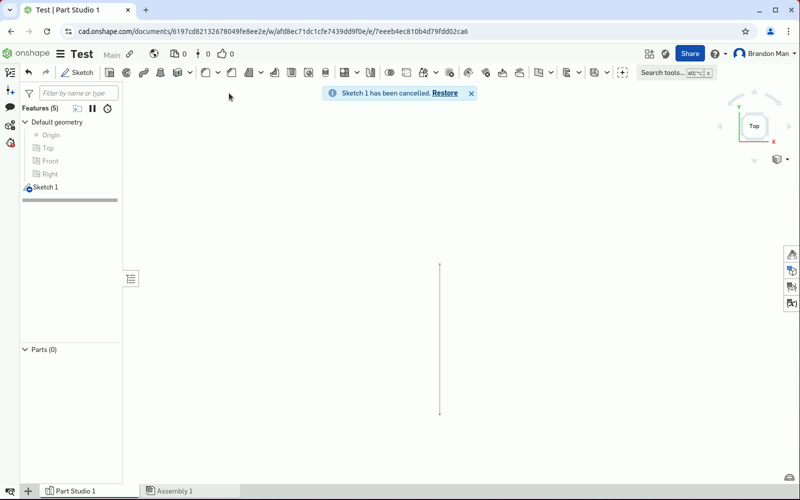
key(shift+h)
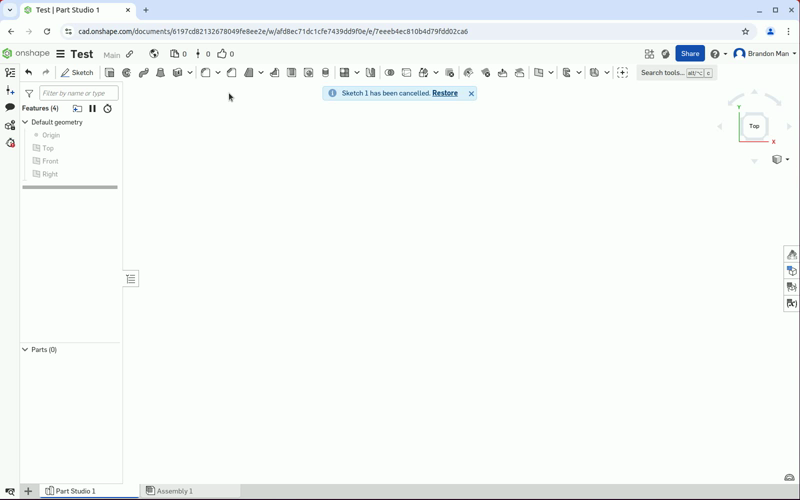
mouse_move(73, 352)
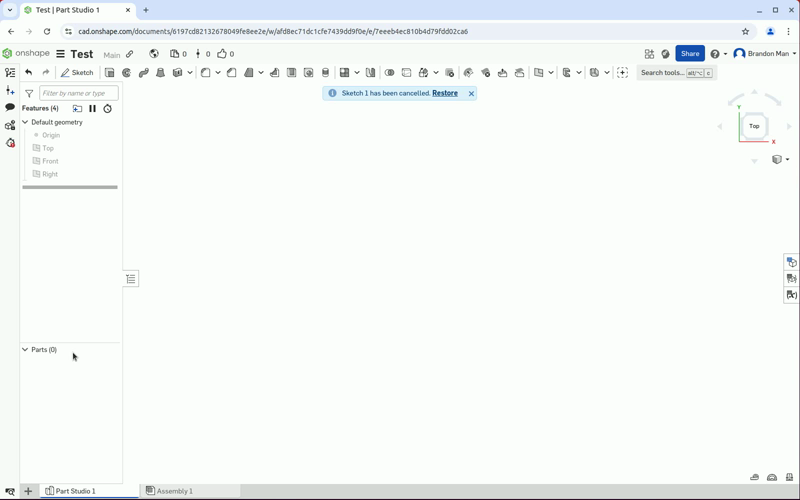
key(y)
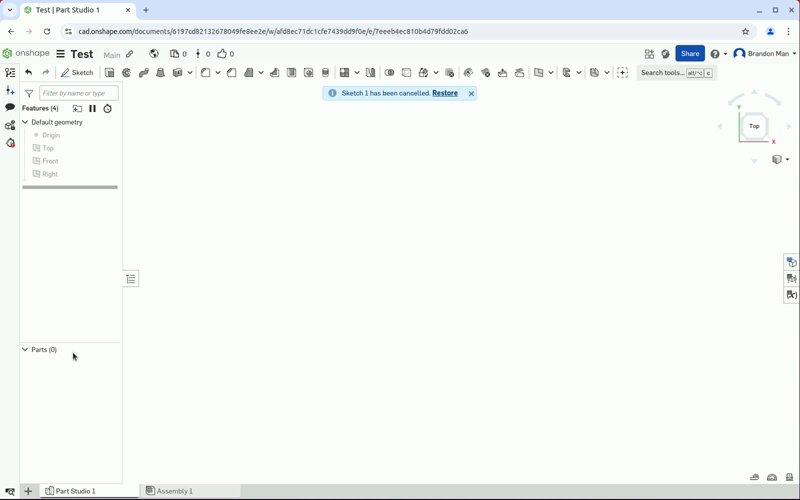
key(shift+p)
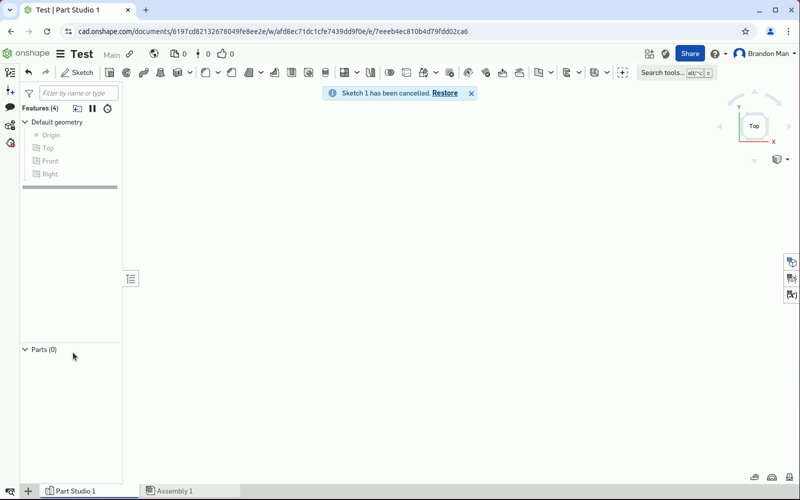
key(space)
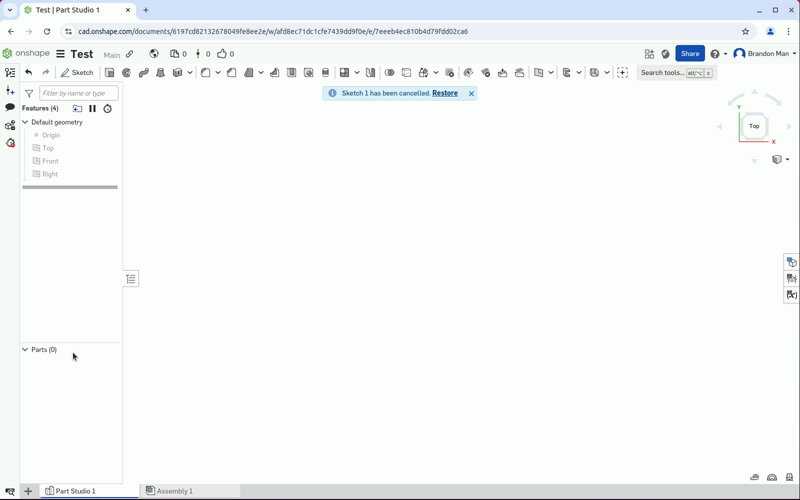
key_down(shift)
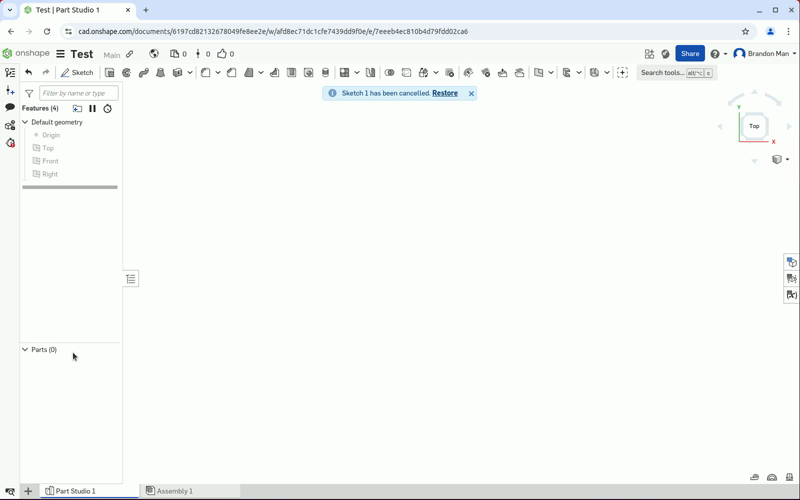
key(up)
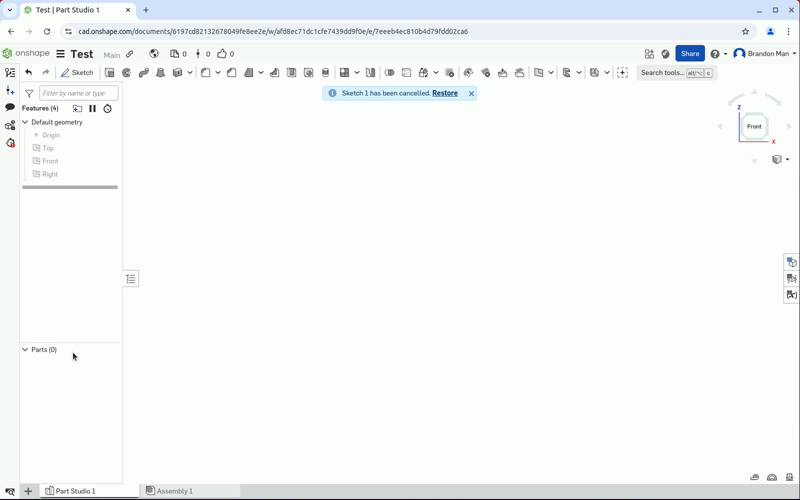
key_up(shift)
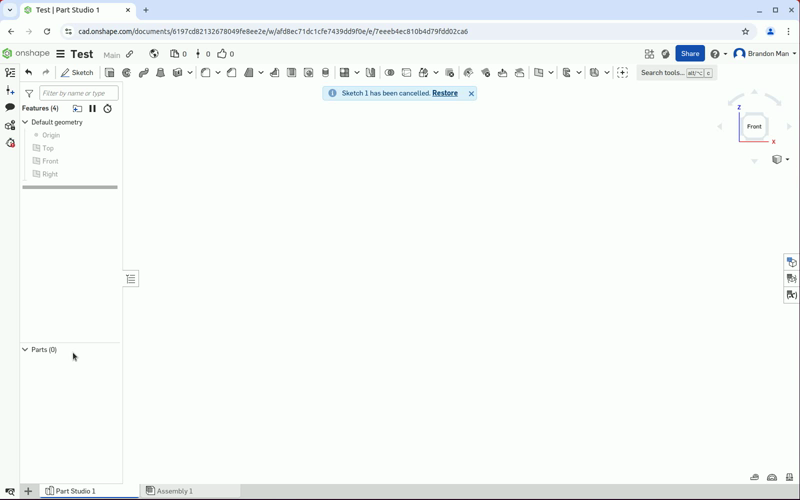
mouse_move(73, 352)
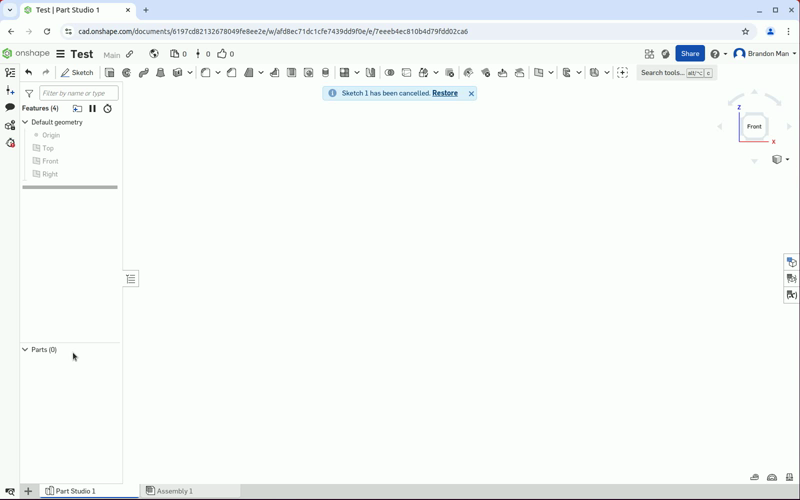
key(shift+y)
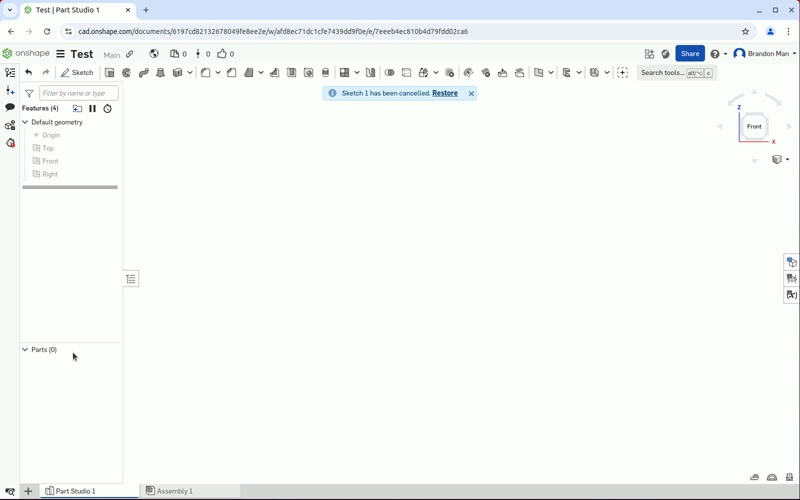
key(shift+s)
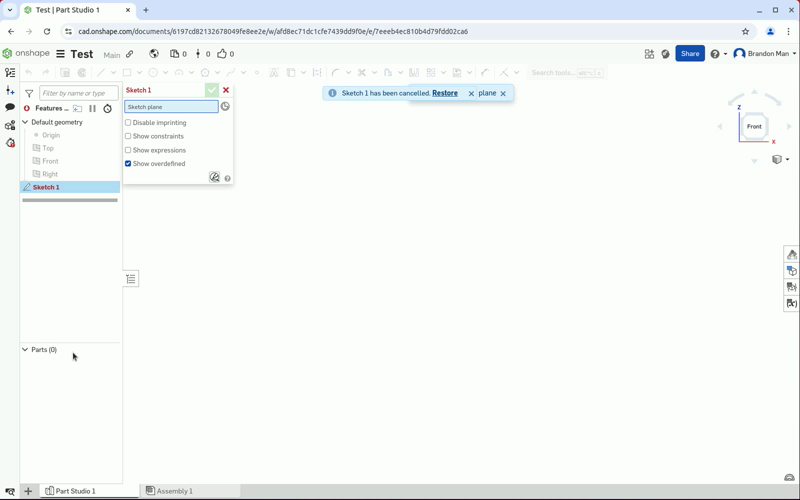
mouse_move(73, 163)
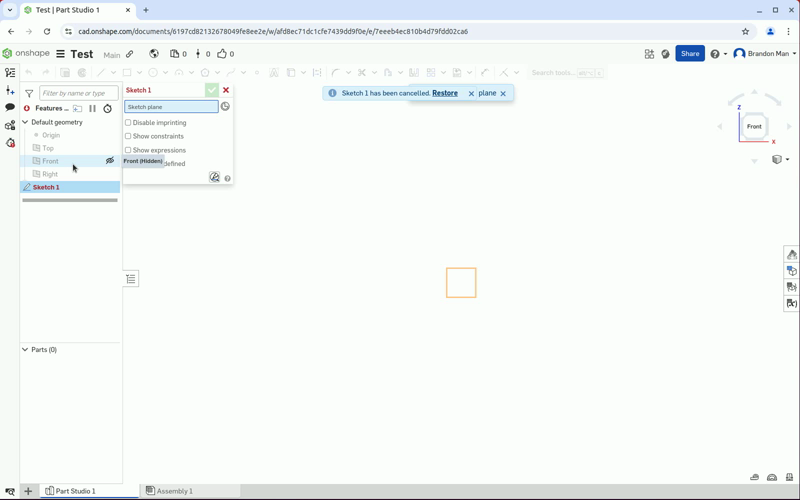
click(73, 163)
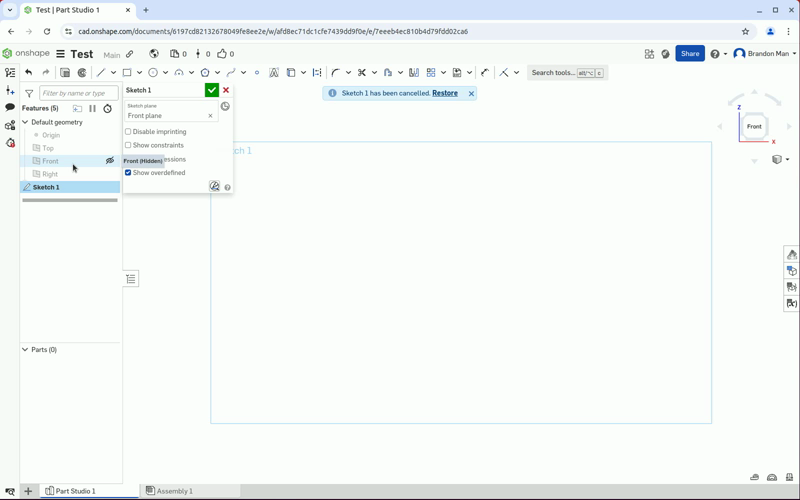
mouse_move(73, 352)
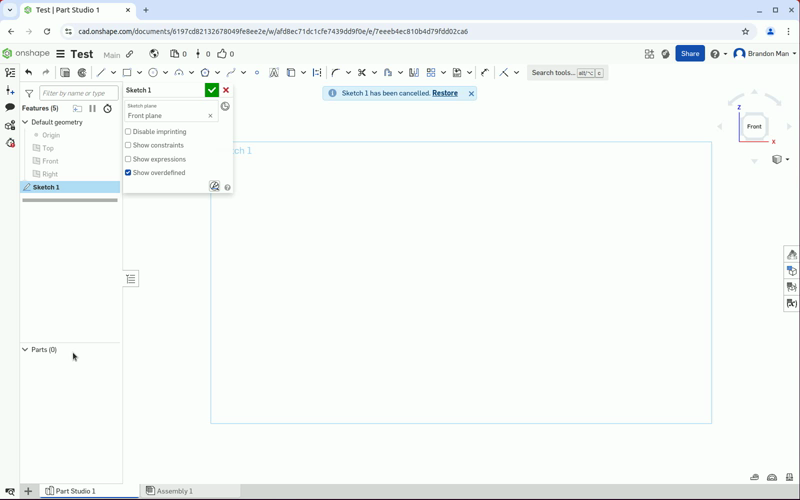
key(y)
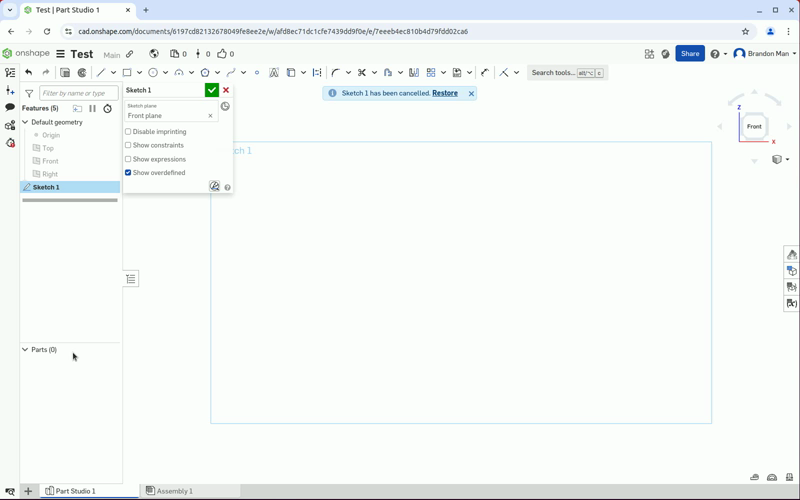
key(l)
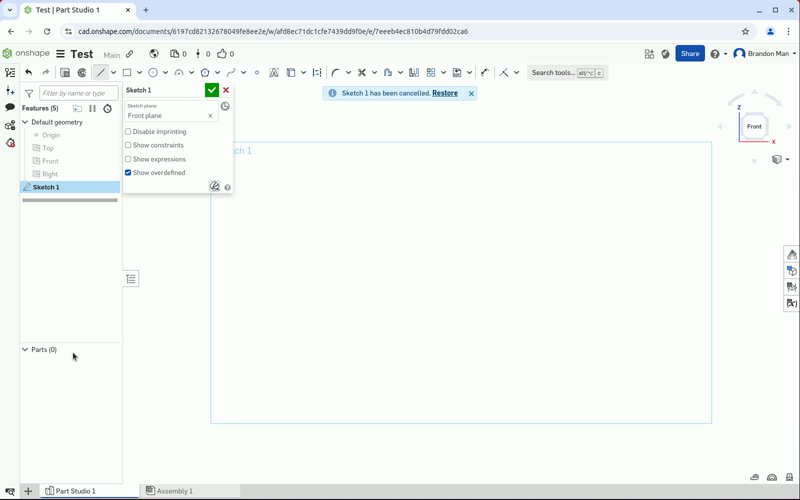
key_down(shift)
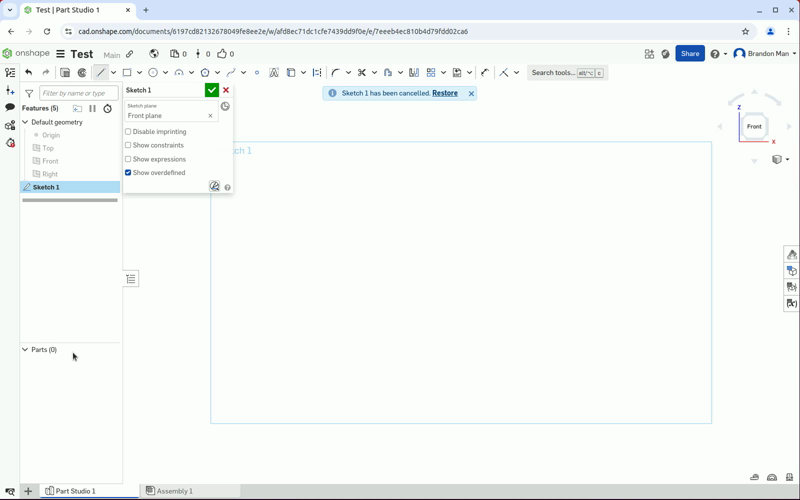
mouse_move(348, 395)
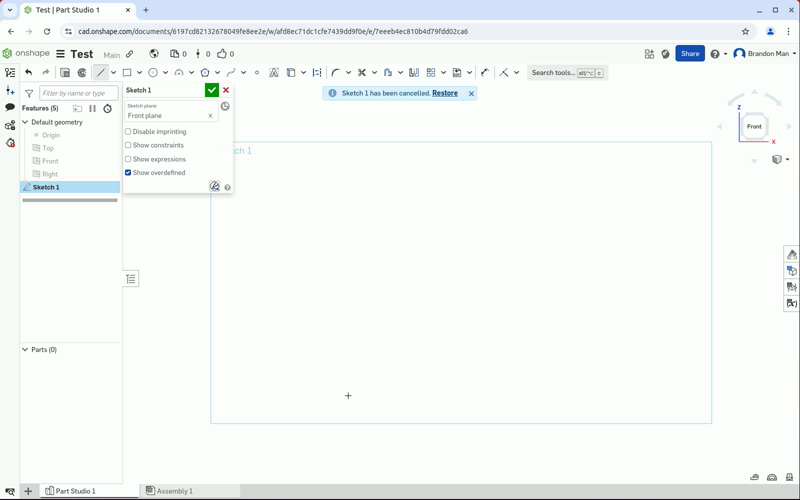
click(348, 395)
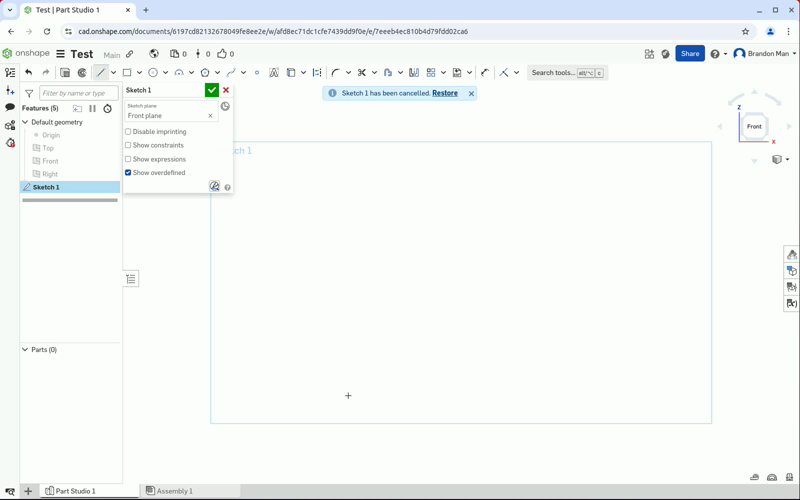
key_up(shift)
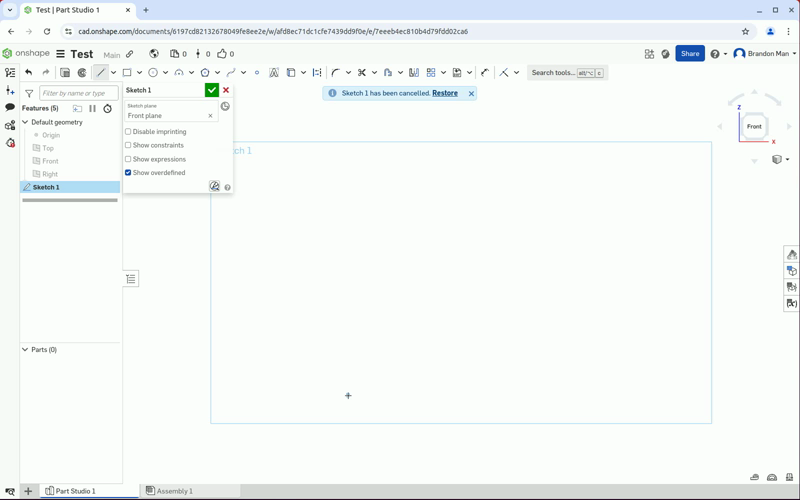
key_down(shift)
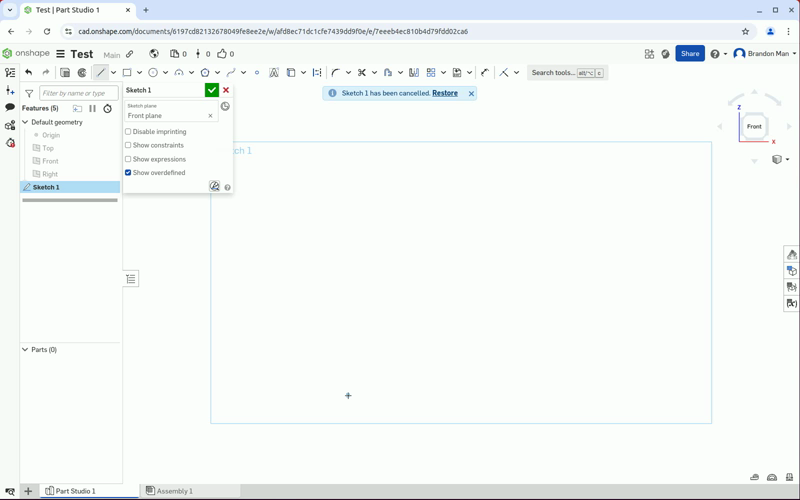
mouse_move(572, 395)
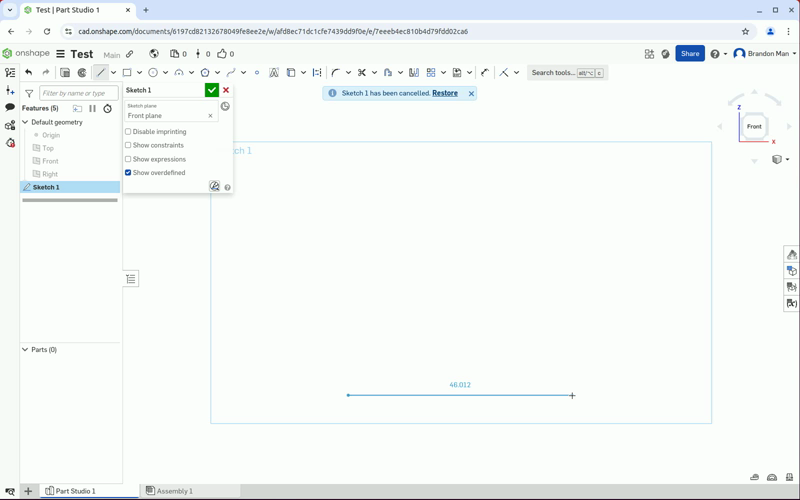
click(572, 395)
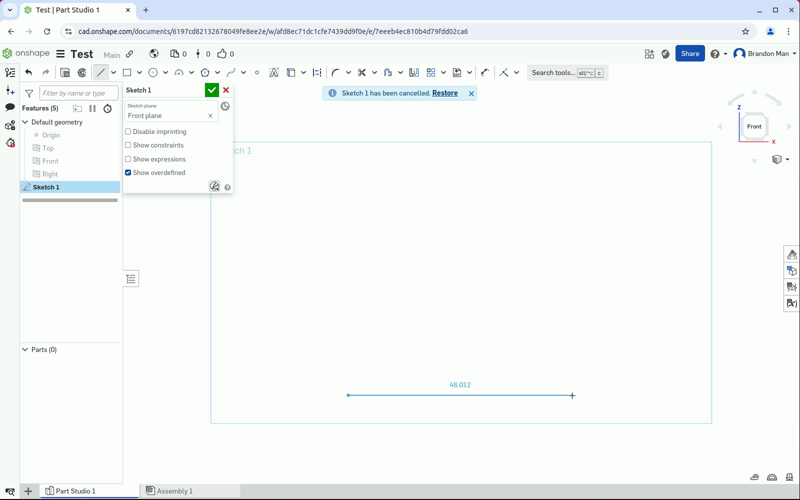
key_up(shift)
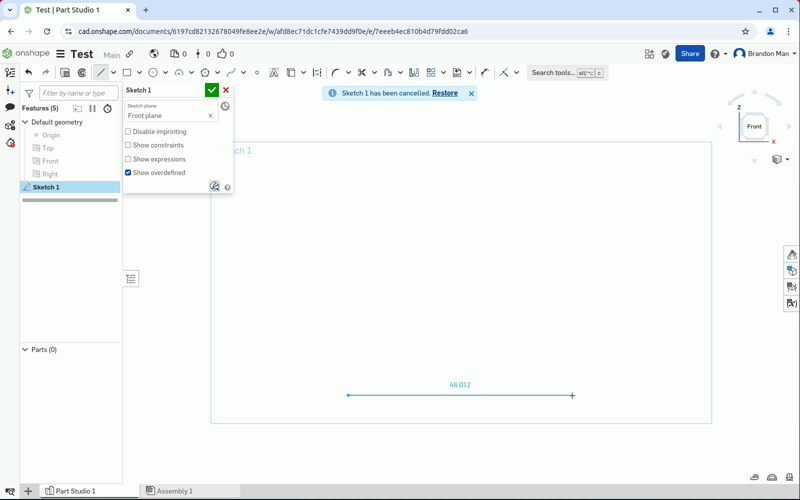
key_down(shift)
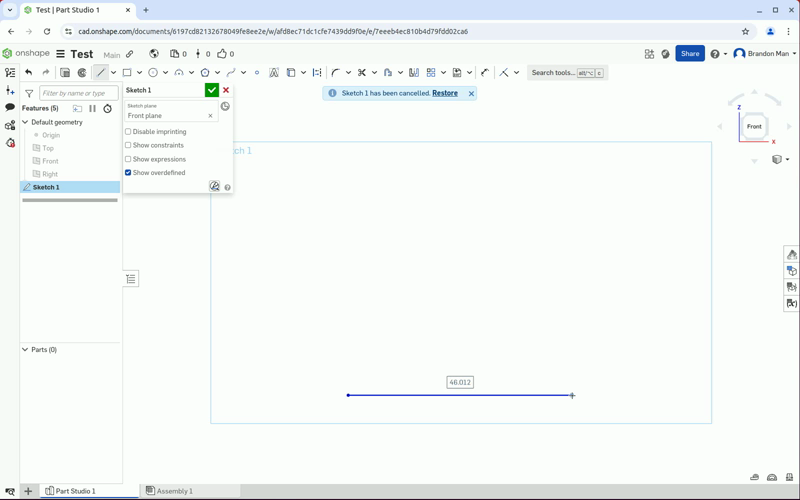
mouse_move(572, 171)
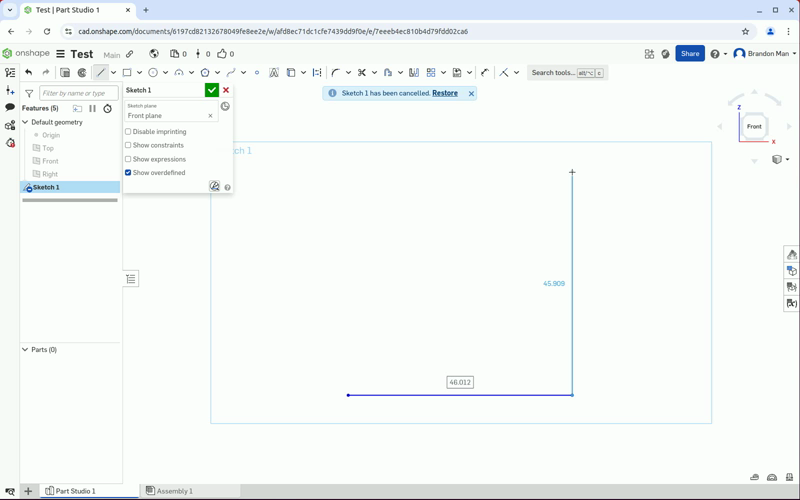
click(572, 171)
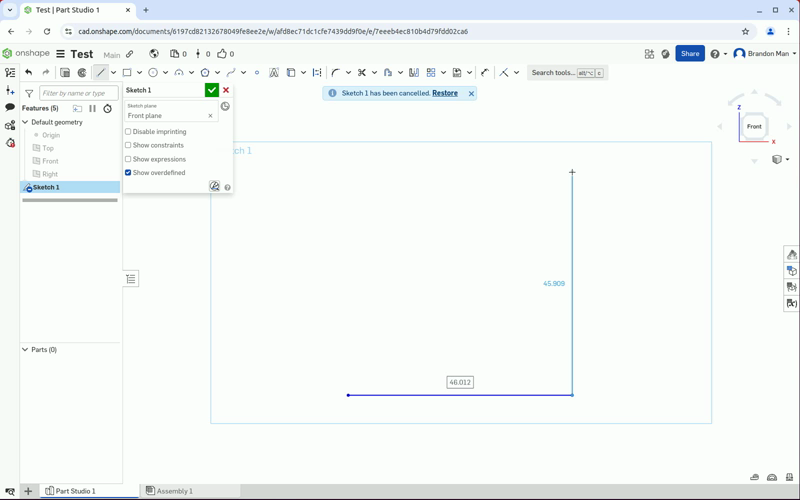
key_up(shift)
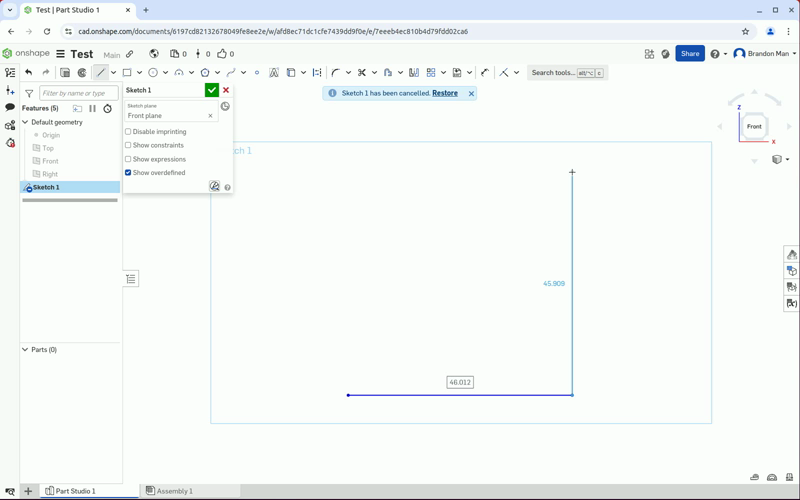
key_down(shift)
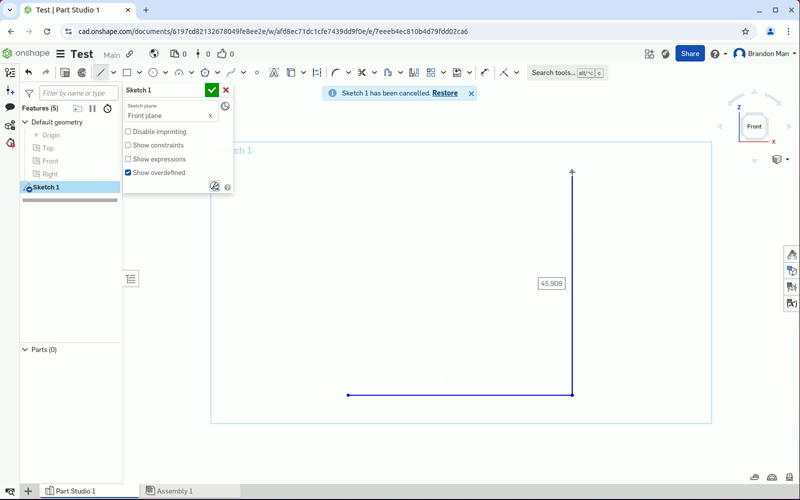
mouse_move(348, 171)
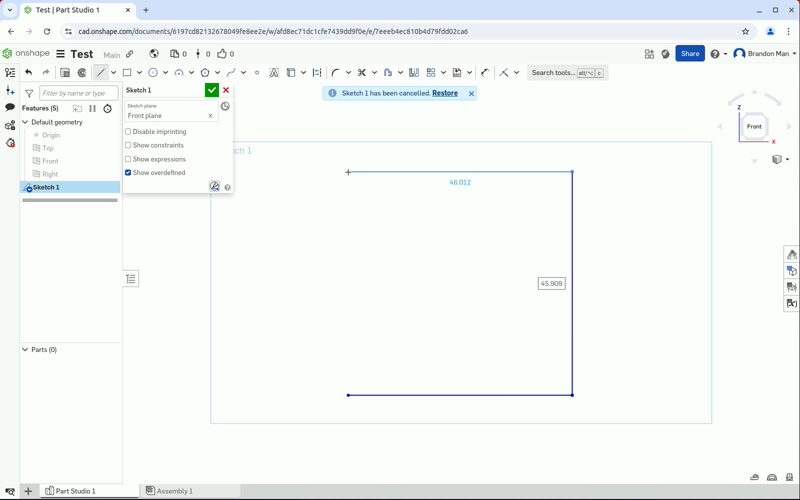
click(348, 171)
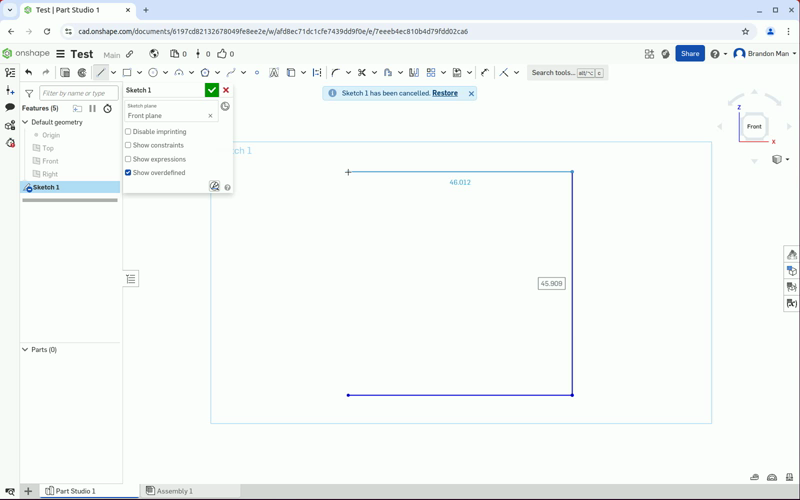
key_up(shift)
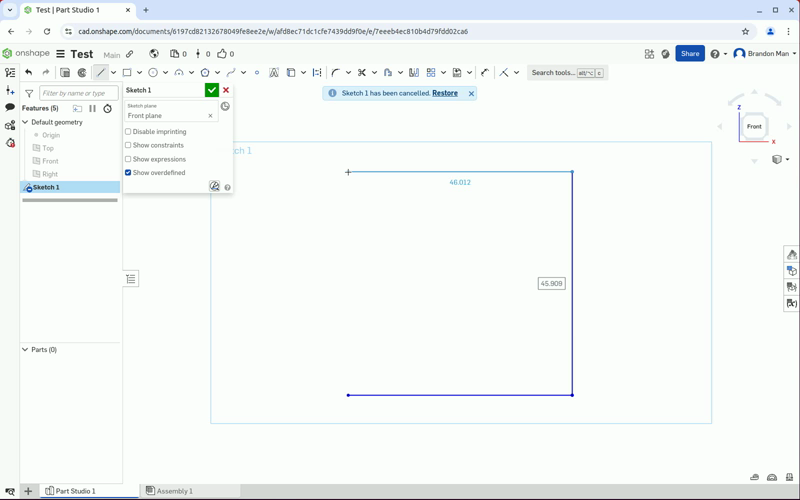
key_down(shift)
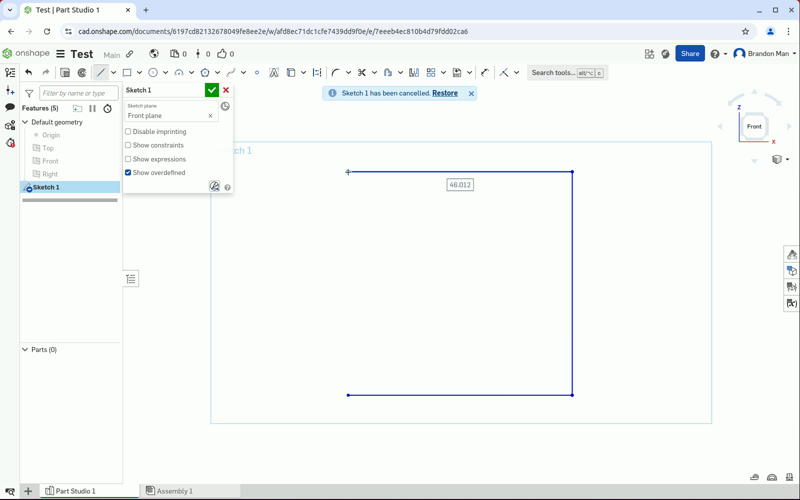
mouse_move(348, 395)
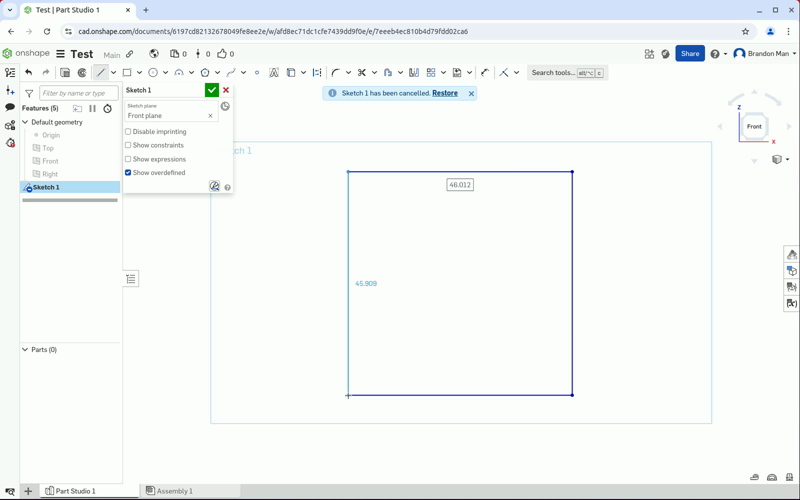
key_up(shift)
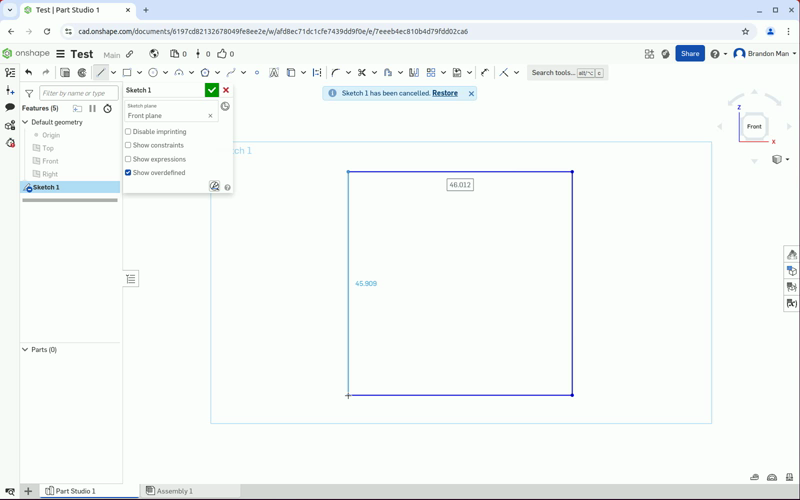
click(348, 395)
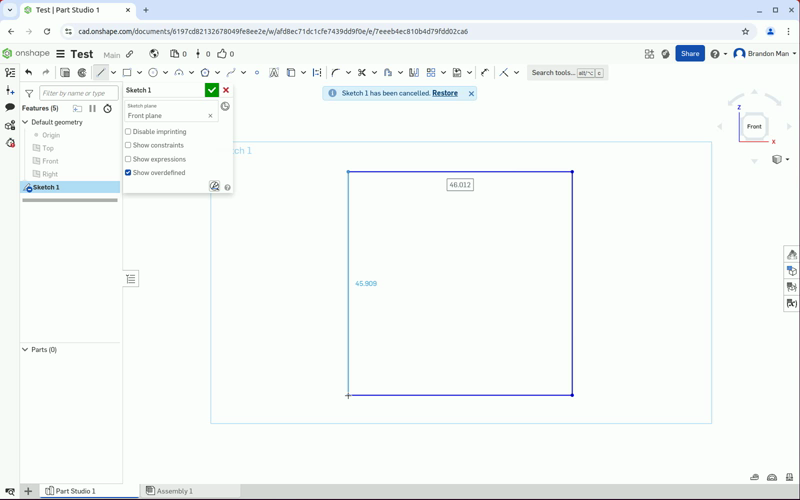
key(esc)
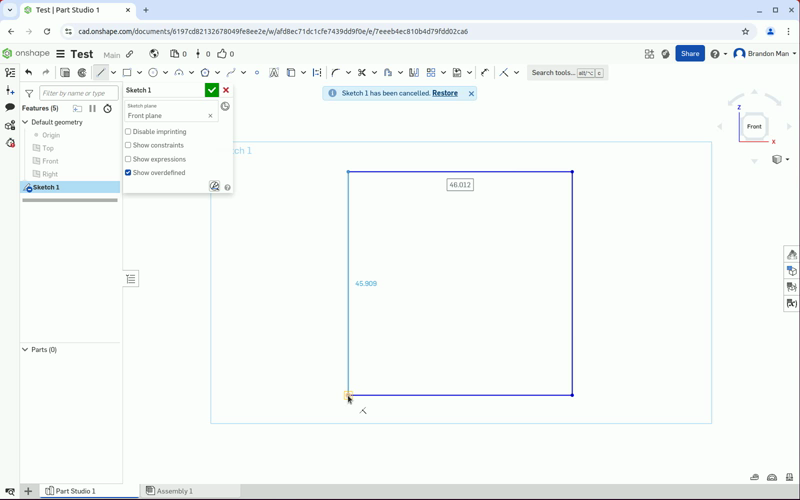
key(c)
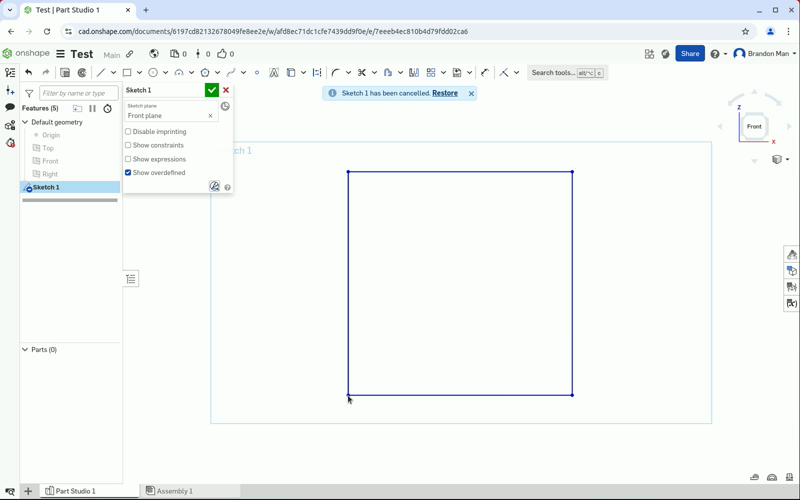
key_down(shift)
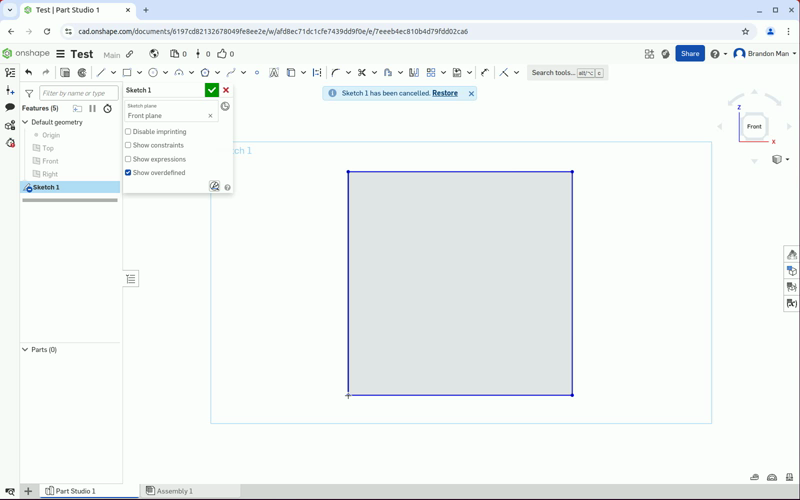
mouse_move(371, 371)
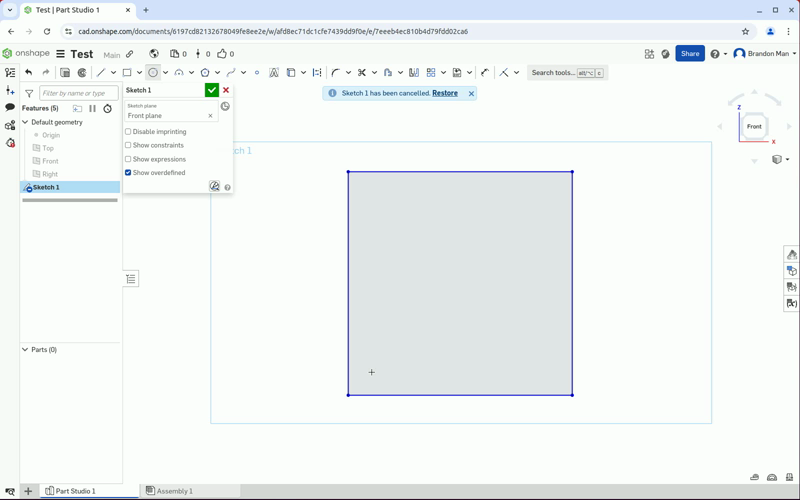
click(371, 371)
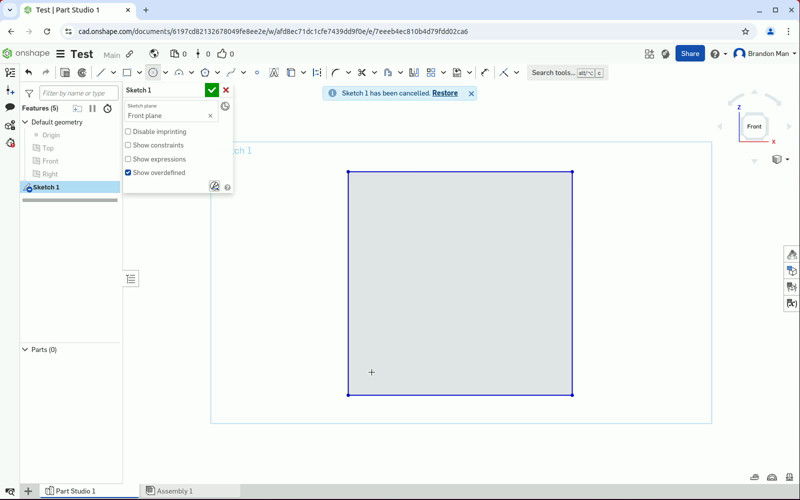
key_up(shift)
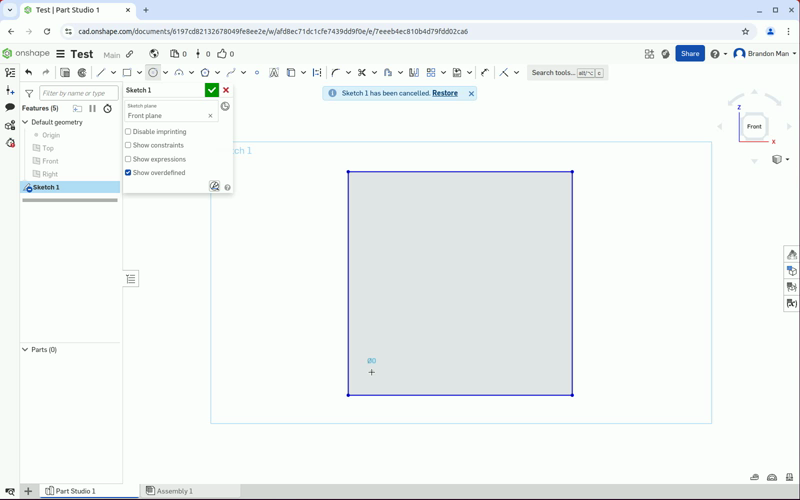
mouse_move(381, 371)
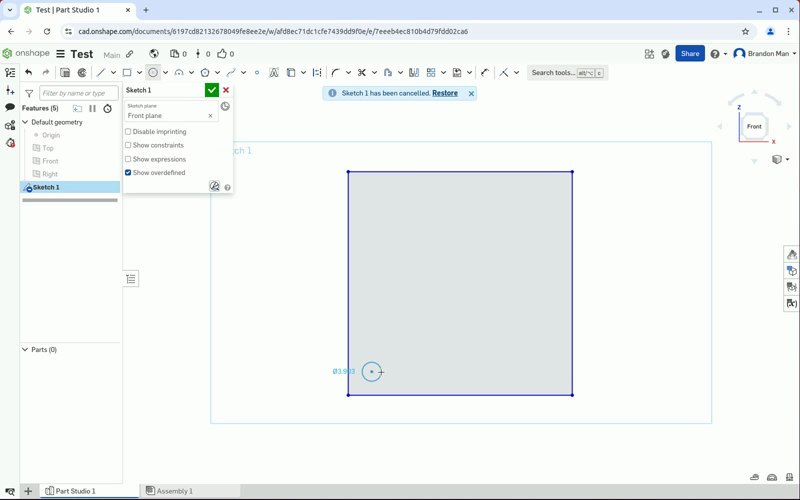
click(381, 371)
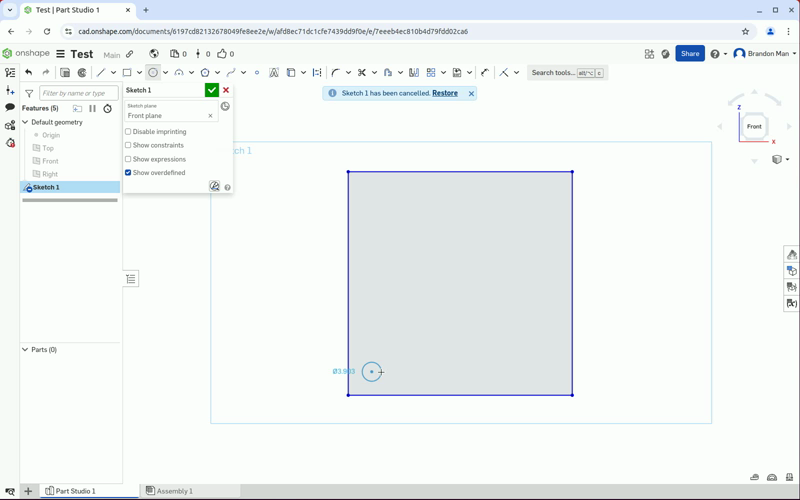
key(esc)
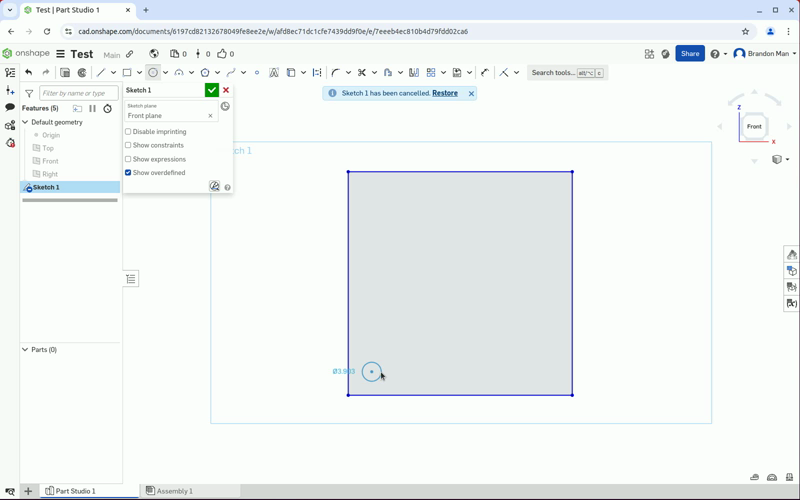
key(c)
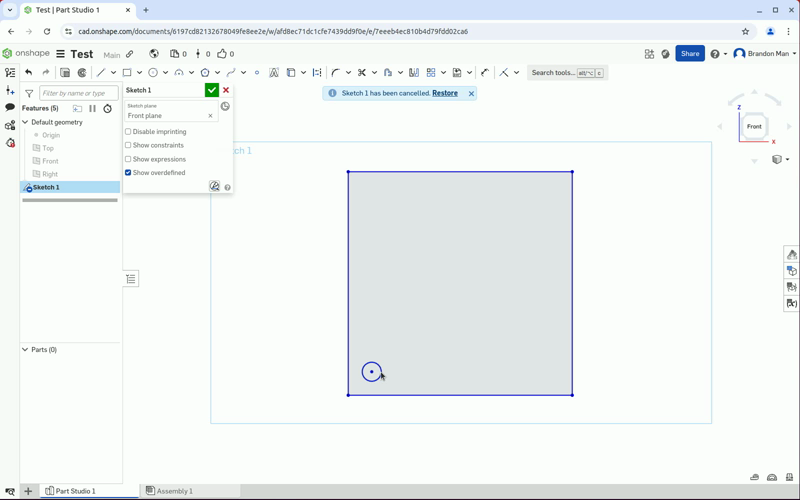
key_down(shift)
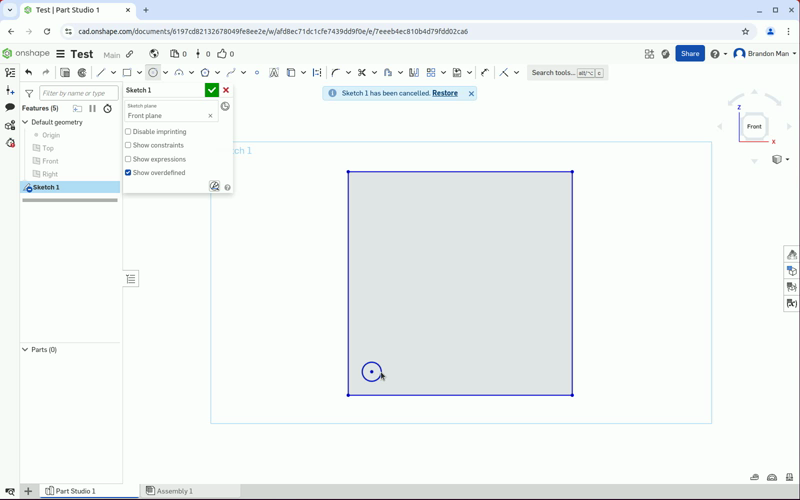
mouse_move(371, 192)
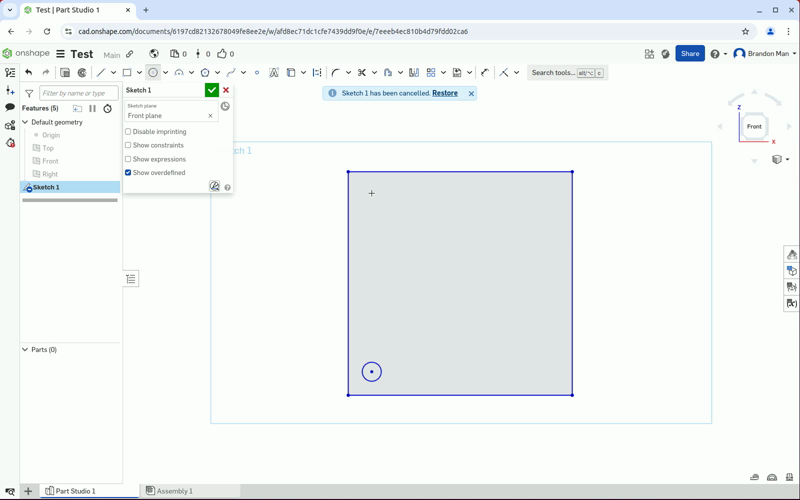
click(371, 192)
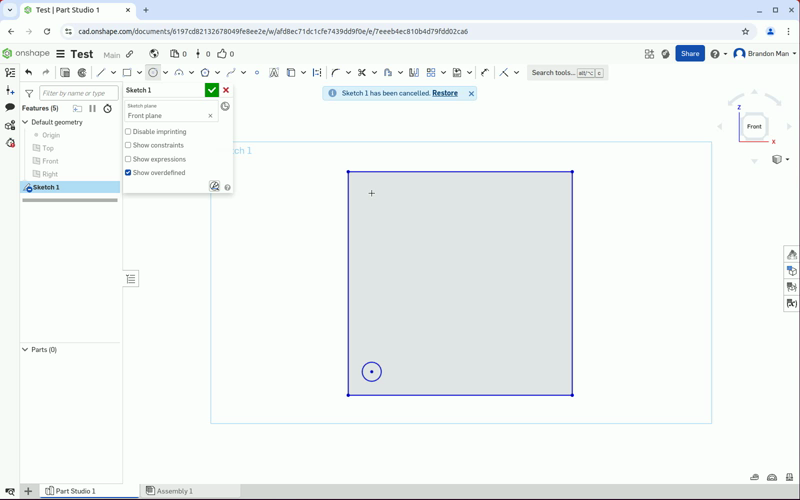
key_up(shift)
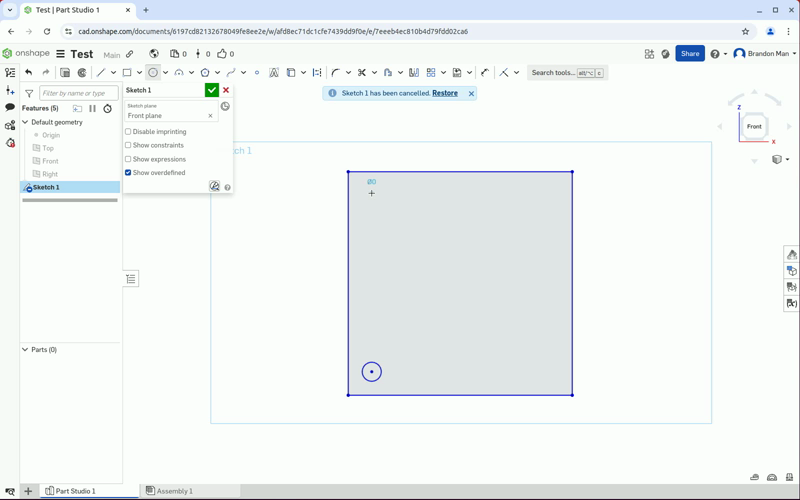
mouse_move(381, 192)
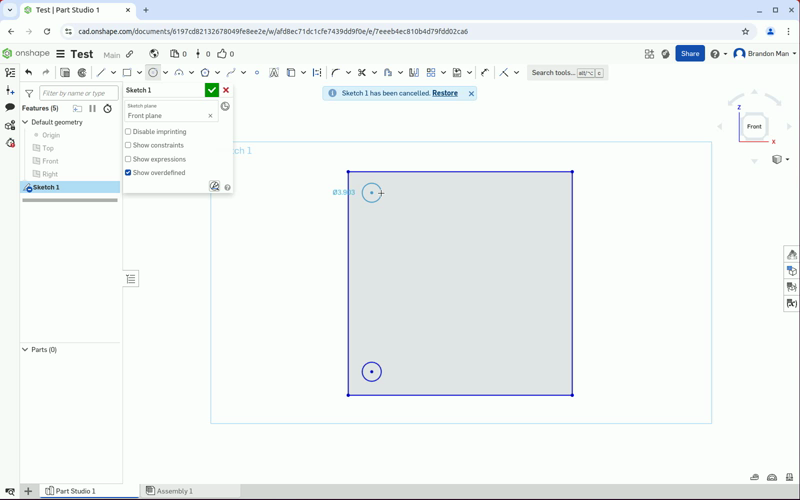
click(381, 192)
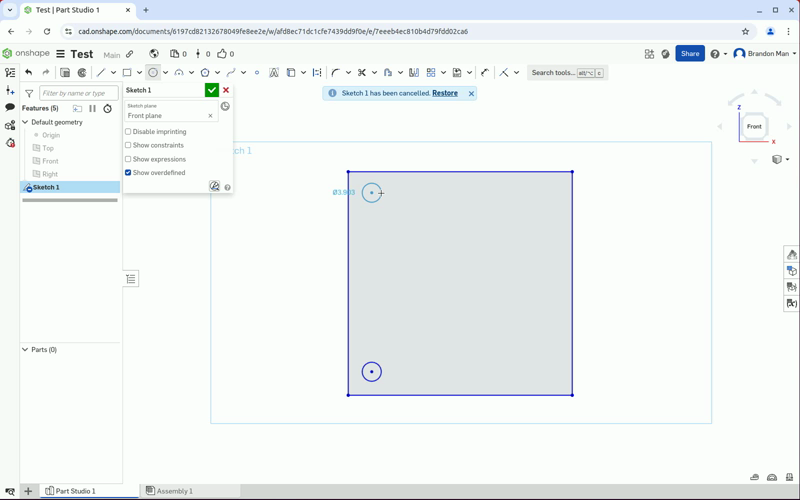
key(esc)
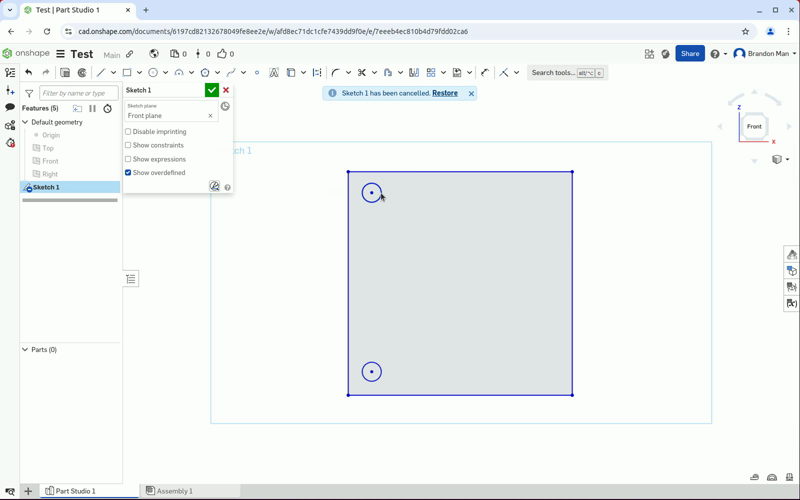
key(c)
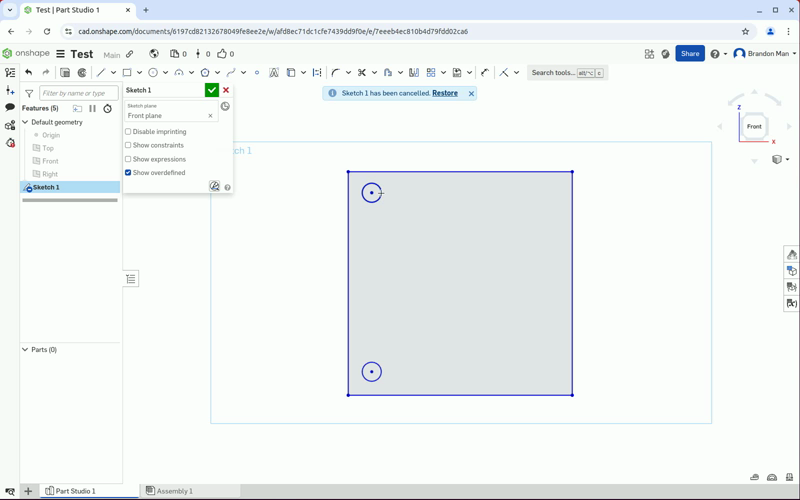
key_down(shift)
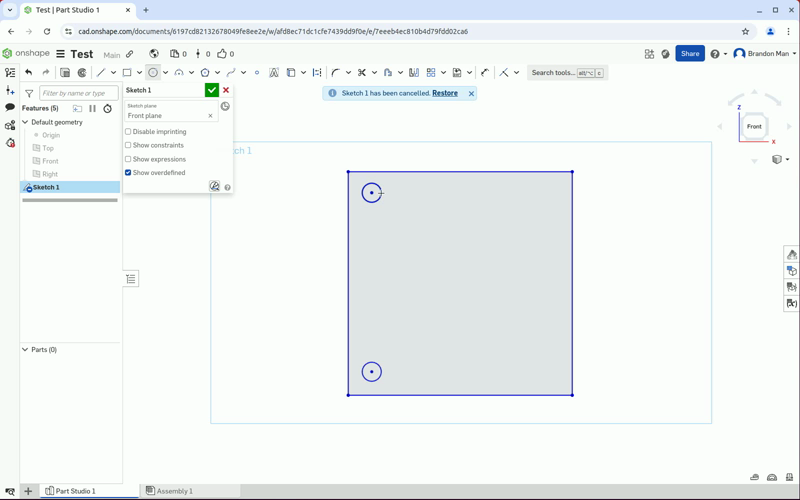
mouse_move(550, 371)
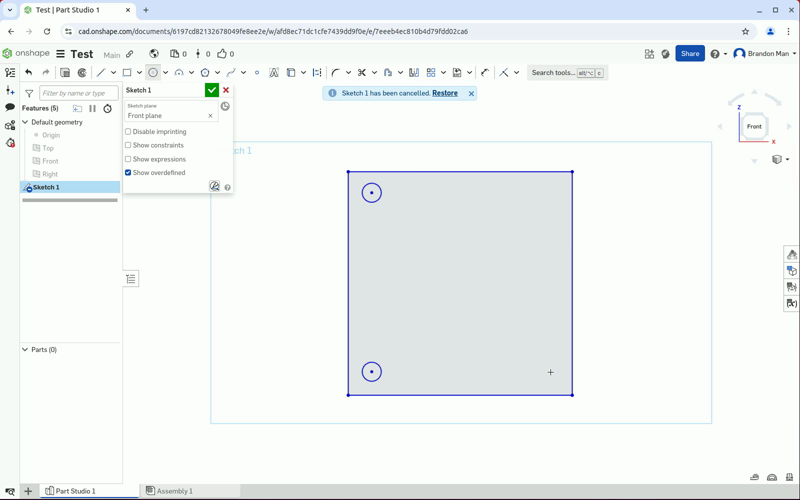
click(550, 371)
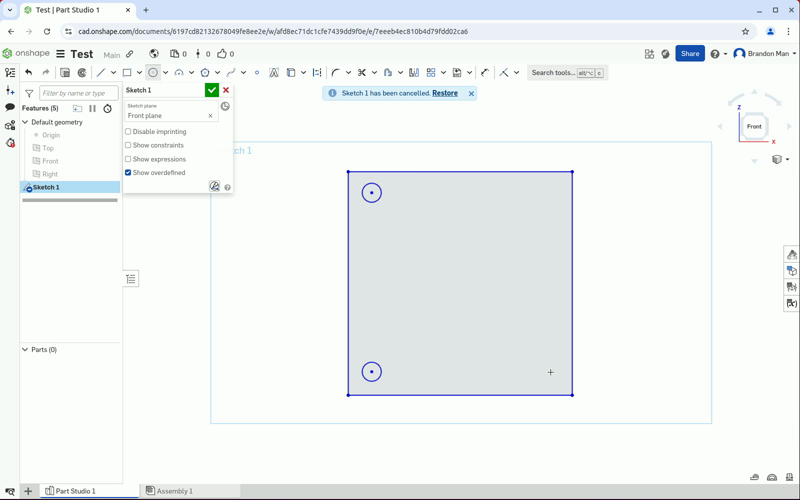
key_up(shift)
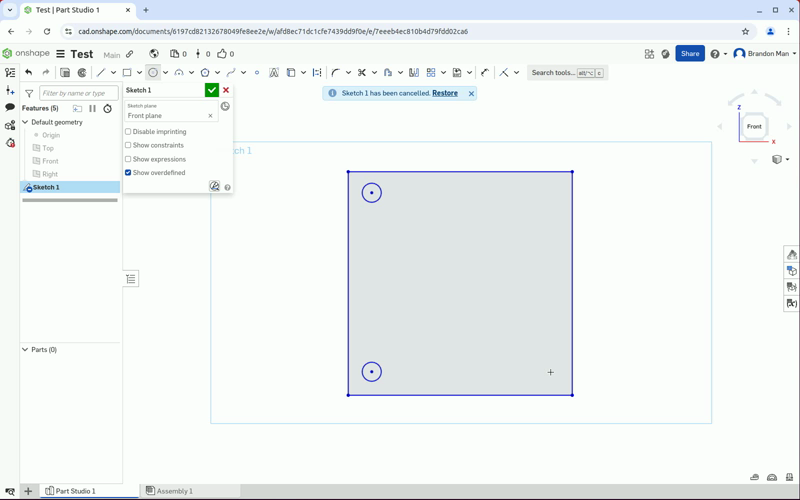
mouse_move(560, 371)
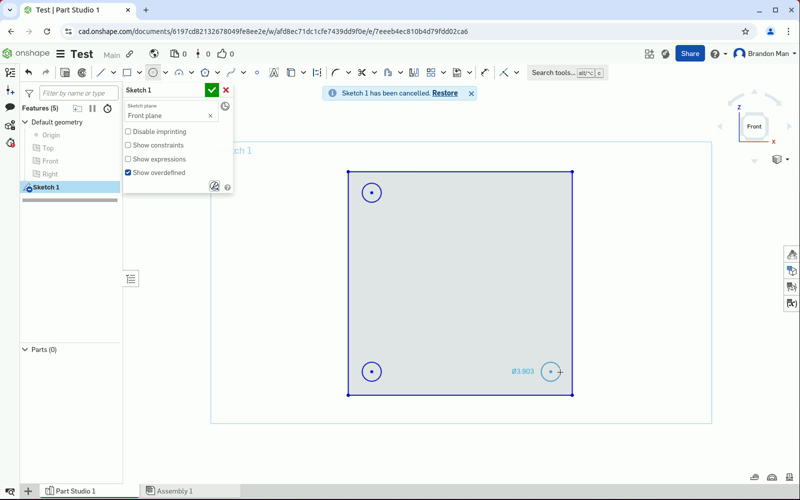
click(560, 371)
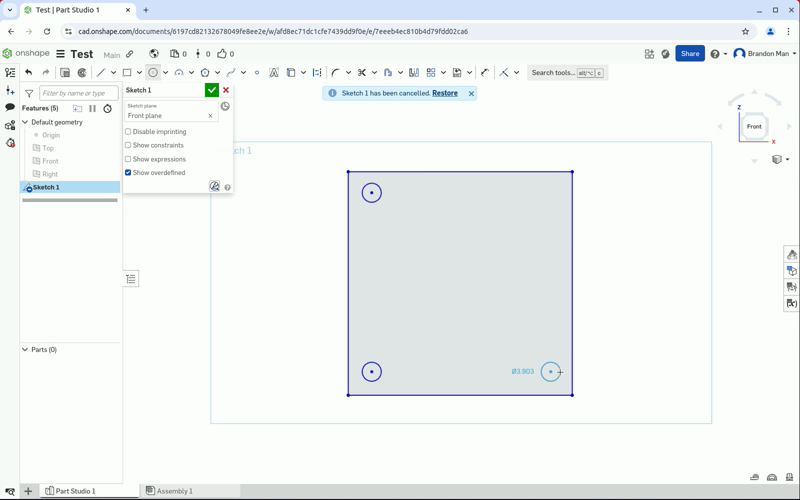
key(esc)
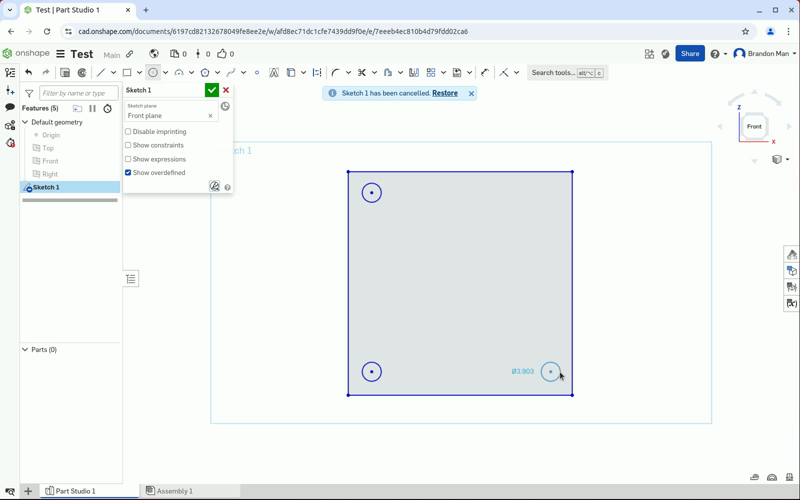
key(c)
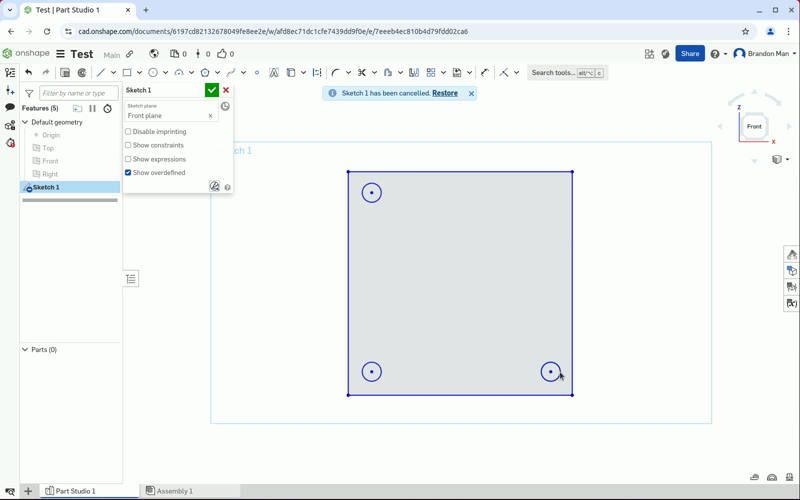
key_down(shift)
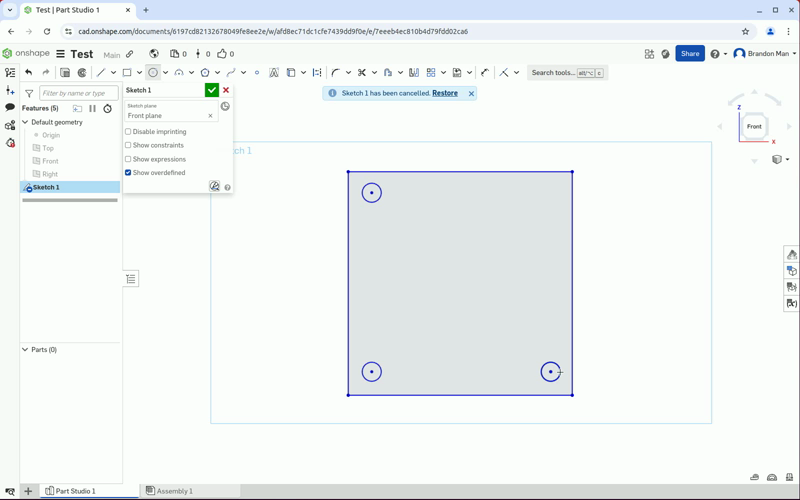
mouse_move(550, 192)
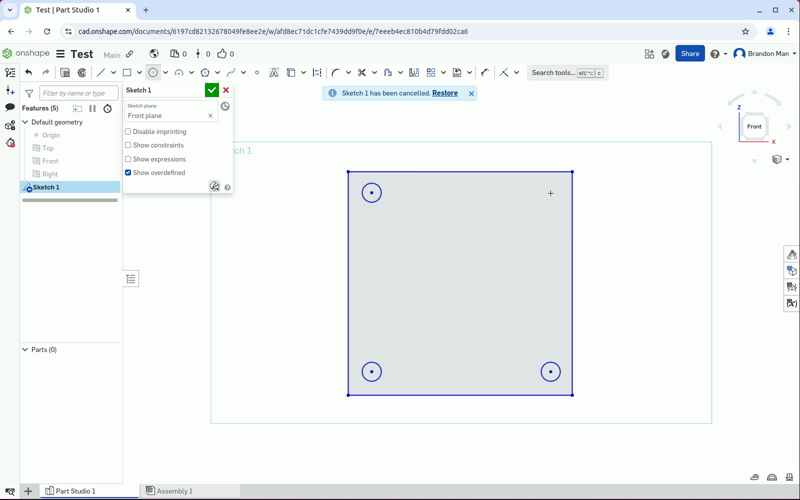
click(550, 192)
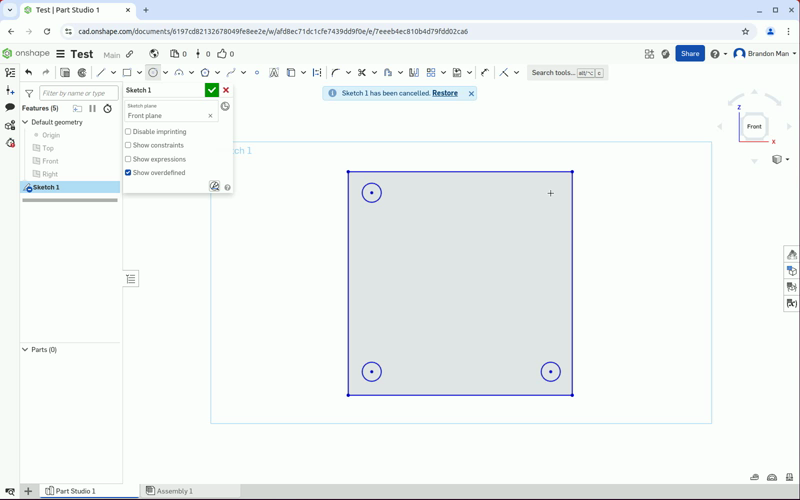
key_up(shift)
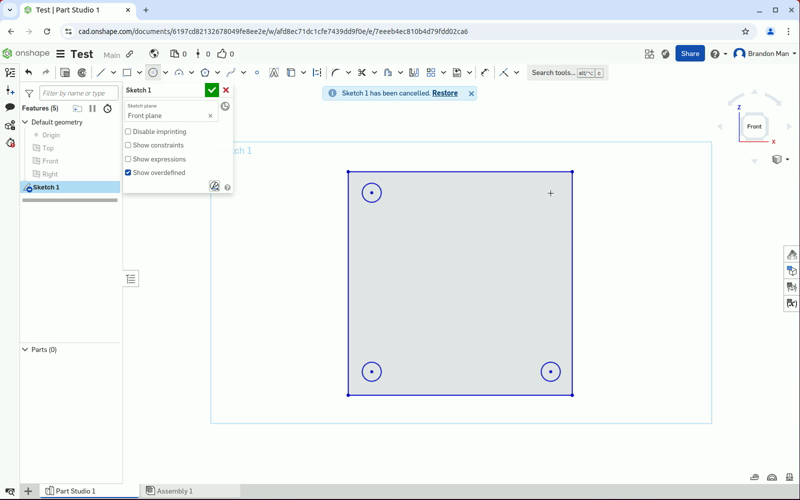
mouse_move(560, 192)
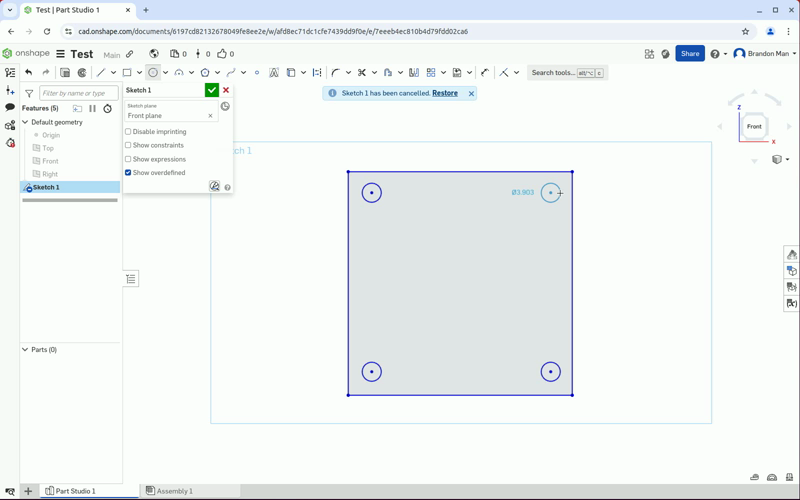
click(560, 192)
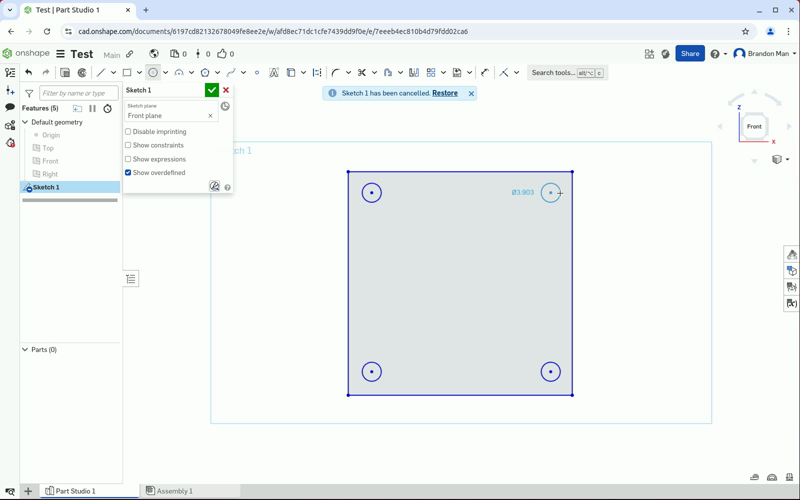
key(esc)
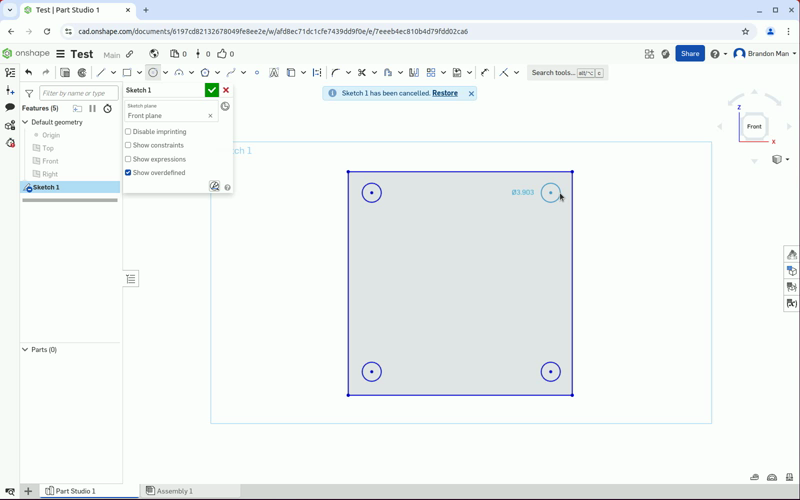
mouse_move(444, 284)
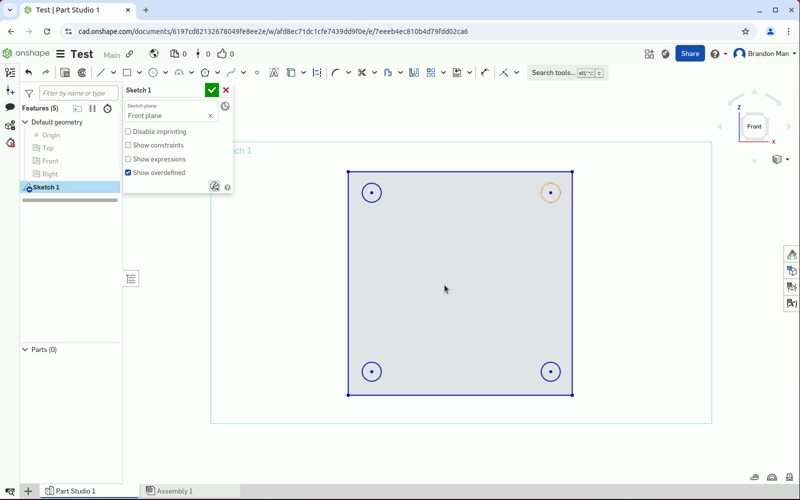
click(444, 284)
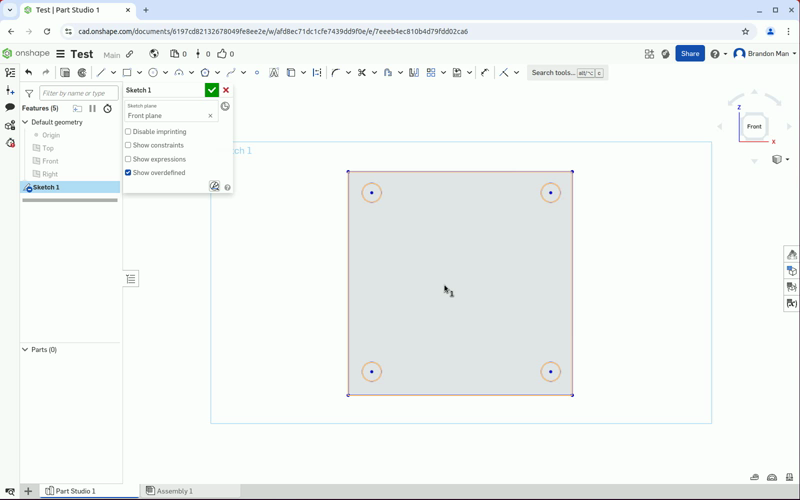
mouse_move(73, 352)
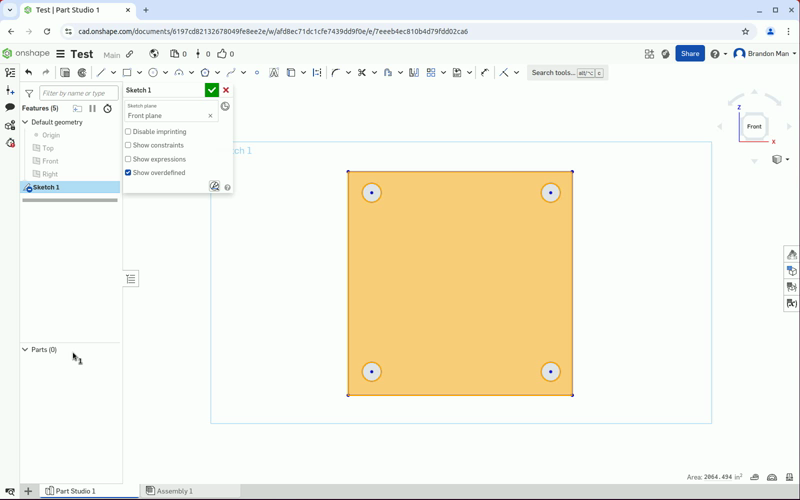
key(shift+y)
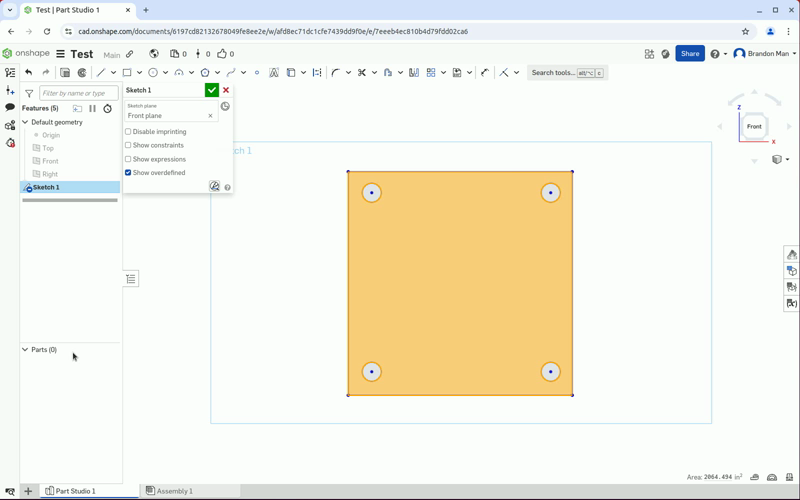
key(shift+e)
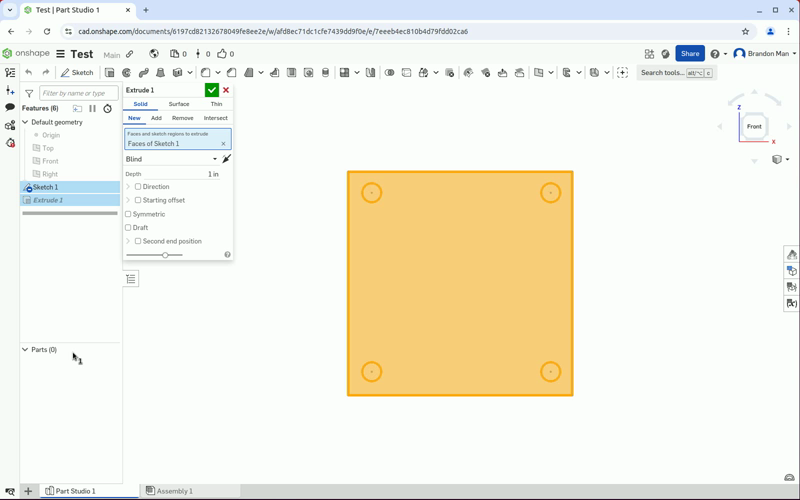
mouse_move(143, 106)
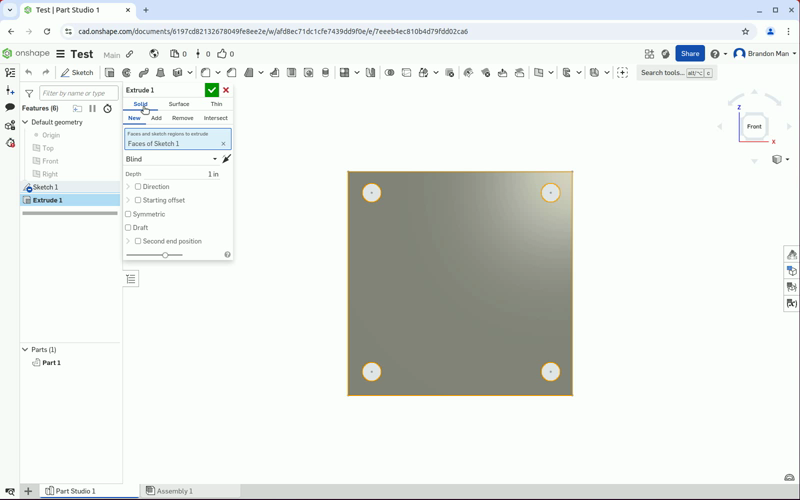
click(143, 106)
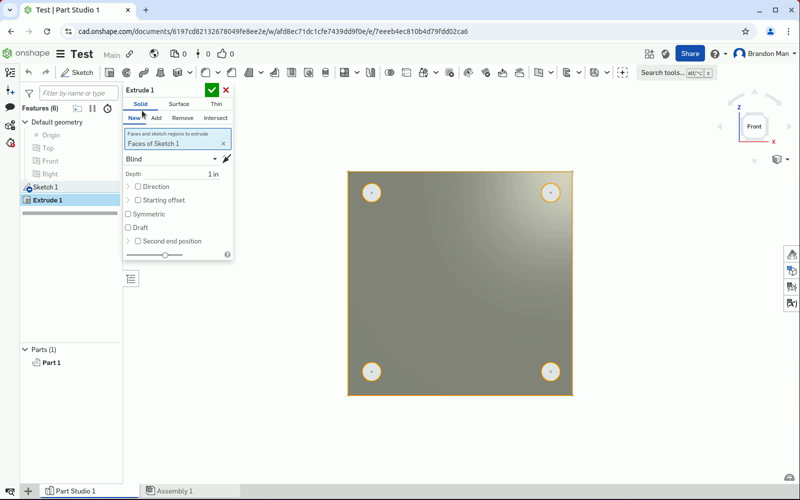
mouse_move(137, 120)
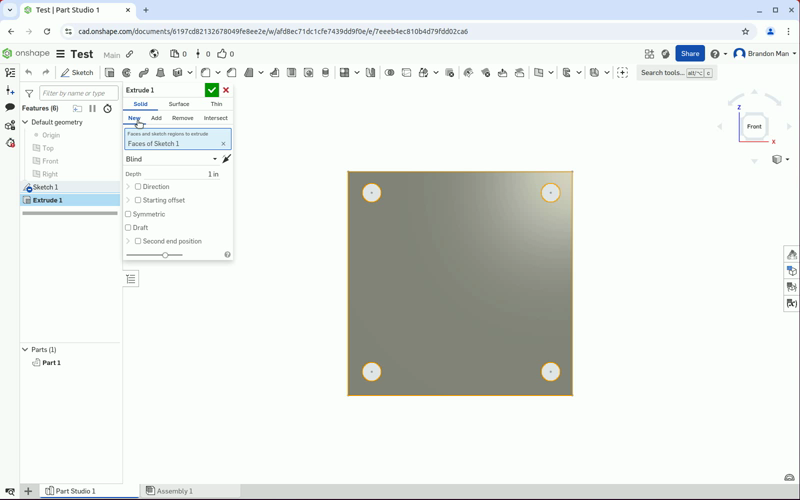
click(137, 120)
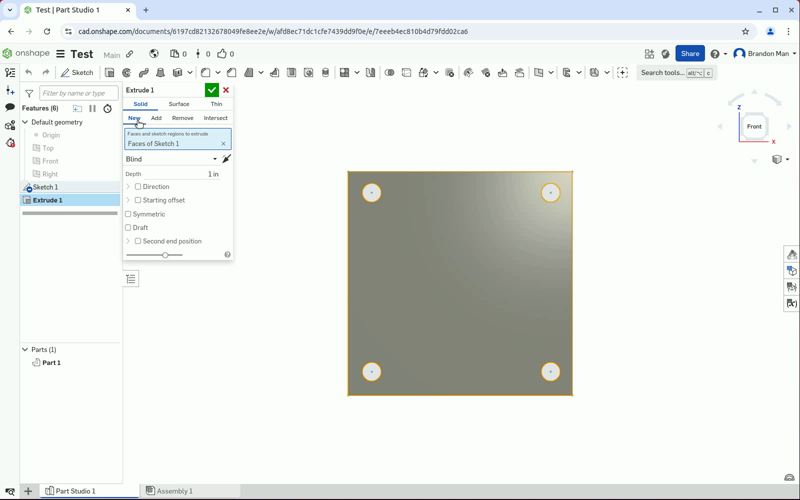
key(tab, 4)
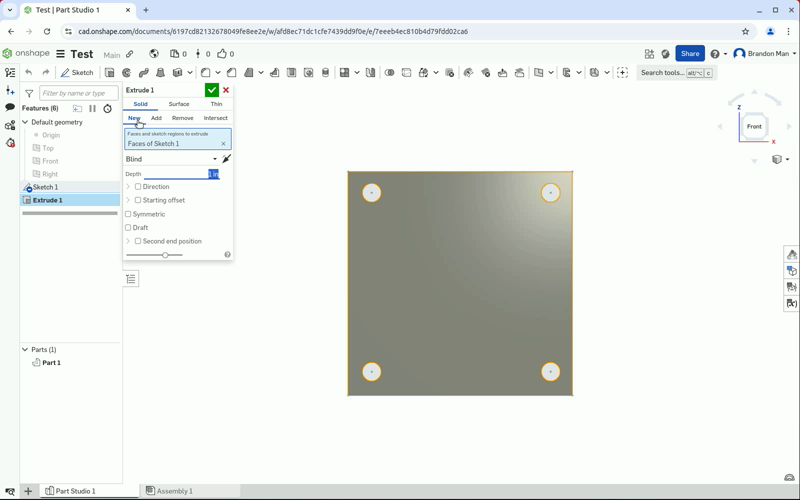
text(8.425)
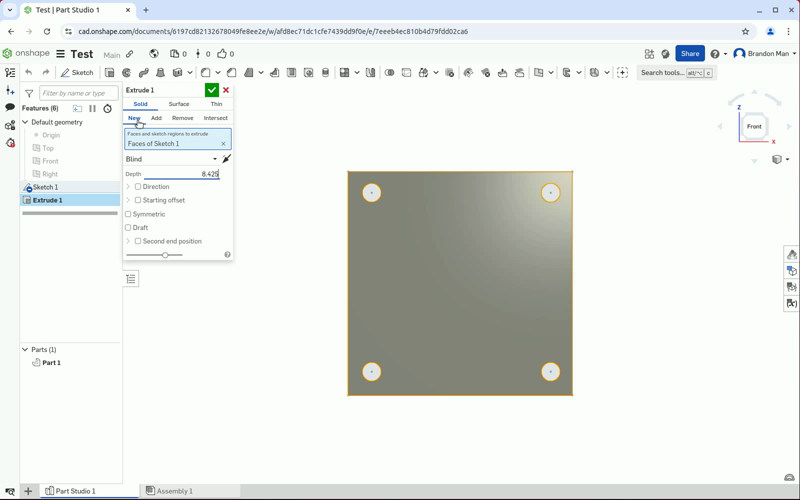
key(enter)
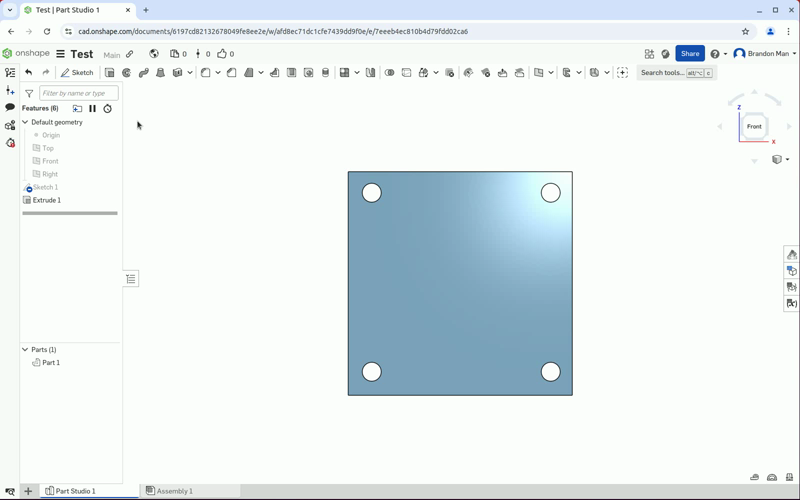
key(shift+h)
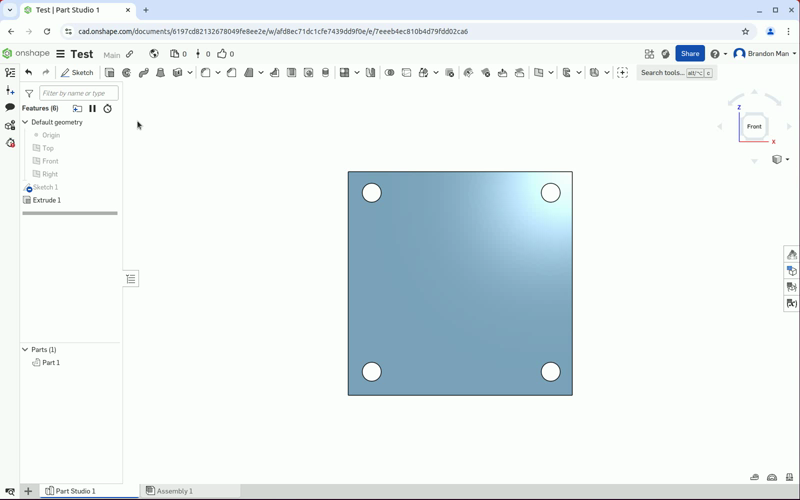
key(shift+h)
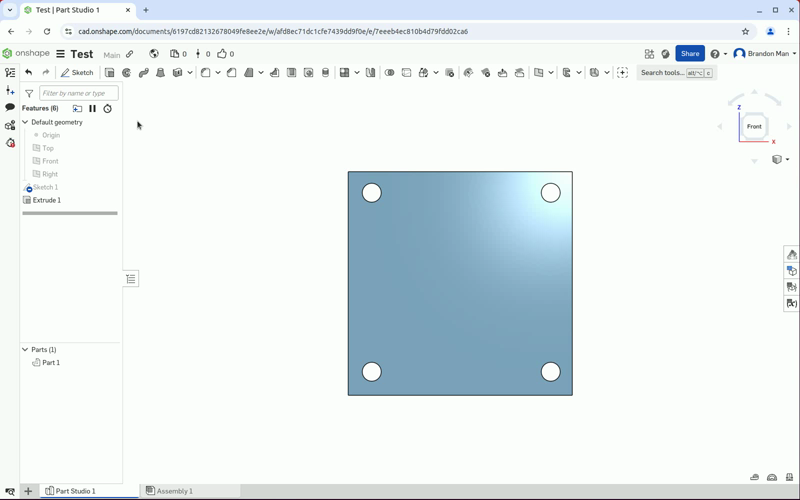
mouse_move(73, 189)
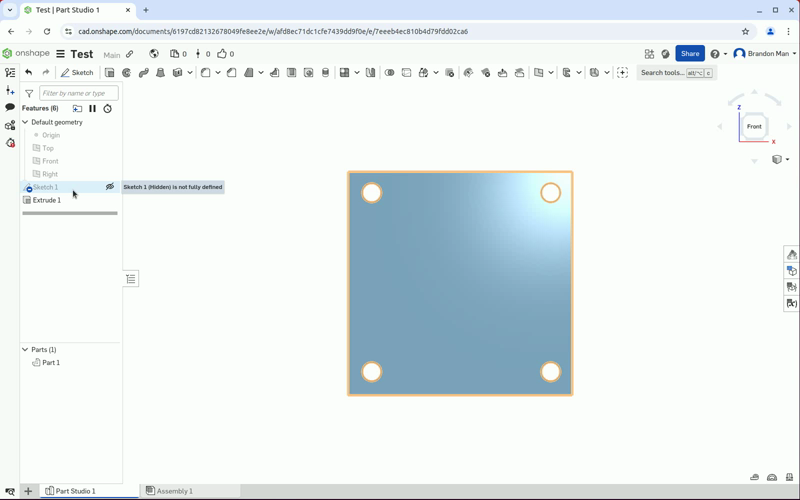
click(73, 189)
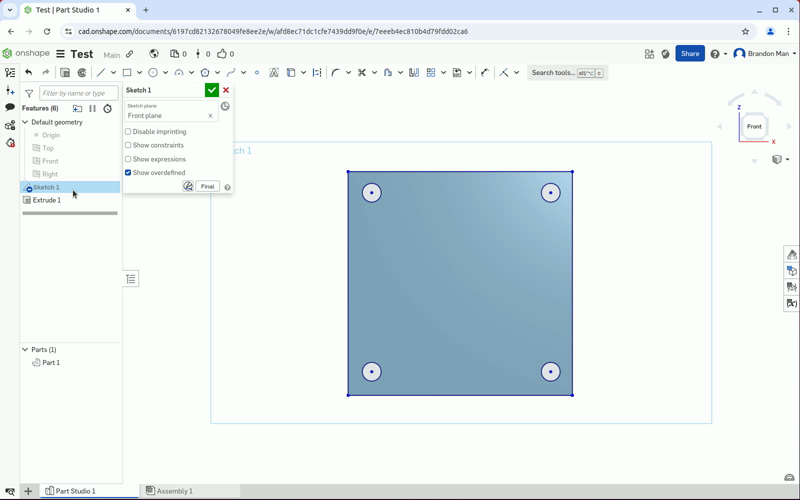
mouse_move(229, 92)
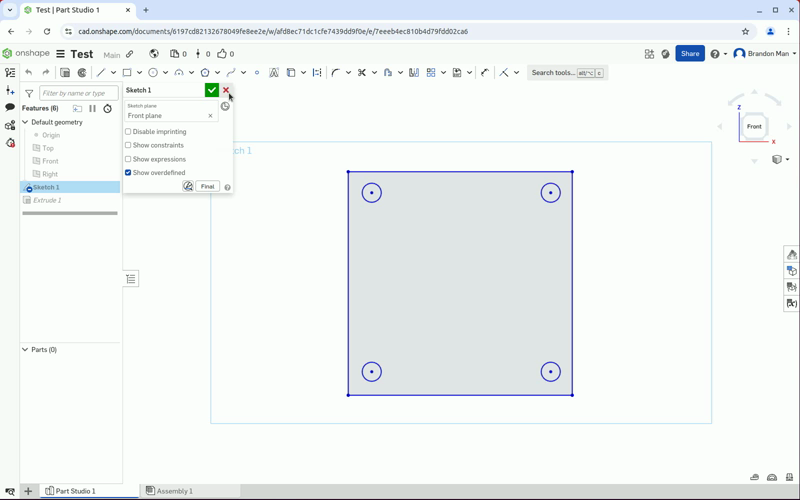
click(229, 92)
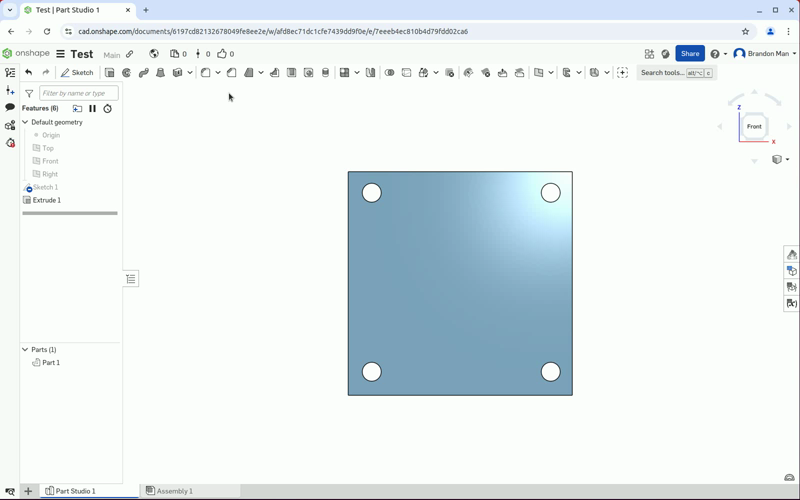
mouse_move(541, 75)
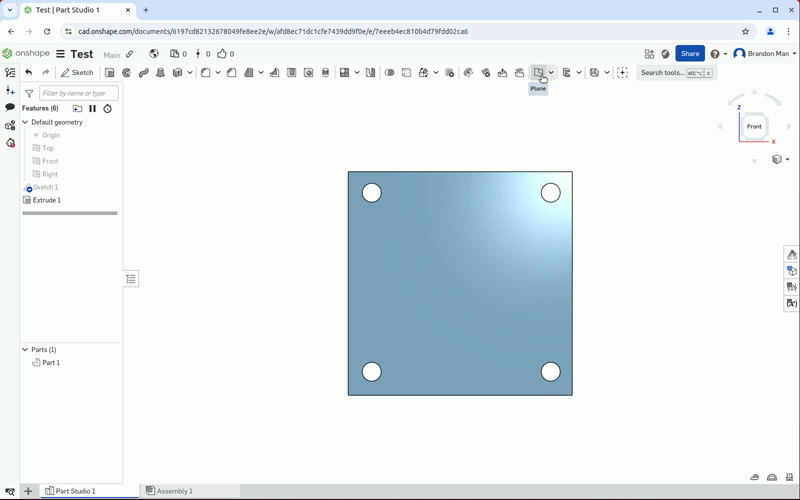
click(541, 75)
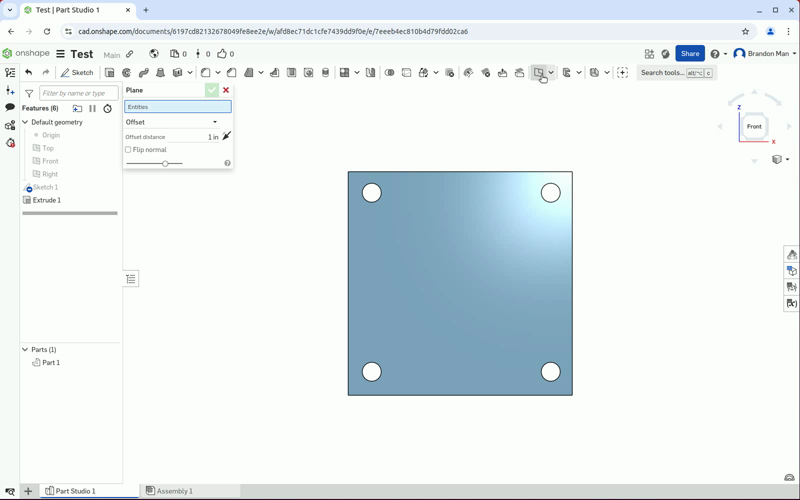
mouse_move(73, 163)
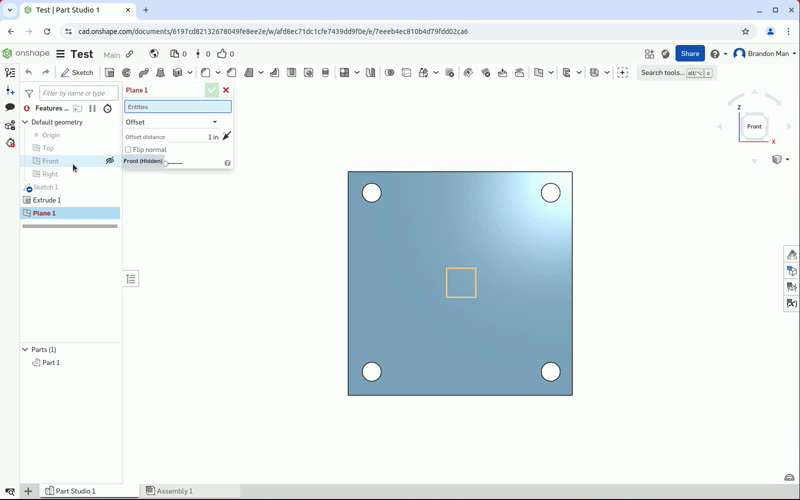
click(73, 163)
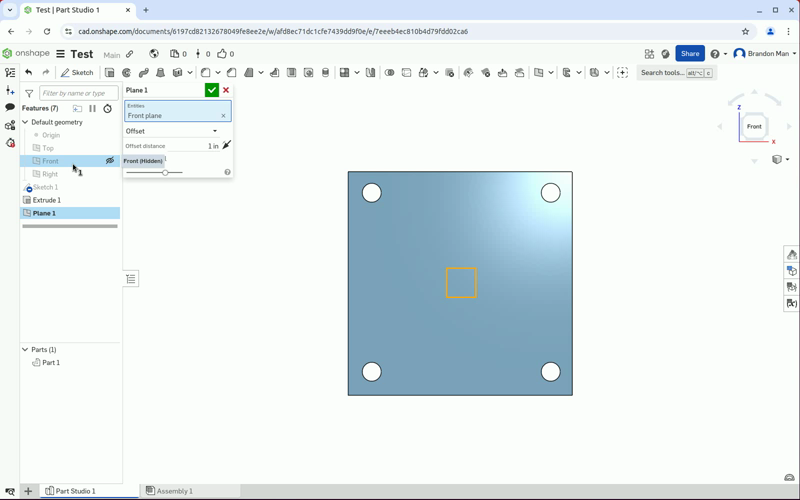
key(tab, 2)
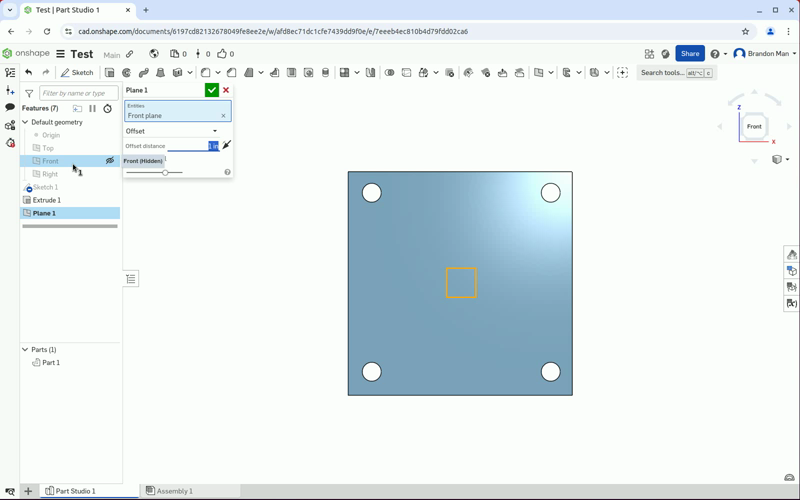
text(8.411)
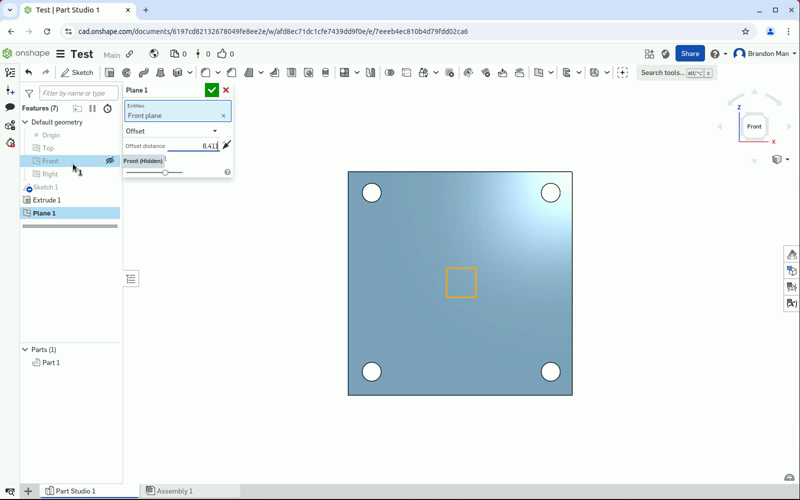
key(enter, 2)
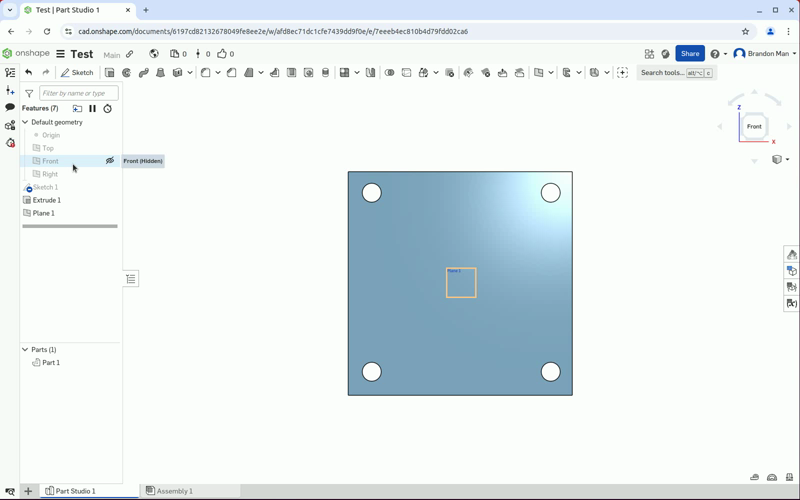
key(shift+s)
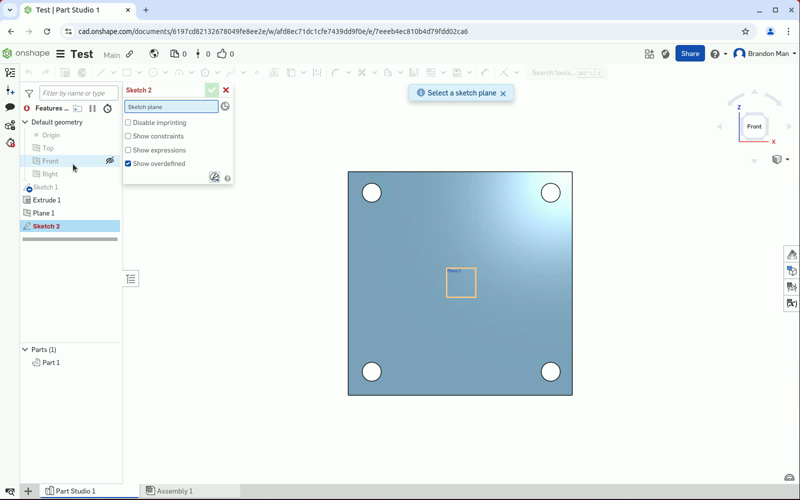
mouse_move(73, 215)
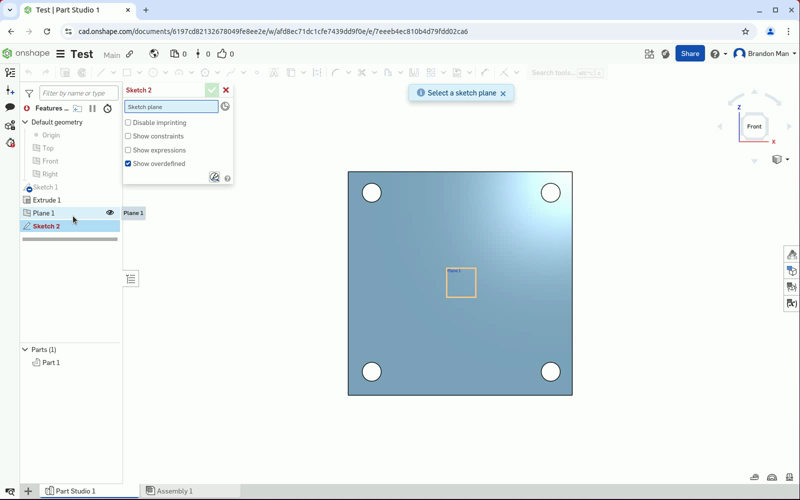
click(73, 215)
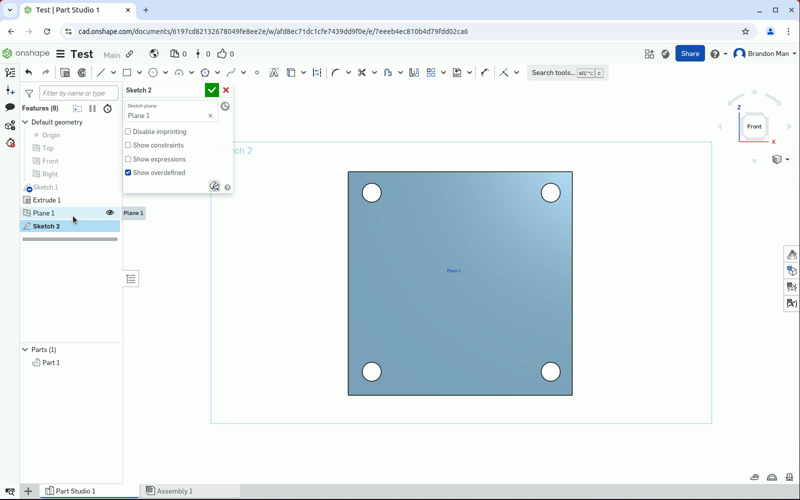
mouse_move(73, 352)
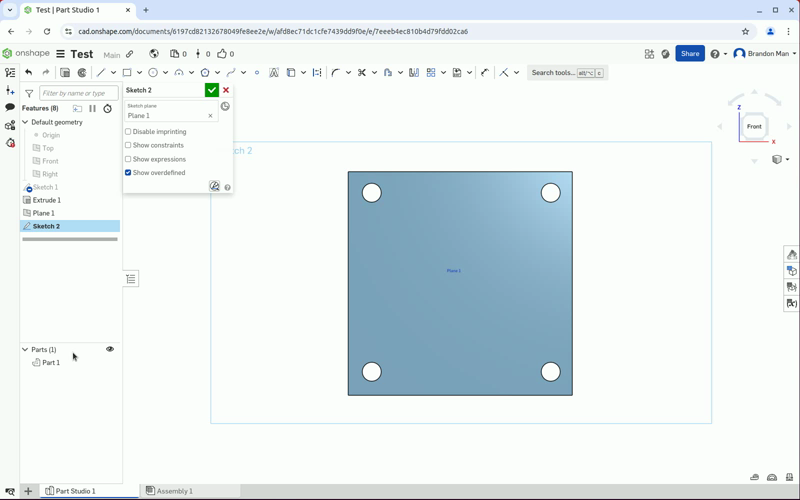
key(y)
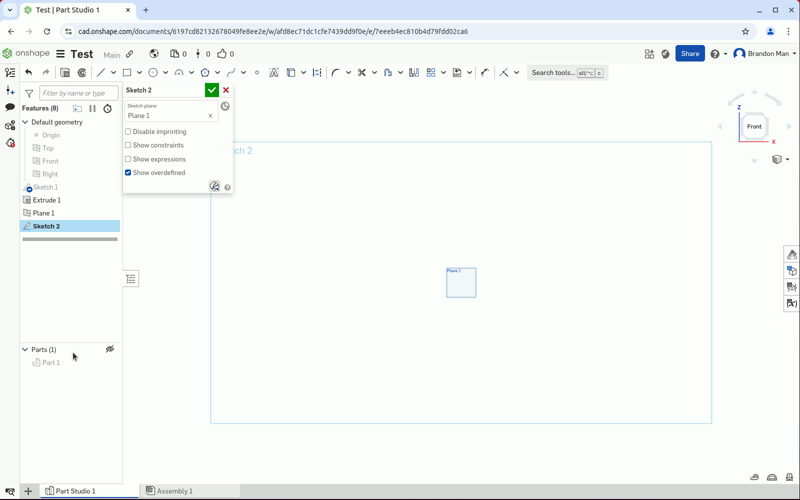
key(a)
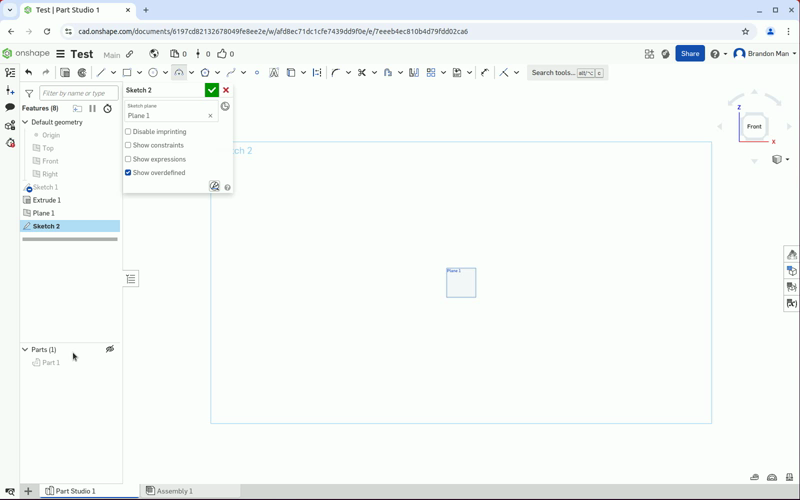
key_down(shift)
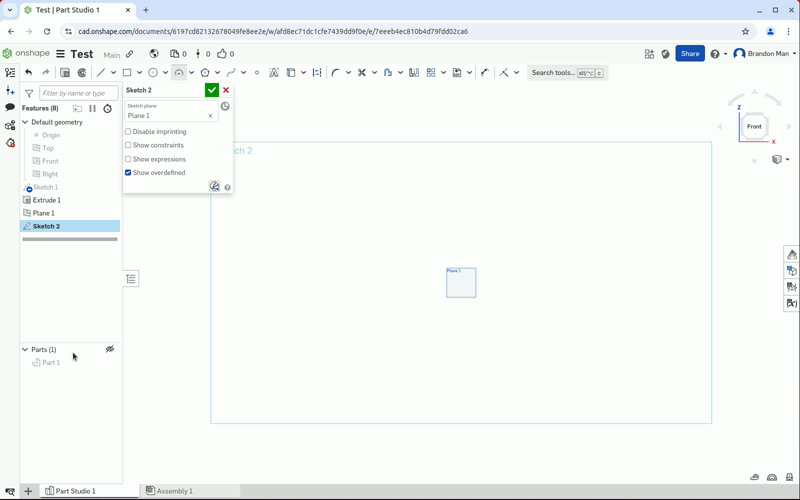
mouse_move(382, 327)
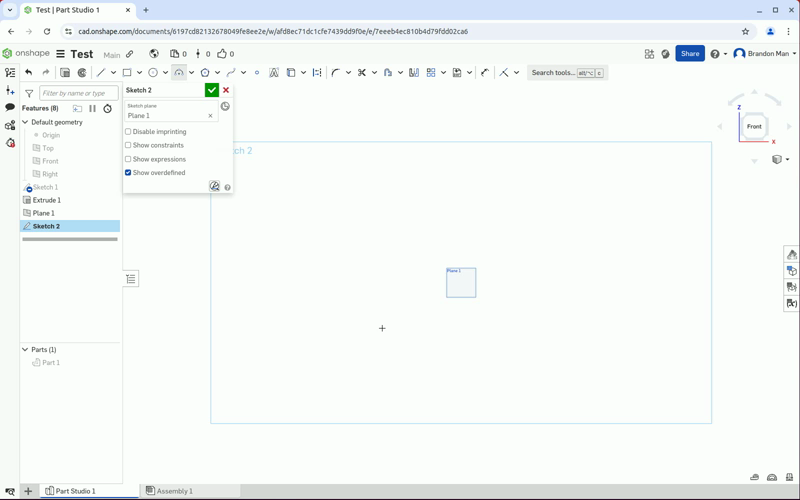
click(382, 327)
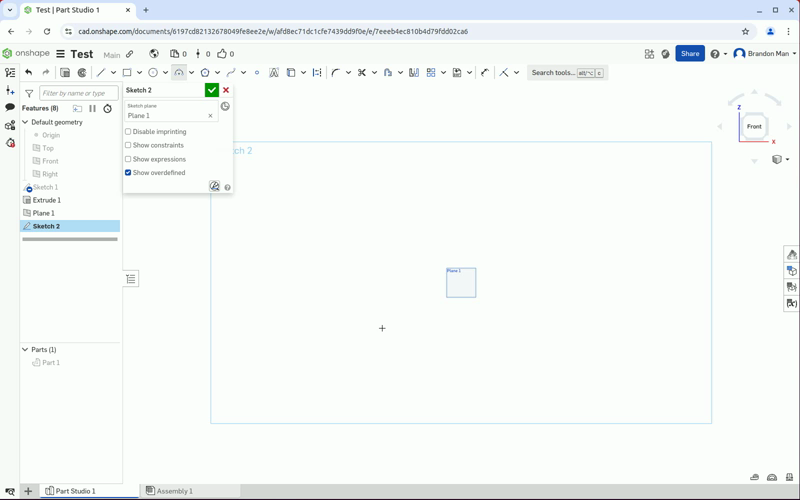
key_up(shift)
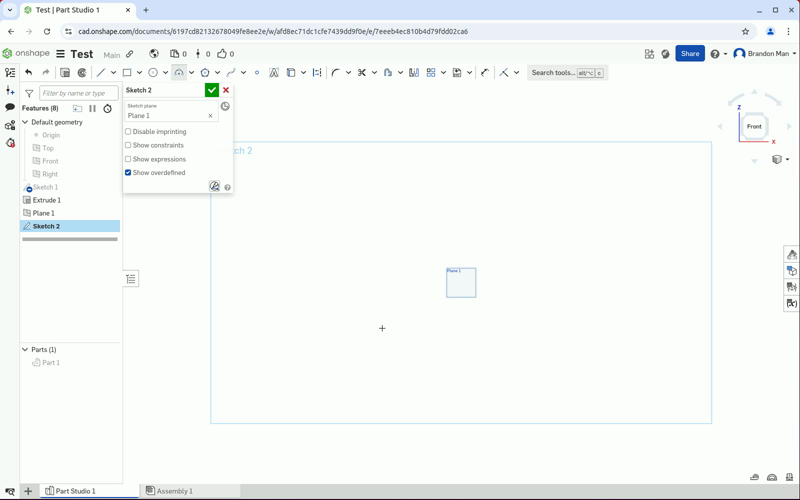
key_down(shift)
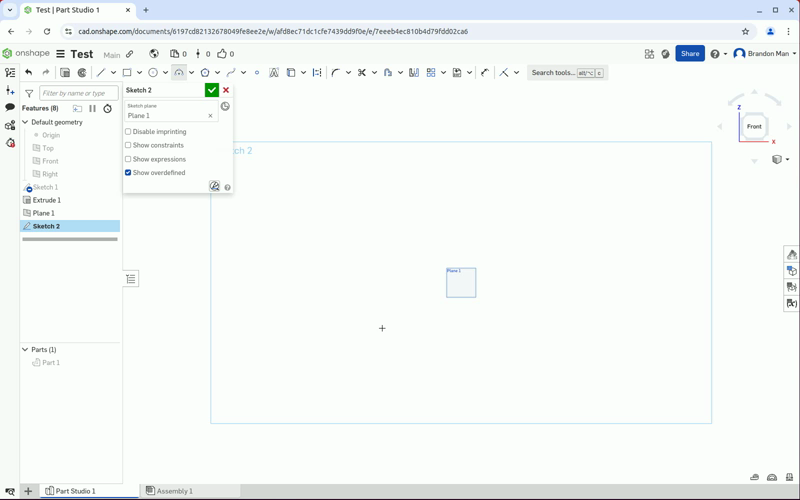
mouse_move(415, 360)
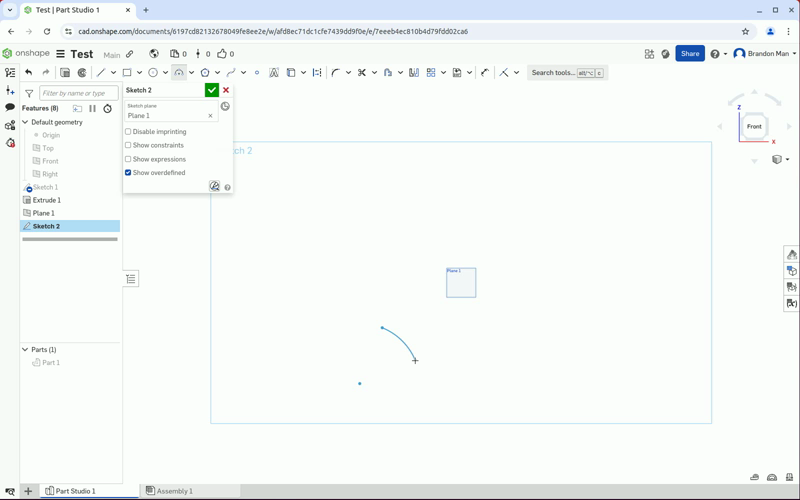
click(415, 360)
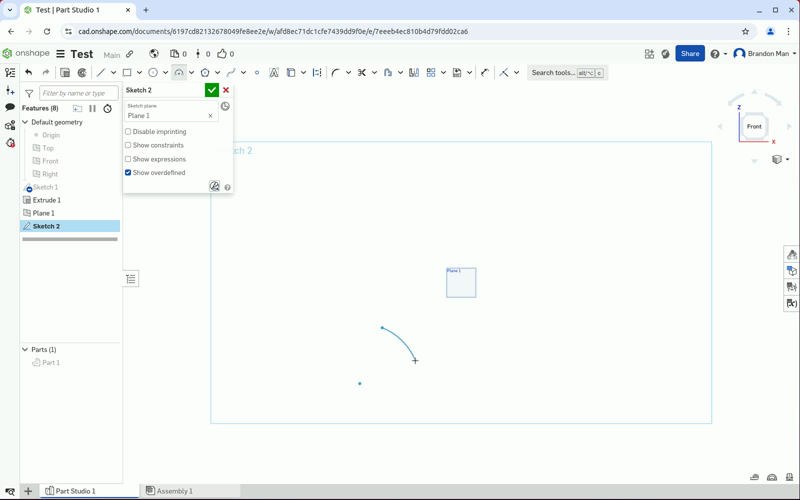
mouse_move(392, 350)
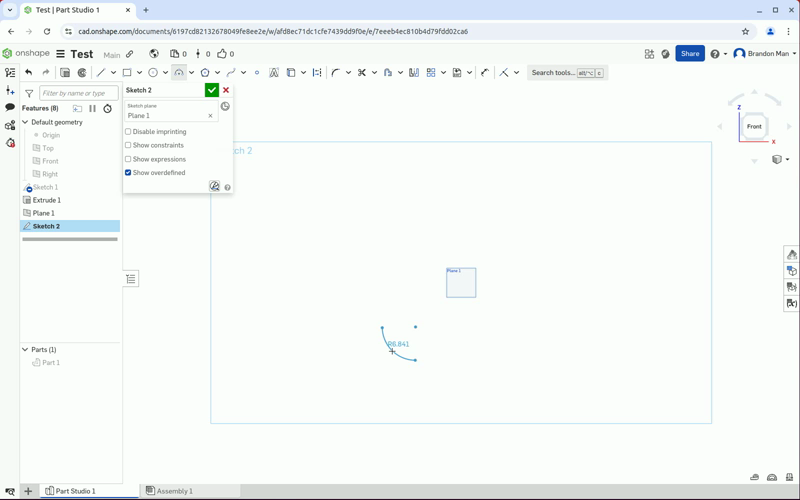
click(392, 350)
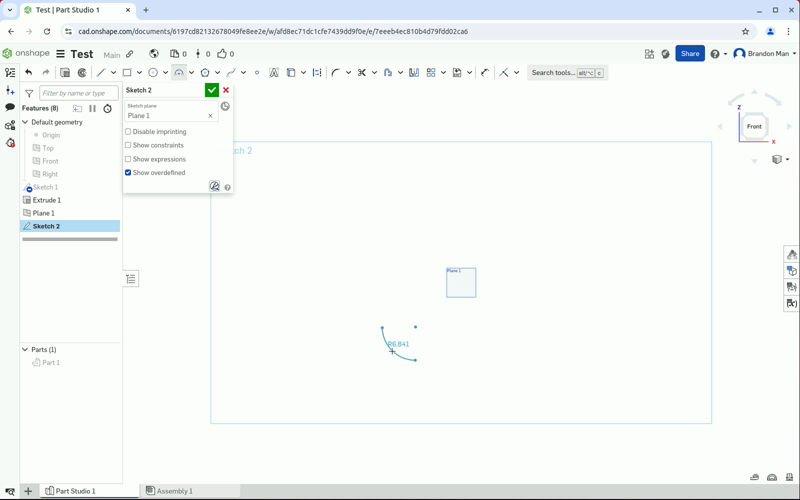
key_up(shift)
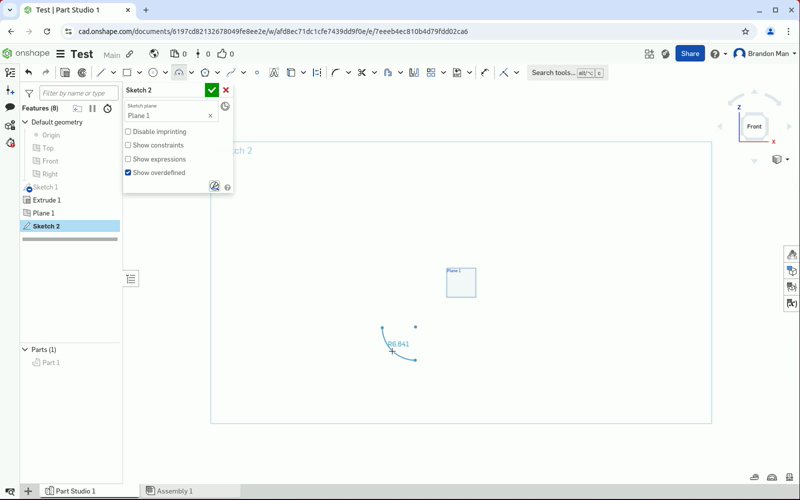
key(esc)
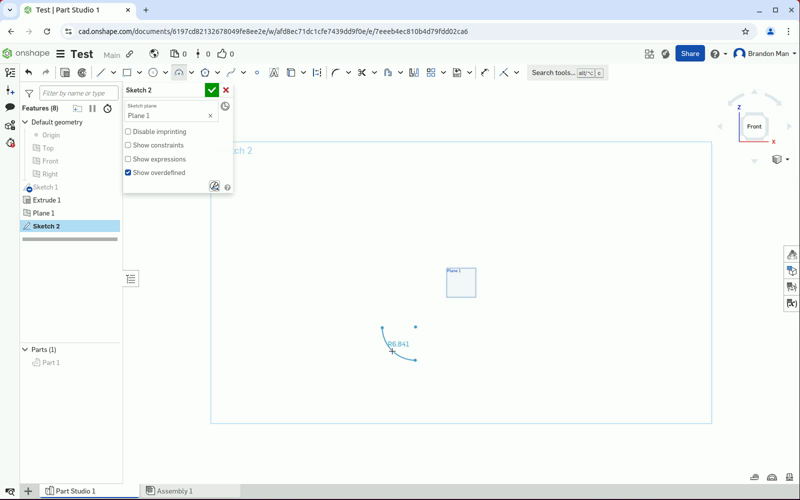
key(l)
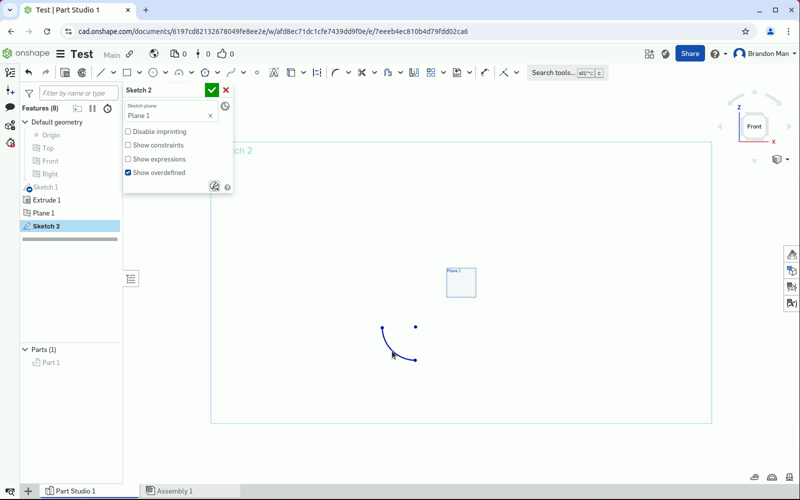
mouse_move(415, 360)
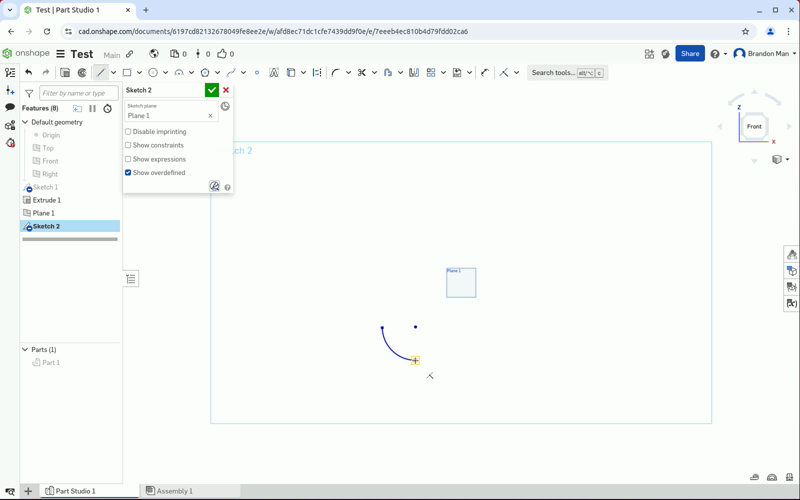
click(415, 360)
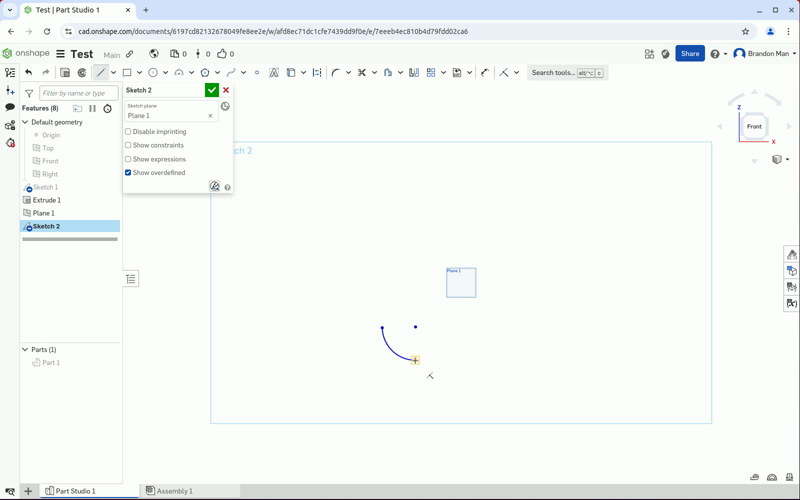
key_down(shift)
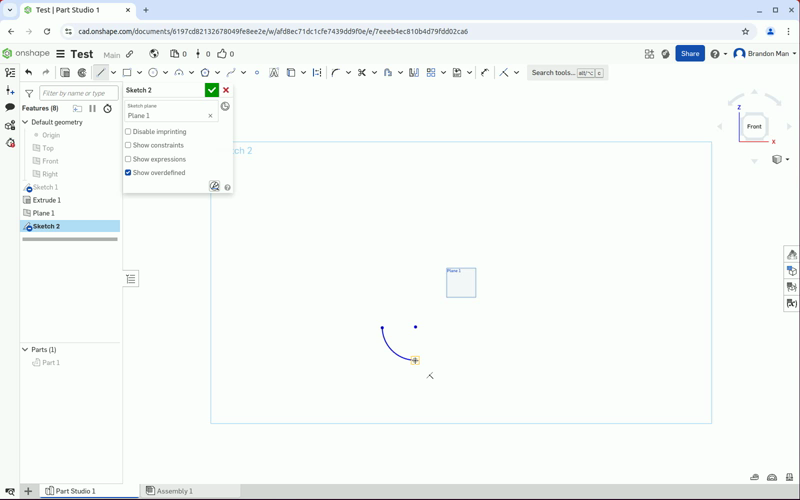
mouse_move(505, 360)
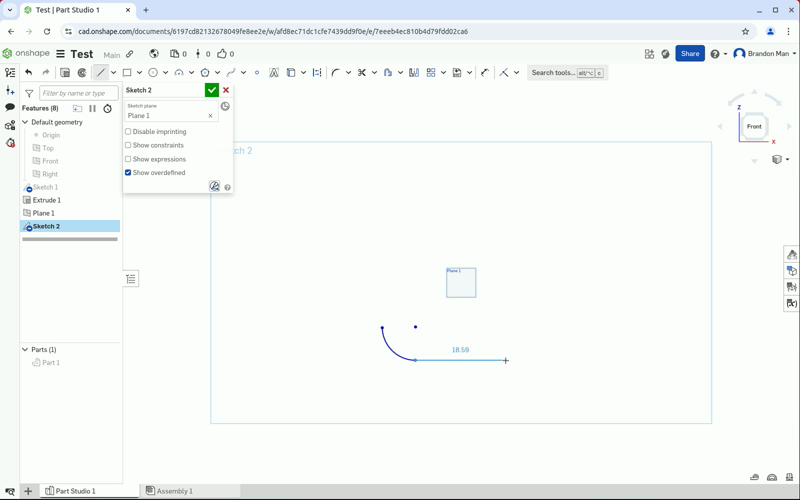
click(505, 360)
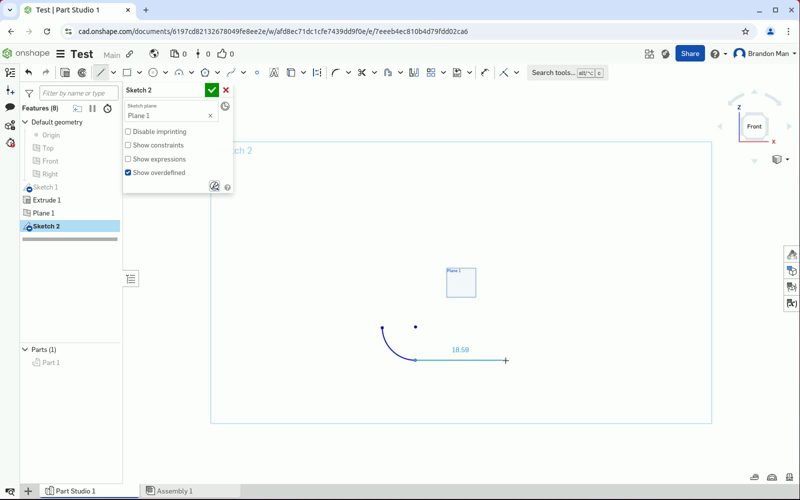
key_up(shift)
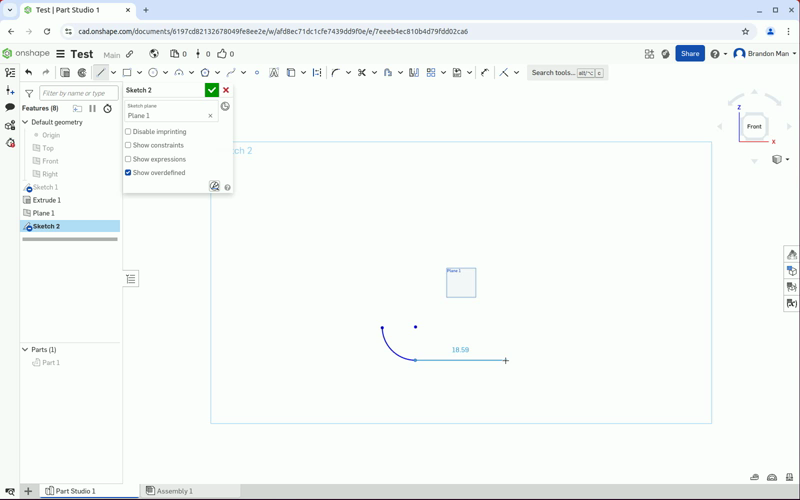
key(esc)
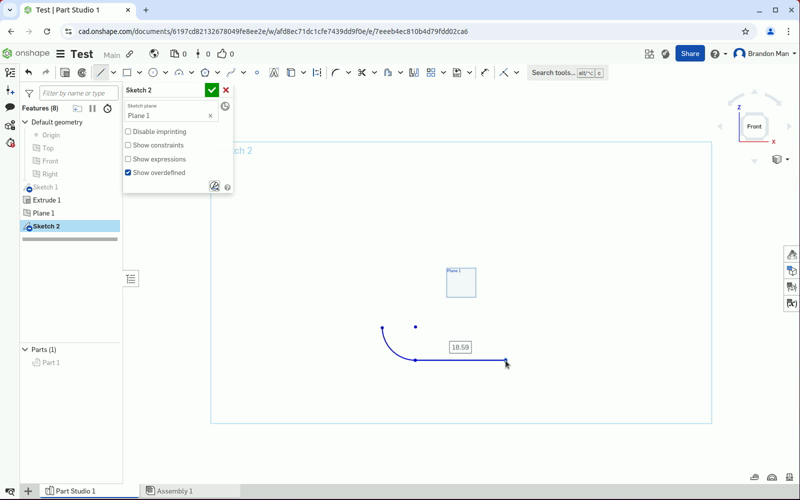
key(a)
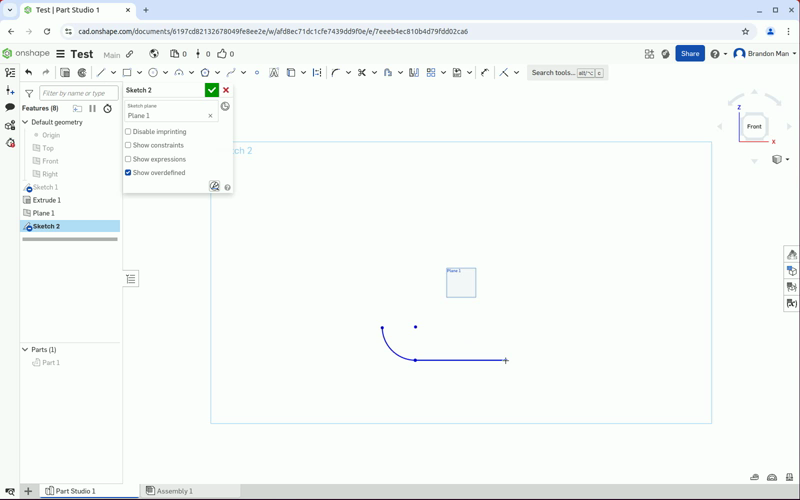
mouse_move(505, 360)
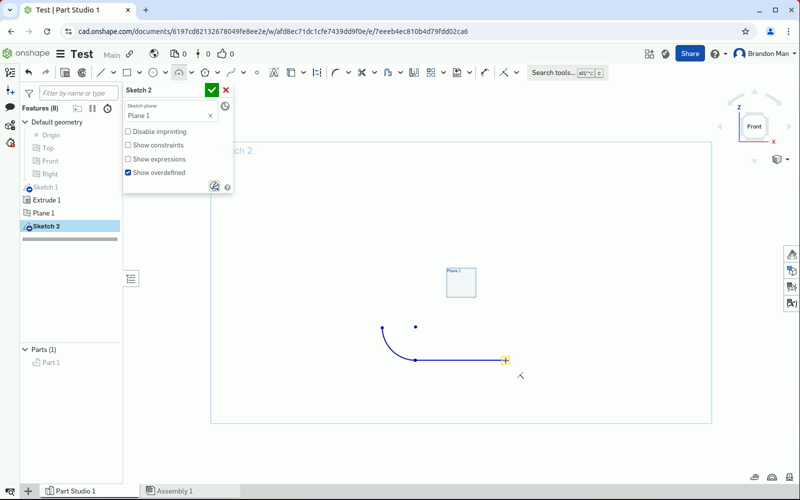
click(505, 360)
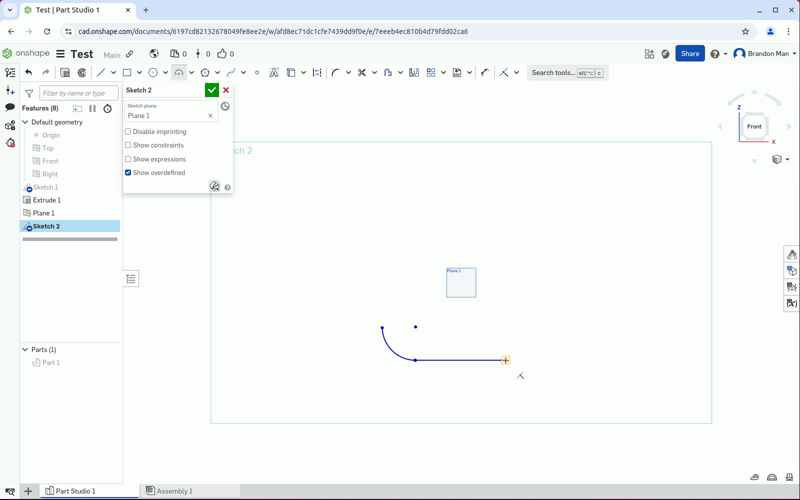
key_down(shift)
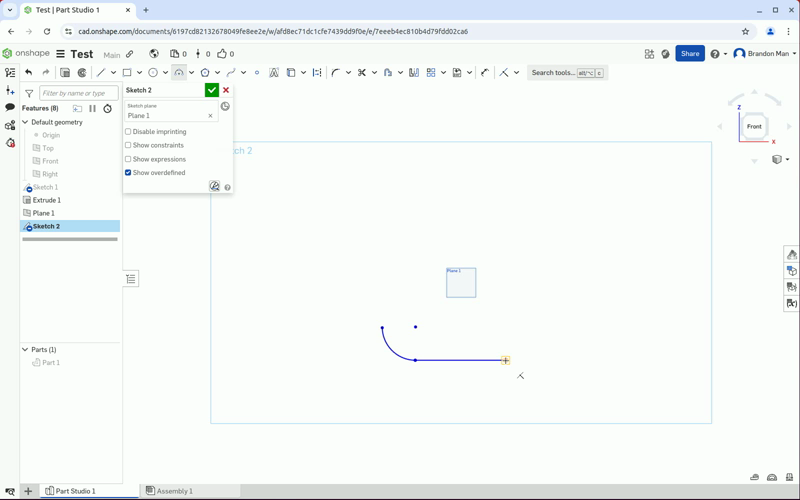
mouse_move(538, 327)
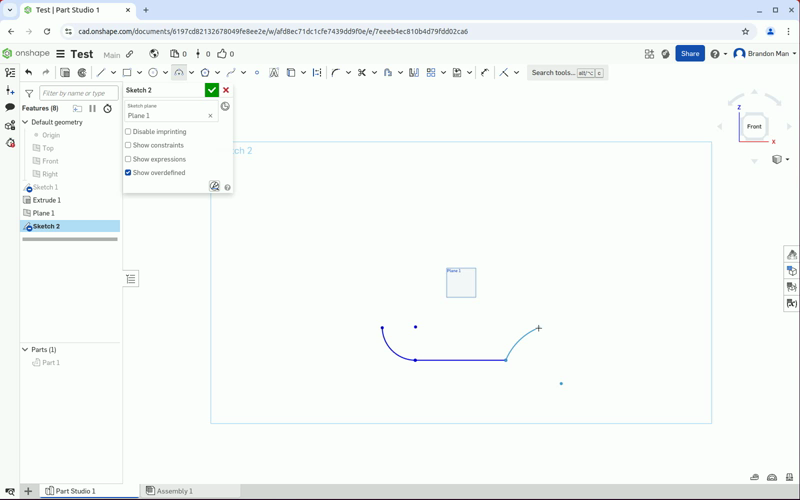
click(538, 327)
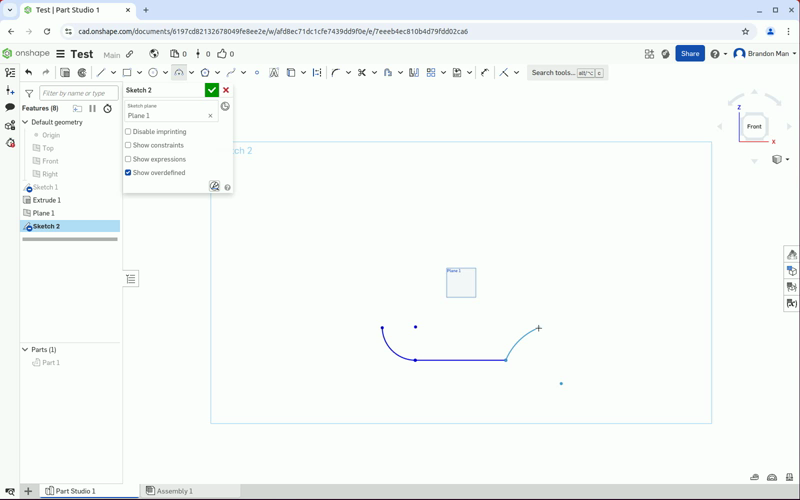
mouse_move(529, 350)
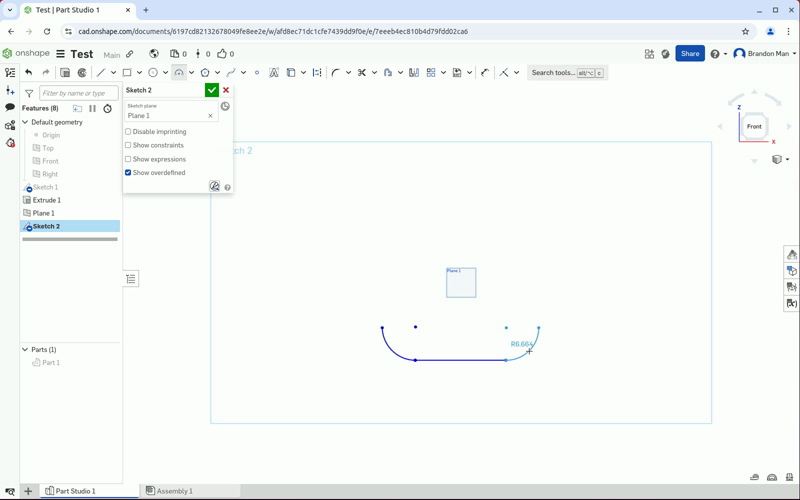
click(529, 350)
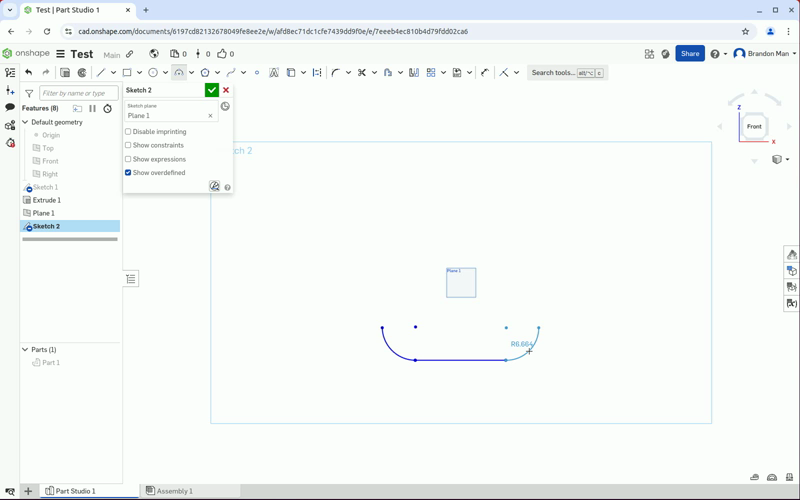
key_up(shift)
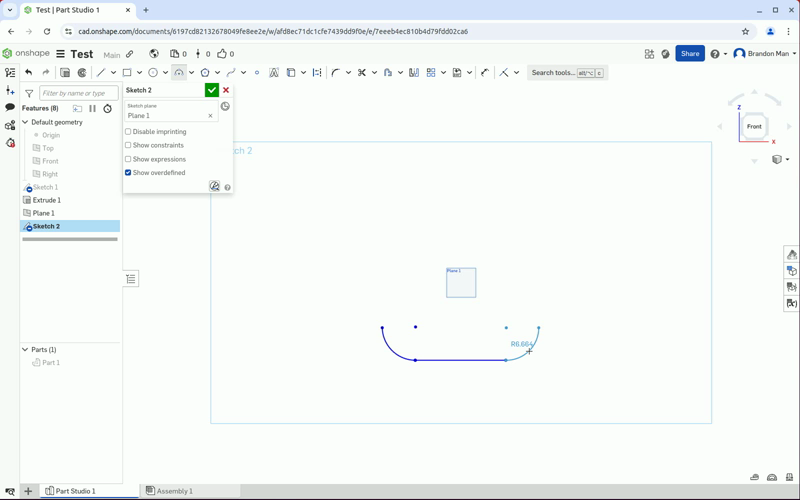
key(esc)
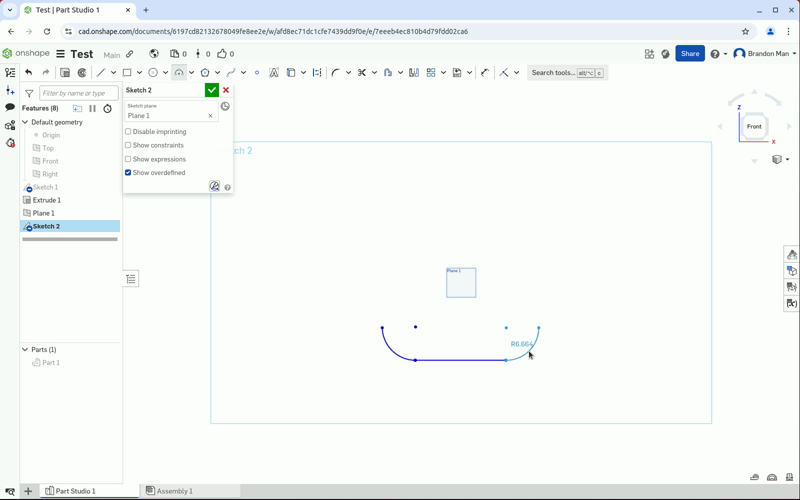
key(l)
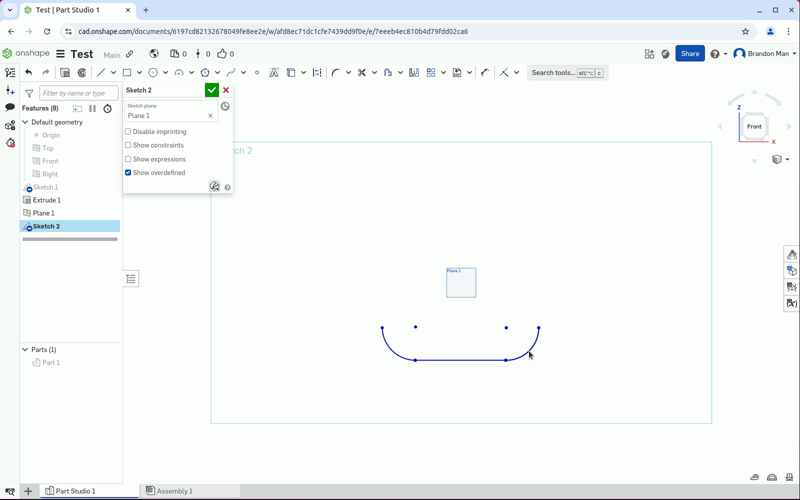
mouse_move(538, 327)
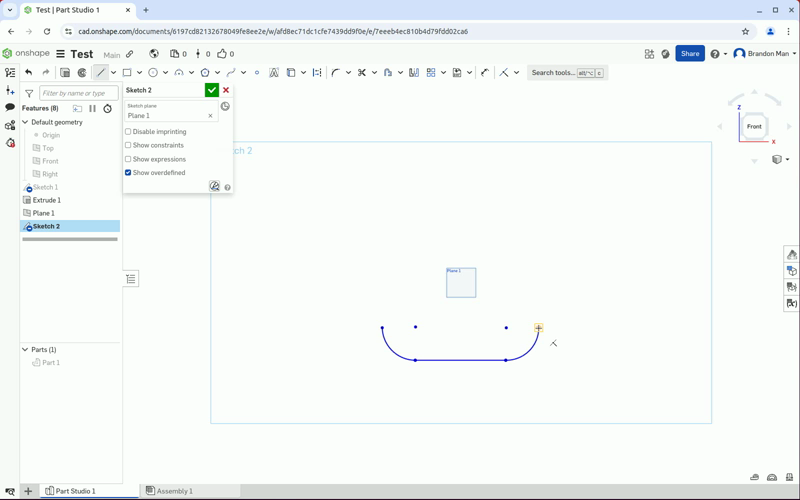
click(538, 327)
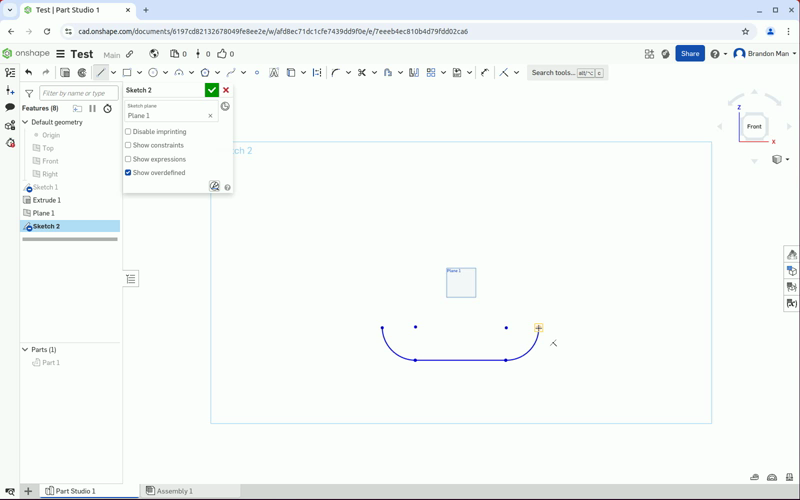
key_down(shift)
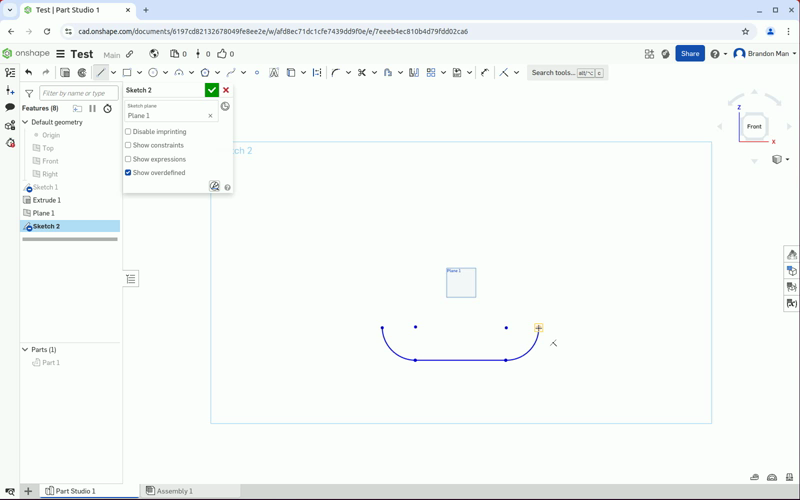
mouse_move(538, 238)
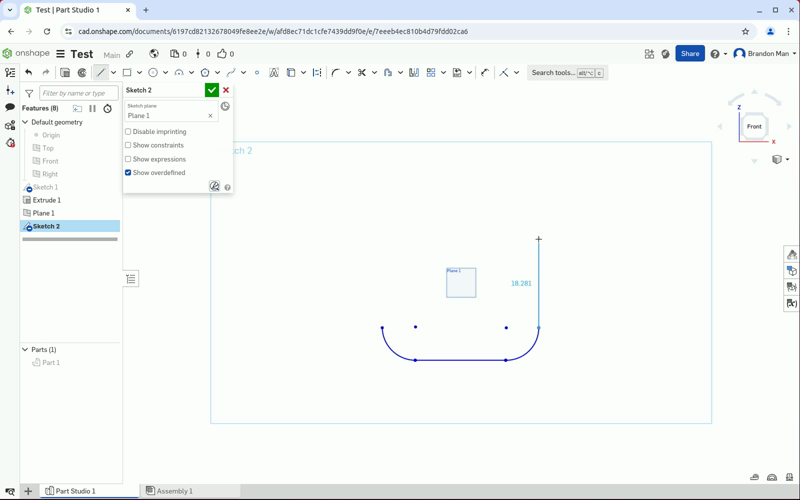
click(538, 238)
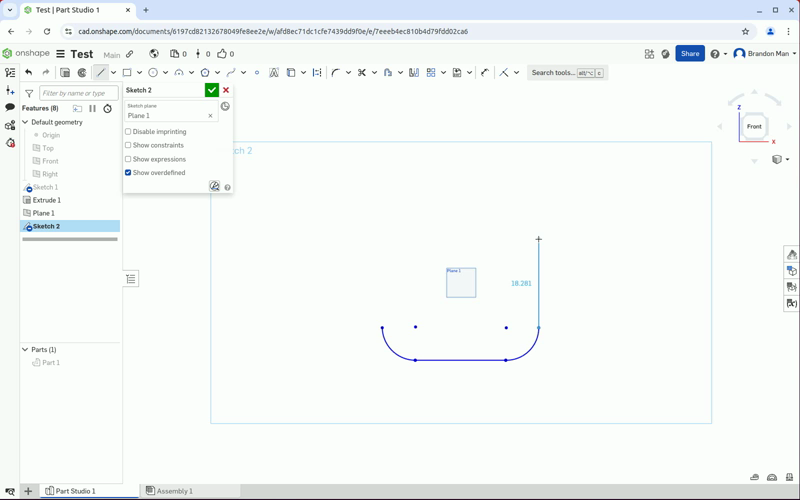
key_up(shift)
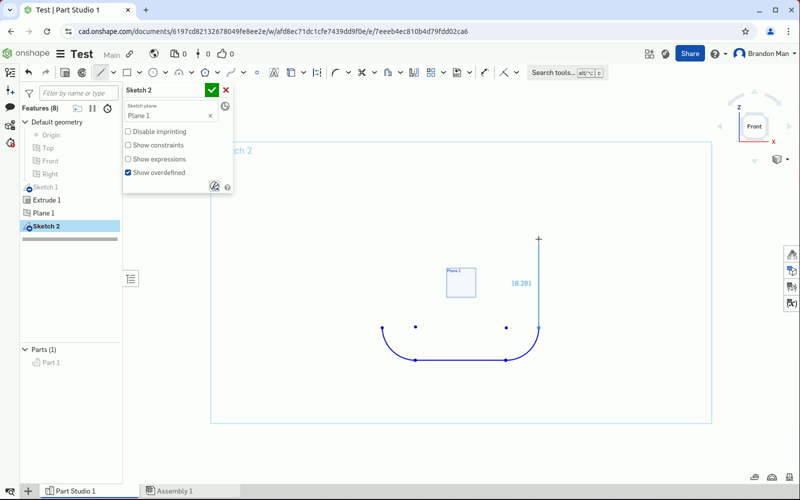
key(esc)
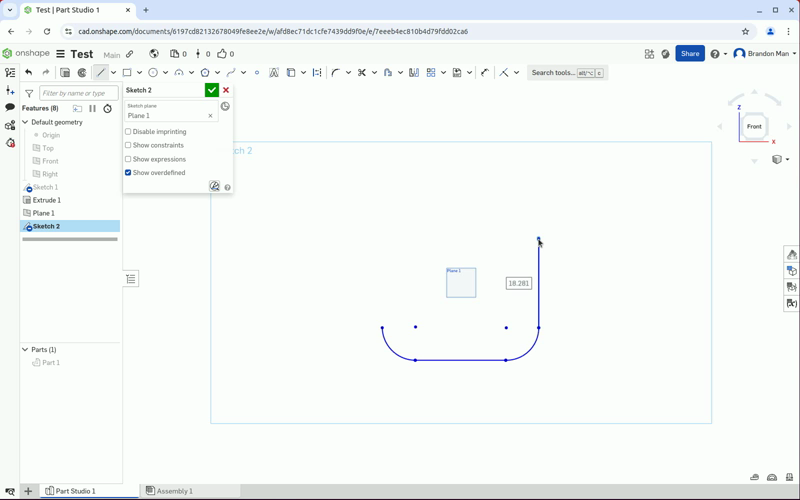
key(a)
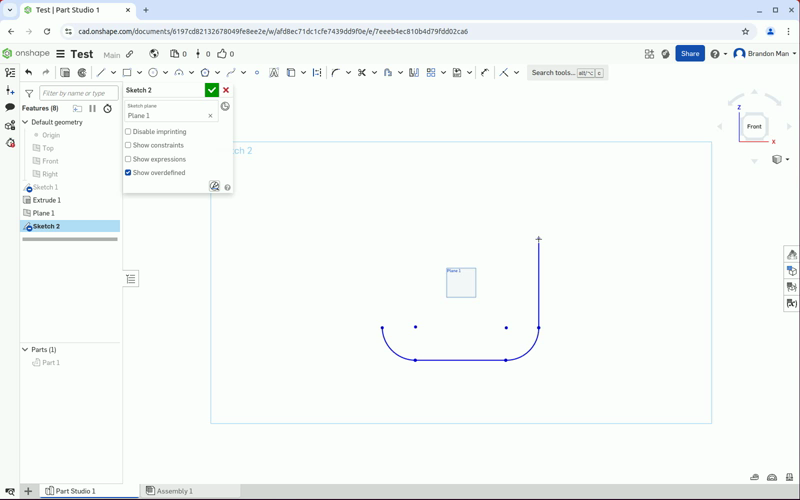
mouse_move(538, 238)
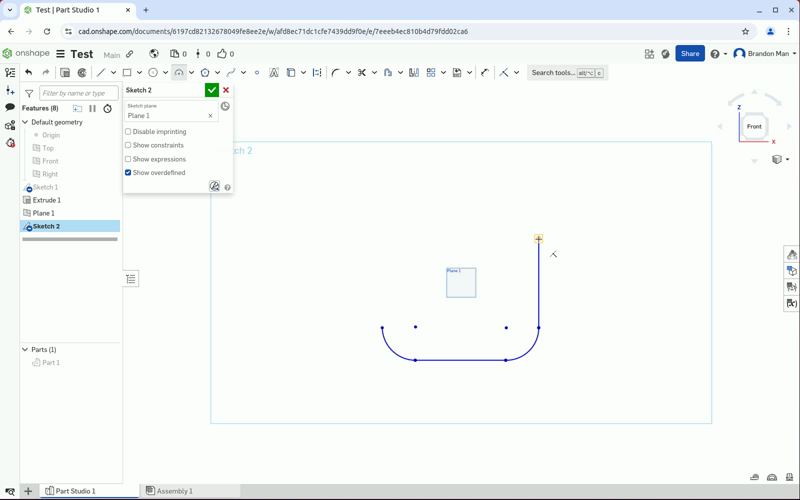
click(538, 238)
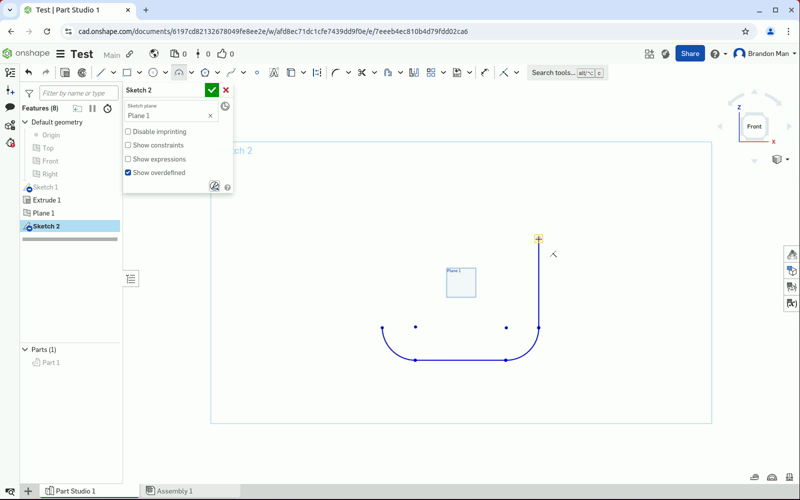
key_down(shift)
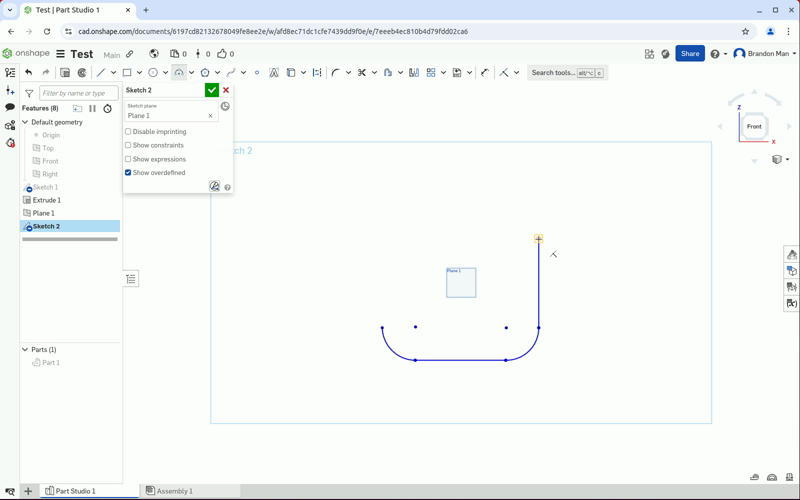
mouse_move(505, 204)
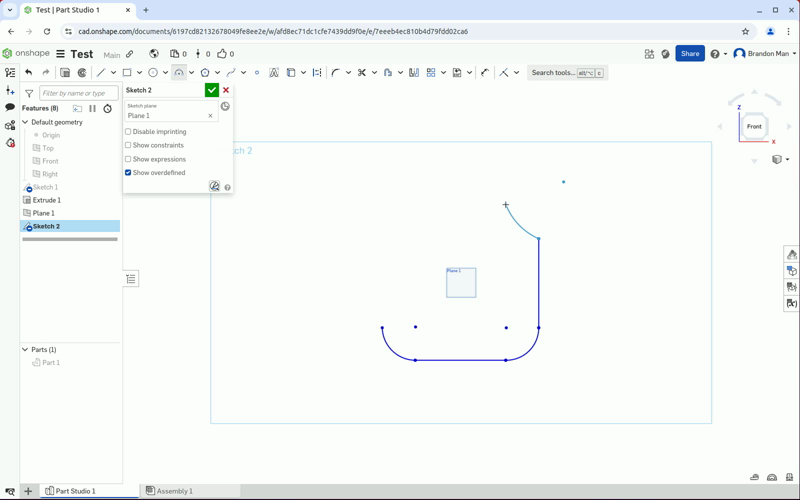
click(505, 204)
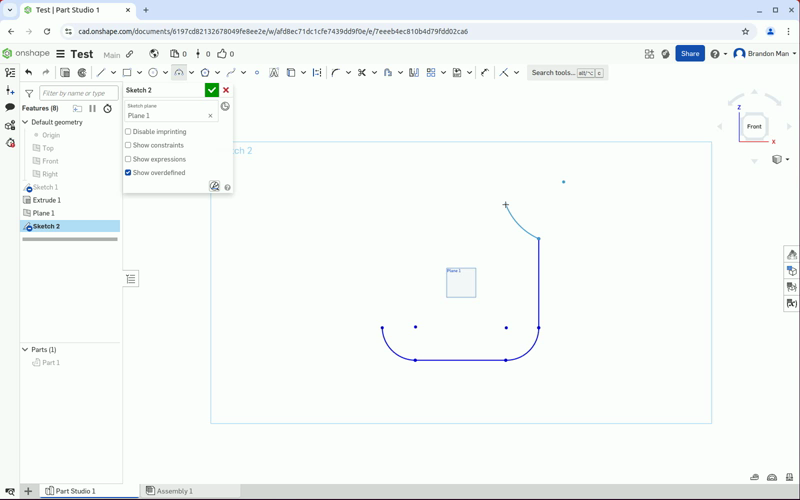
mouse_move(529, 214)
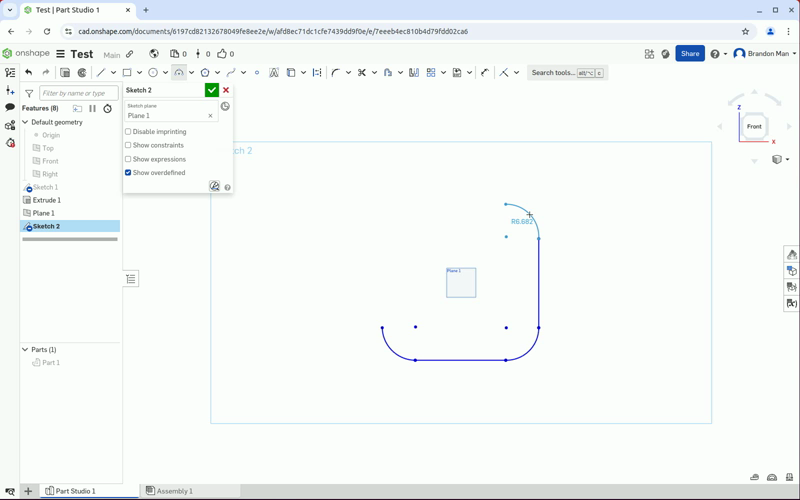
click(529, 214)
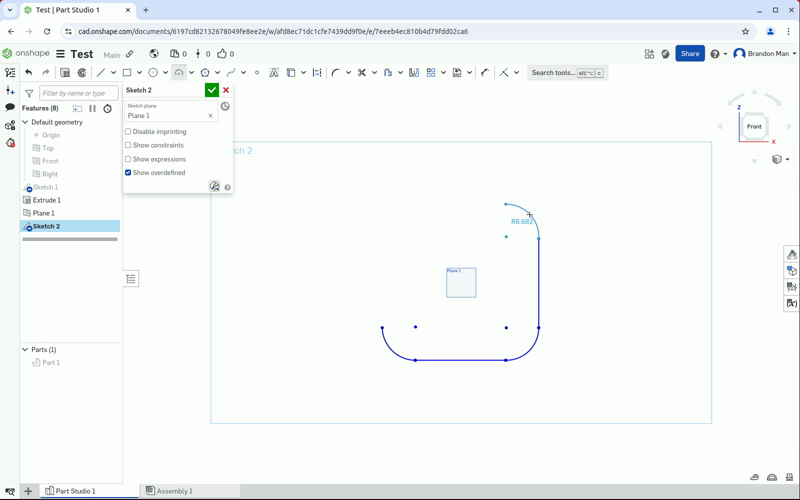
key_up(shift)
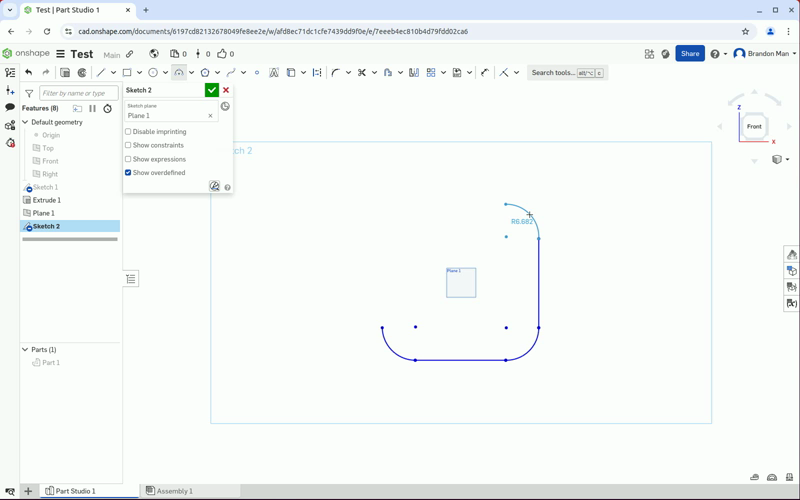
key(esc)
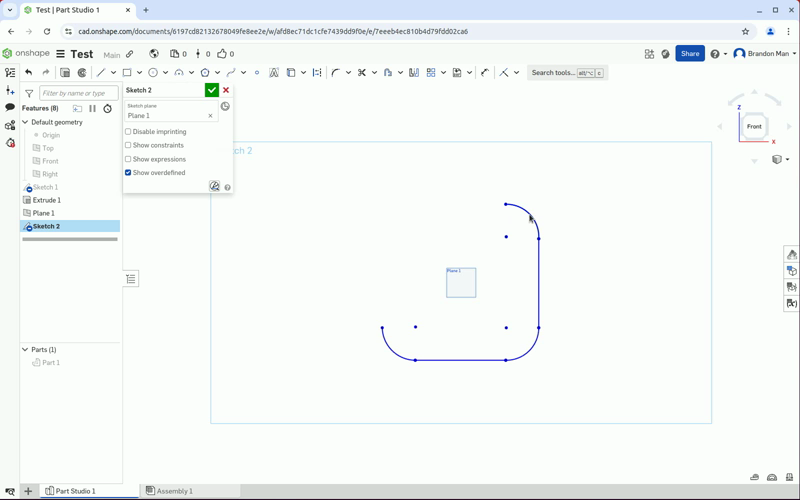
key(l)
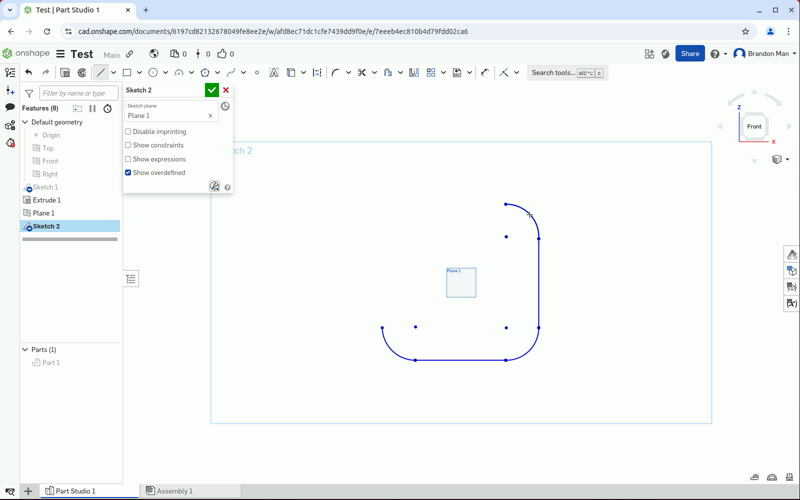
mouse_move(505, 204)
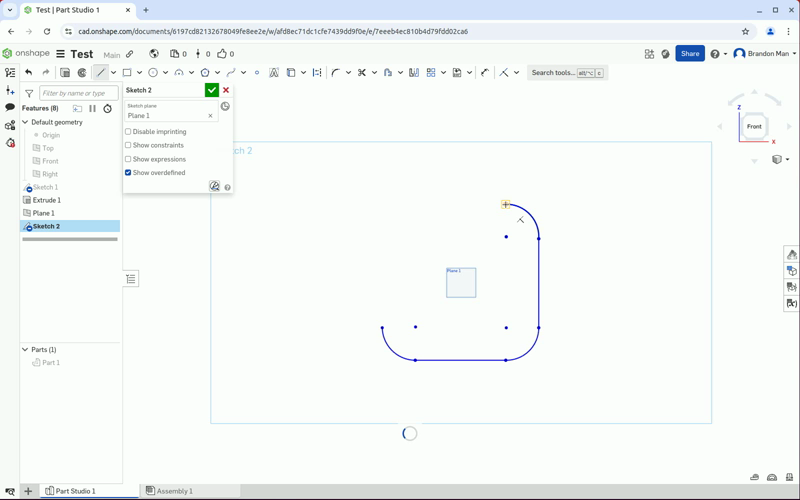
click(505, 204)
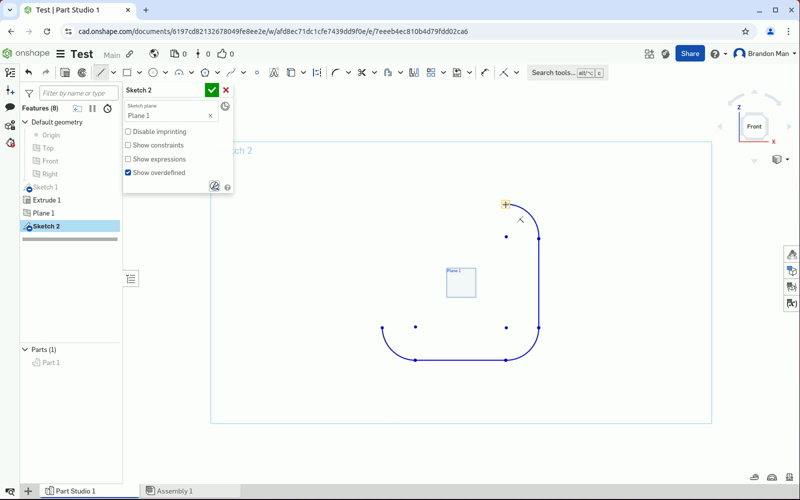
key_down(shift)
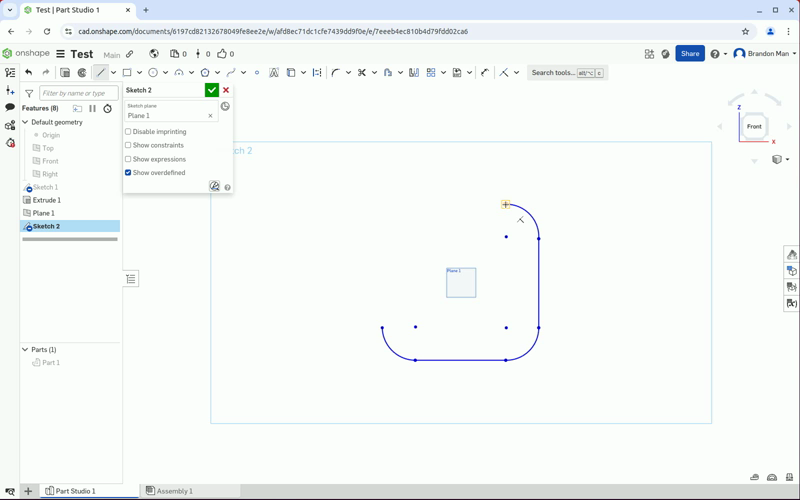
mouse_move(415, 204)
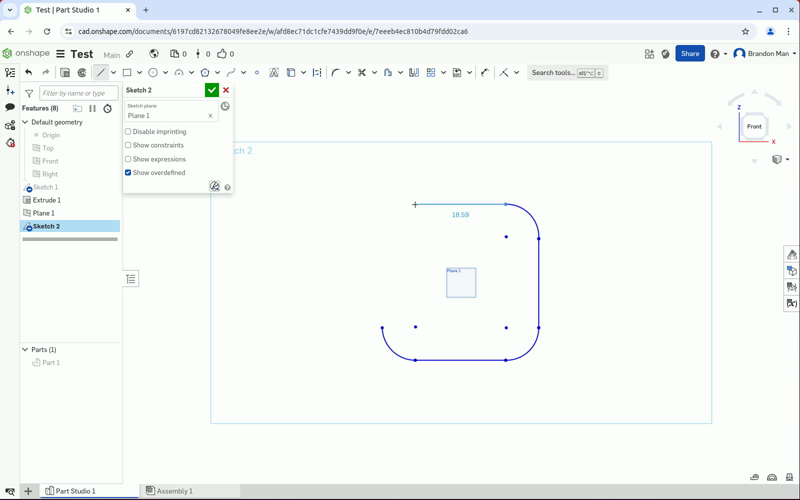
click(415, 204)
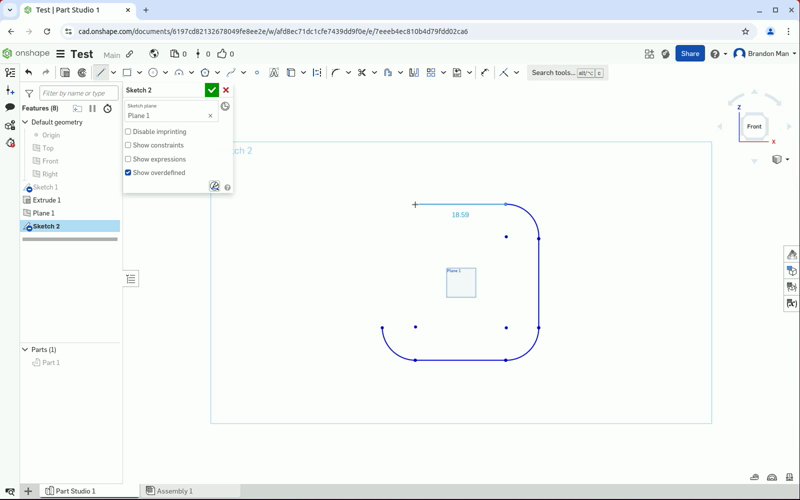
key_up(shift)
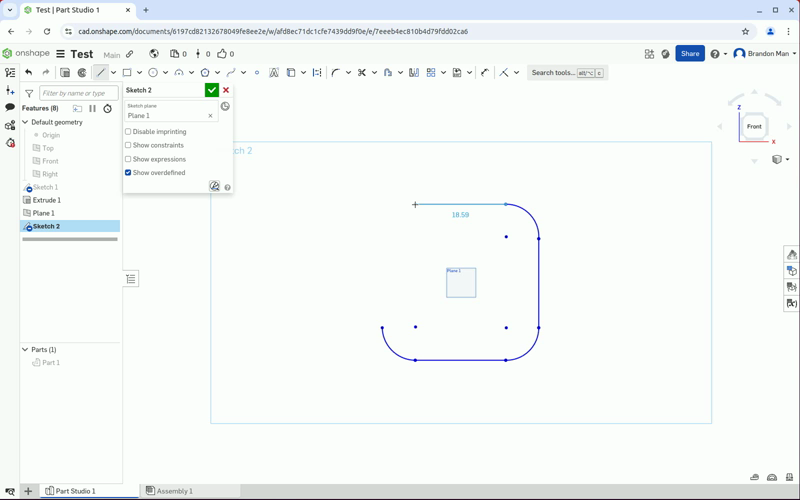
key(esc)
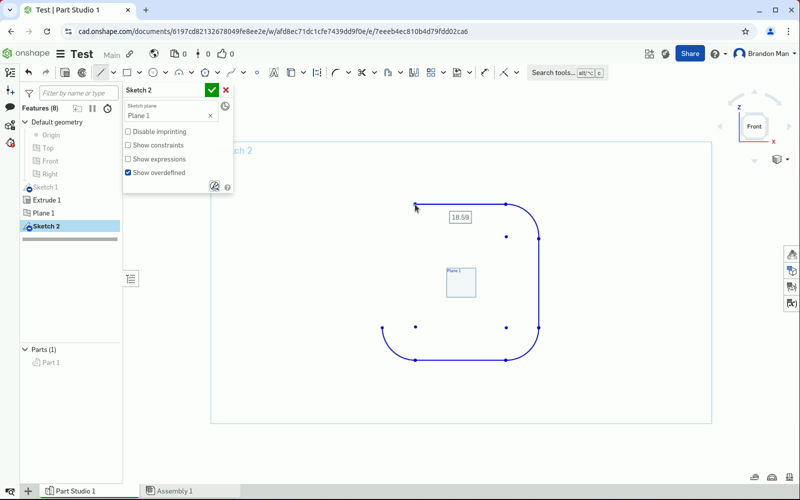
key(a)
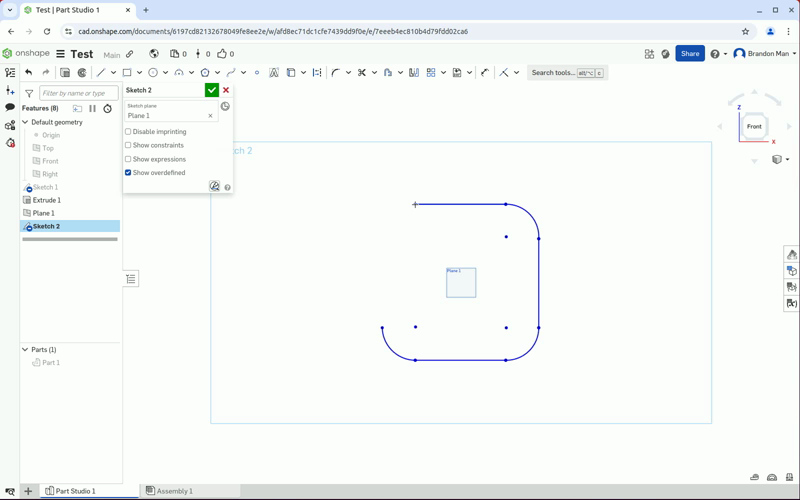
mouse_move(415, 204)
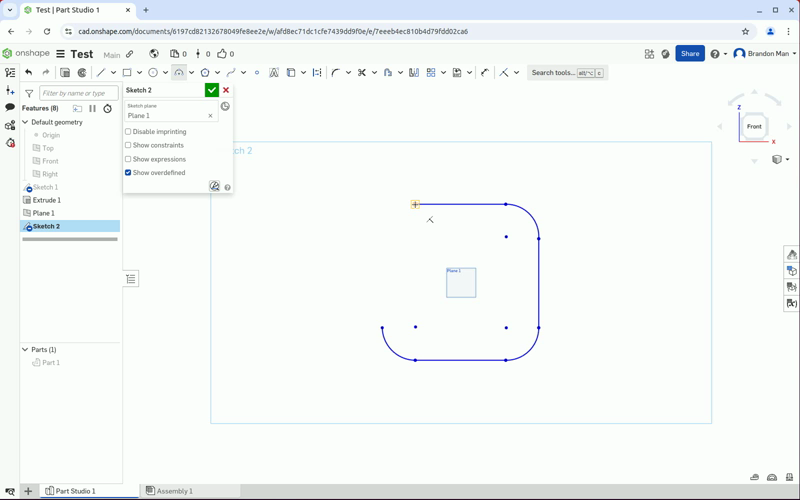
click(415, 204)
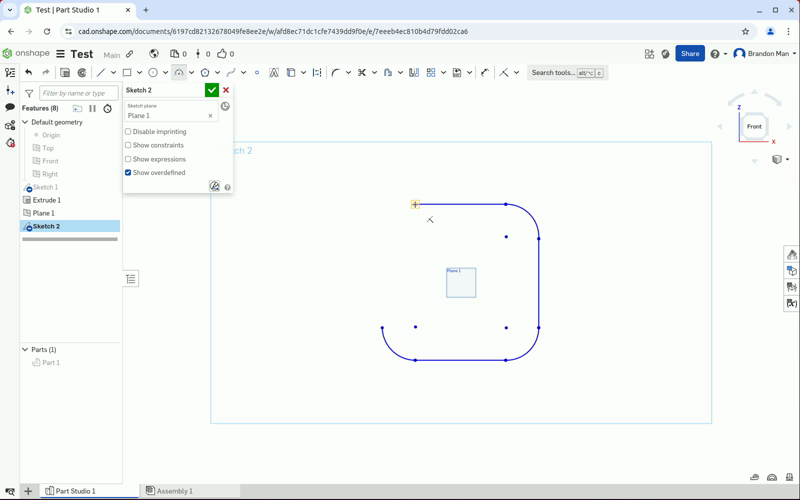
key_down(shift)
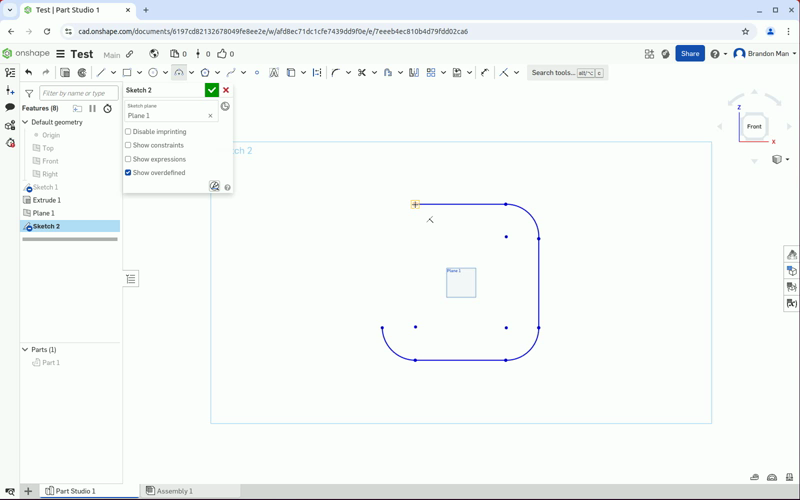
mouse_move(382, 238)
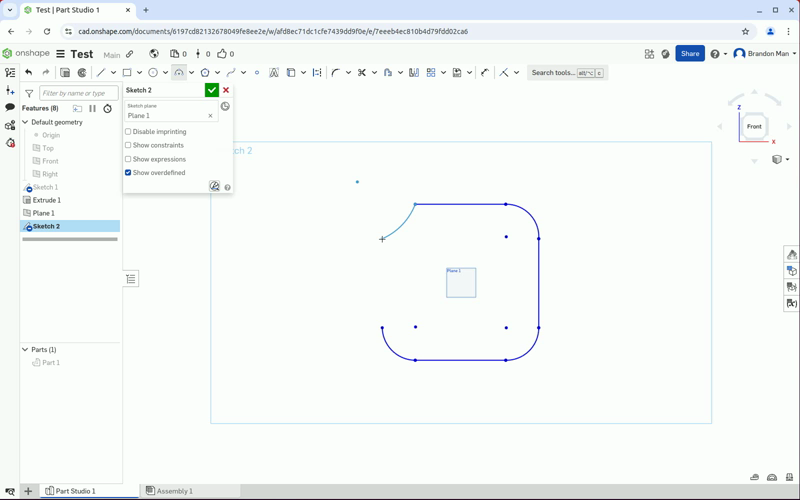
click(382, 238)
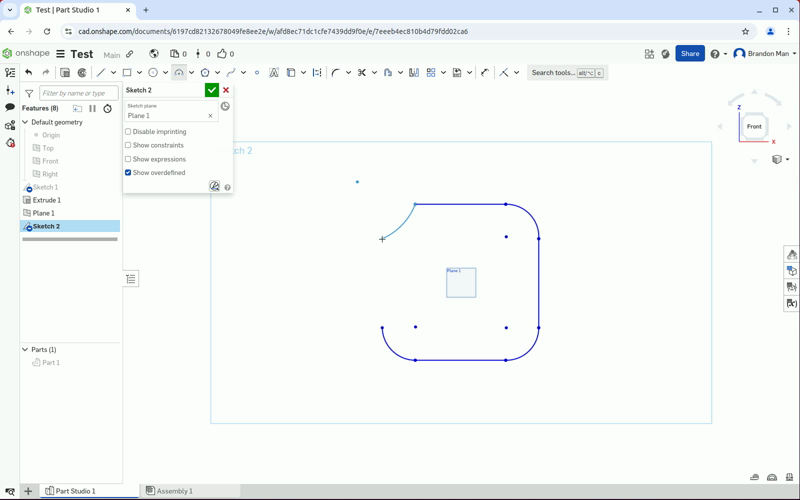
mouse_move(391, 214)
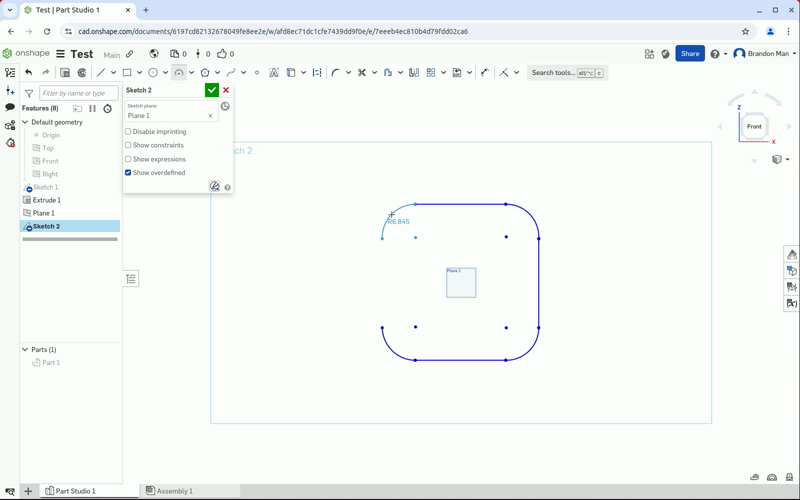
click(391, 214)
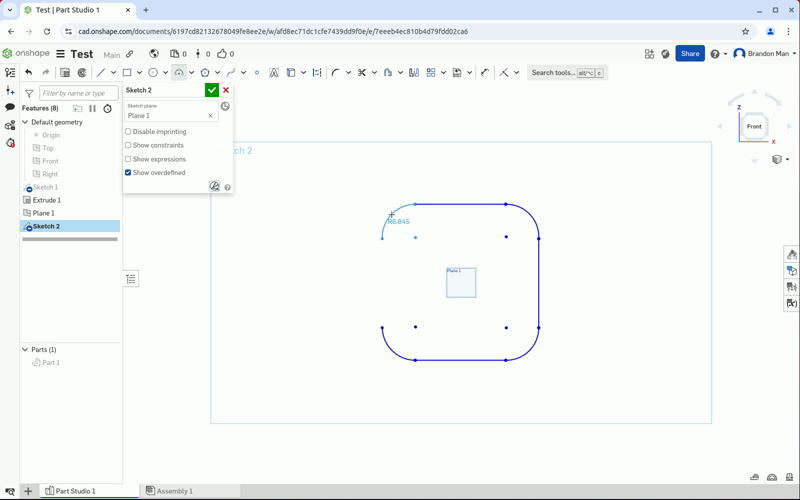
key_up(shift)
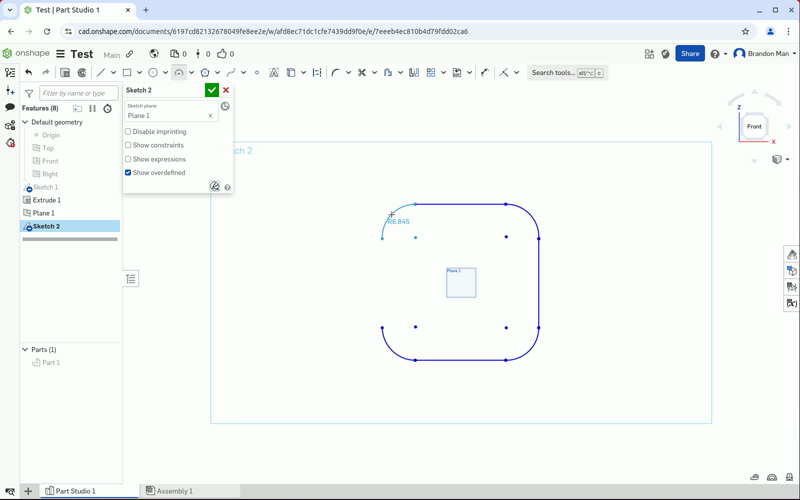
key(esc)
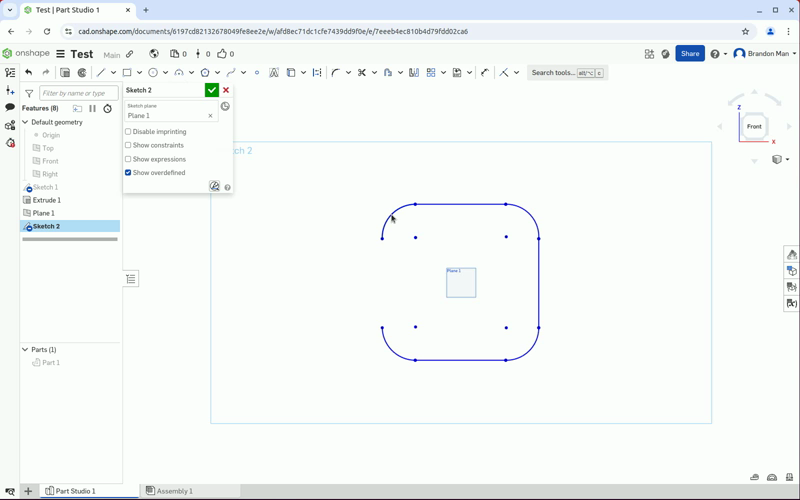
key(l)
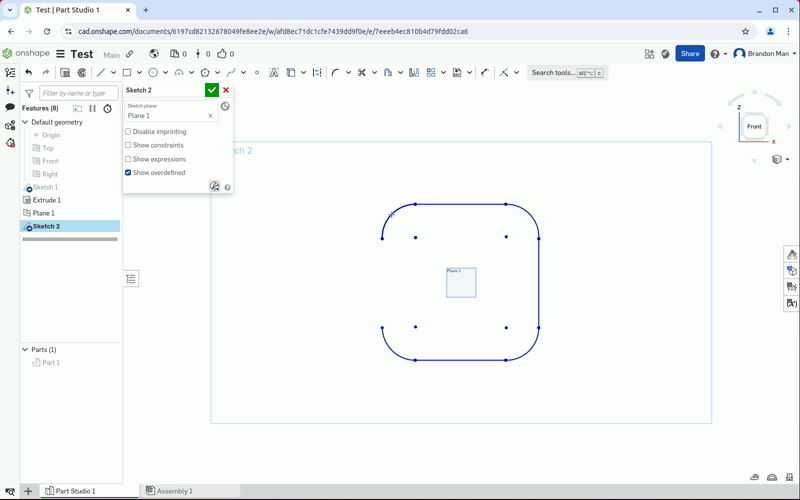
mouse_move(382, 238)
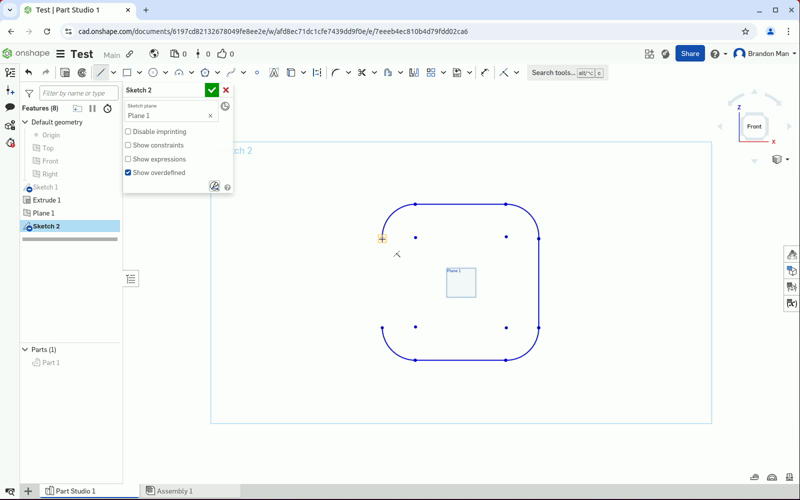
click(382, 238)
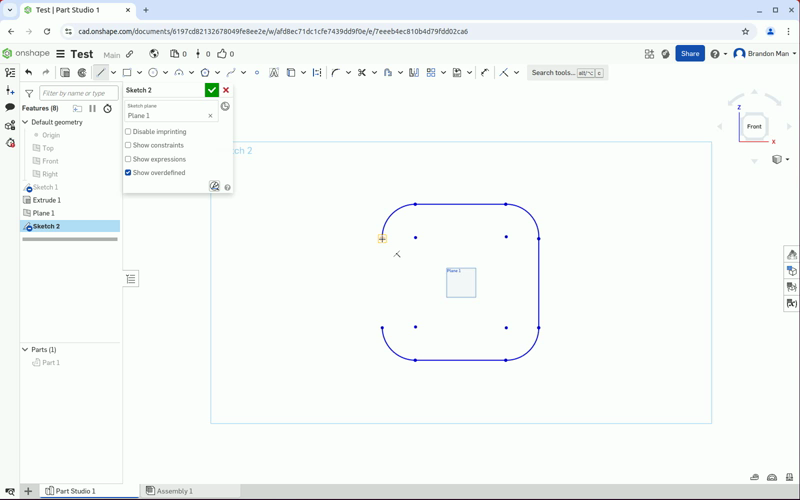
key_down(shift)
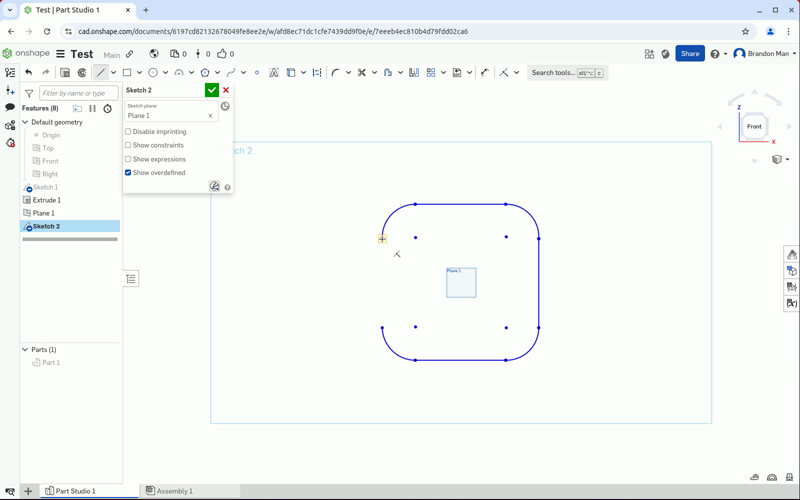
mouse_move(382, 327)
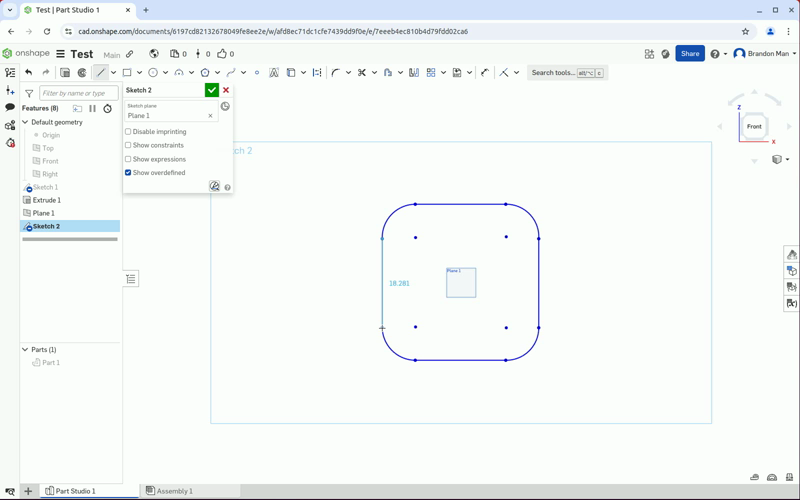
key_up(shift)
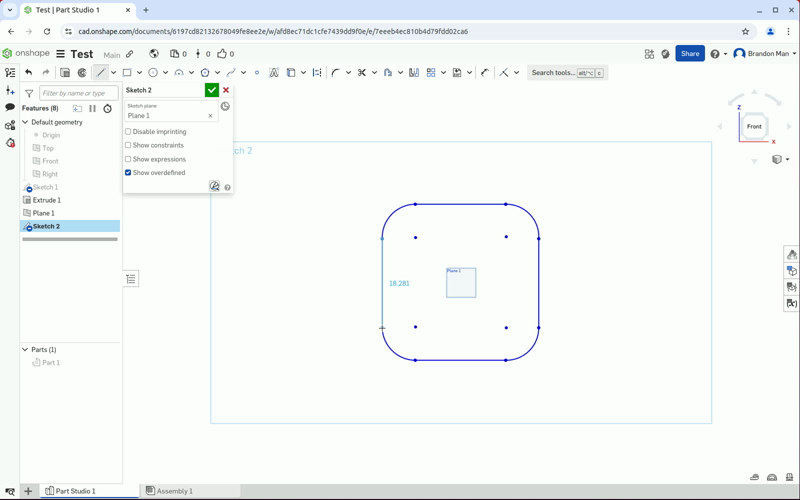
click(382, 327)
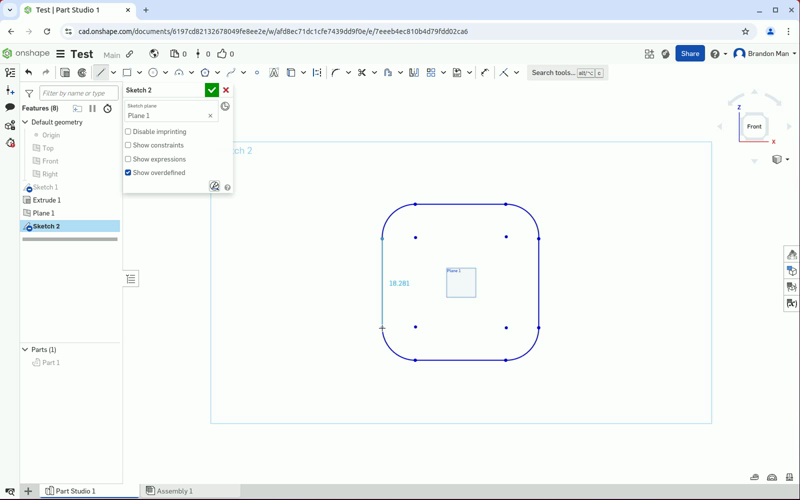
key(esc)
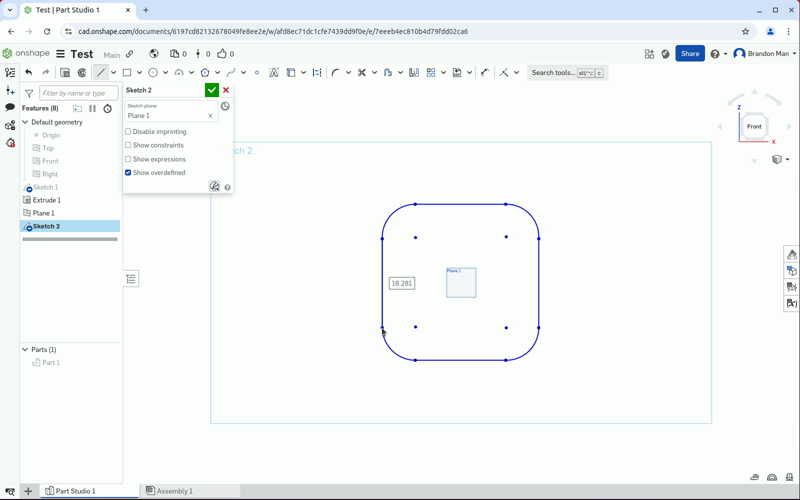
key(a)
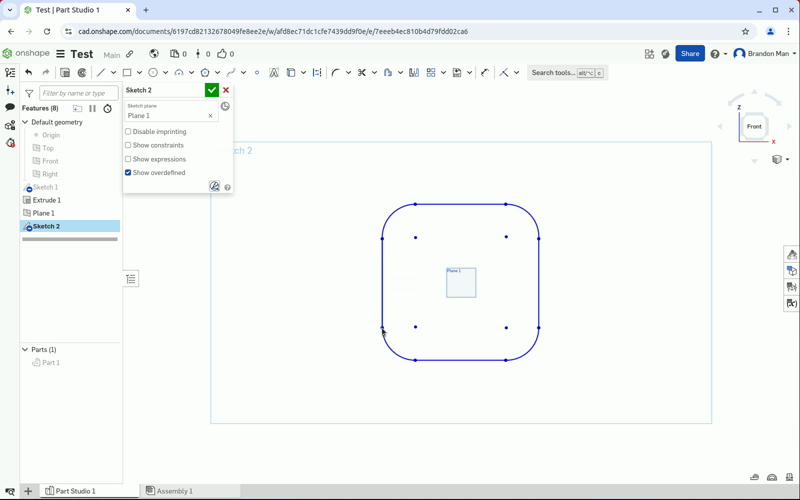
key_down(shift)
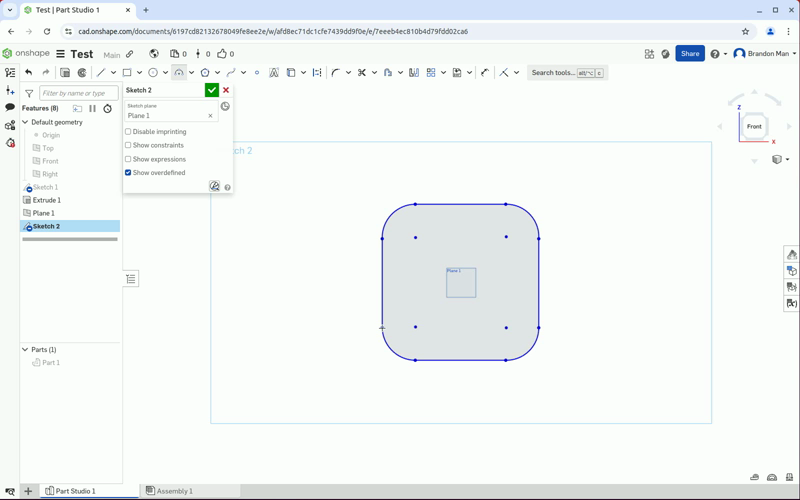
mouse_move(393, 327)
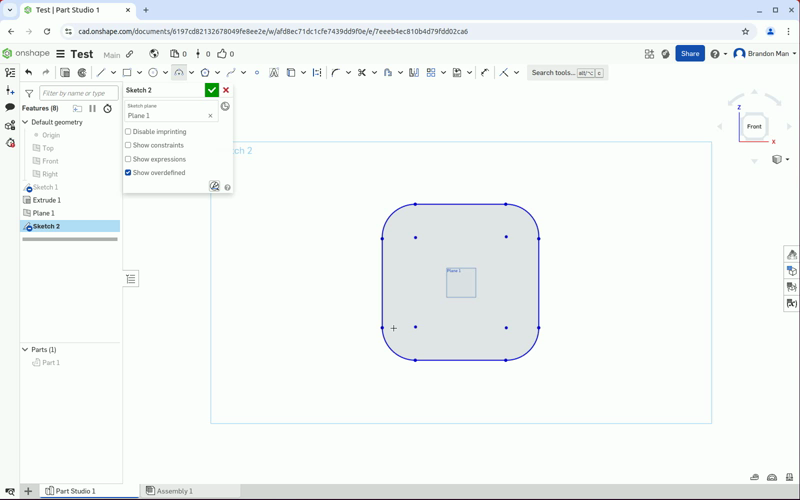
click(393, 327)
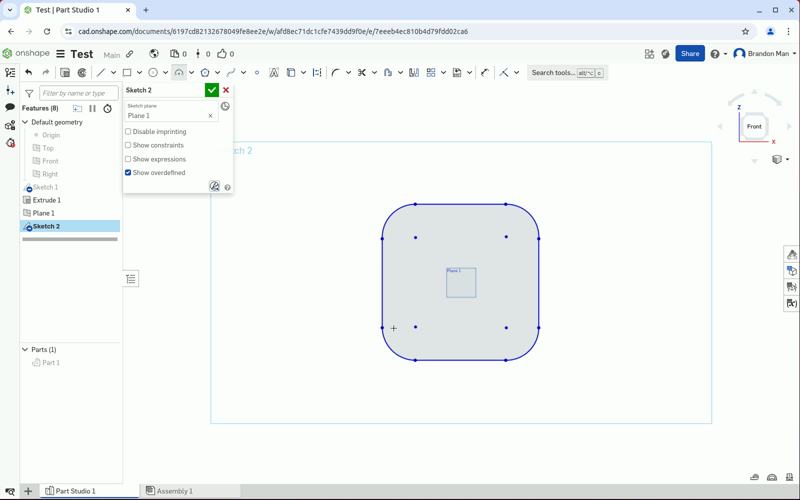
key_up(shift)
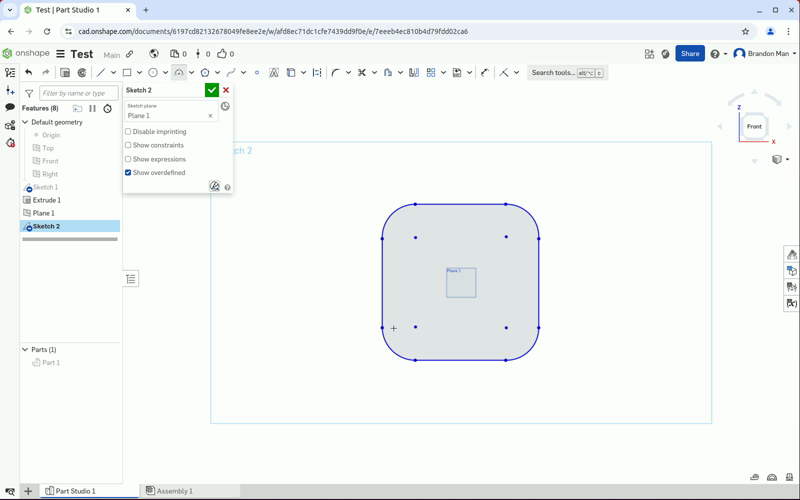
key_down(shift)
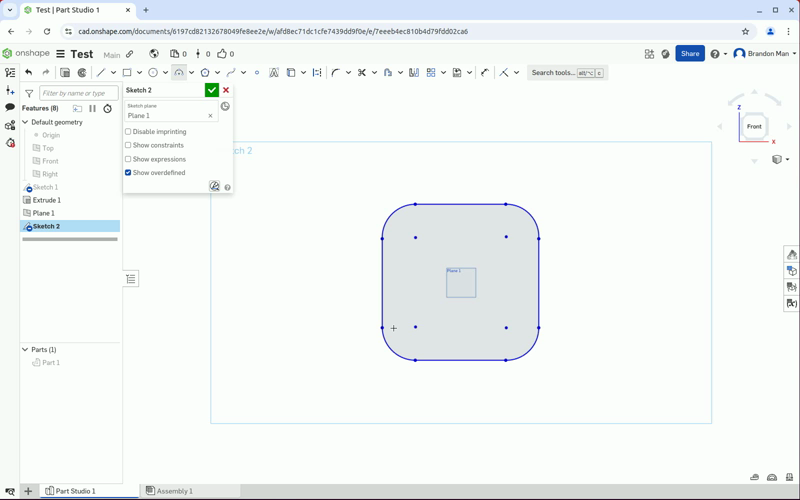
mouse_move(415, 350)
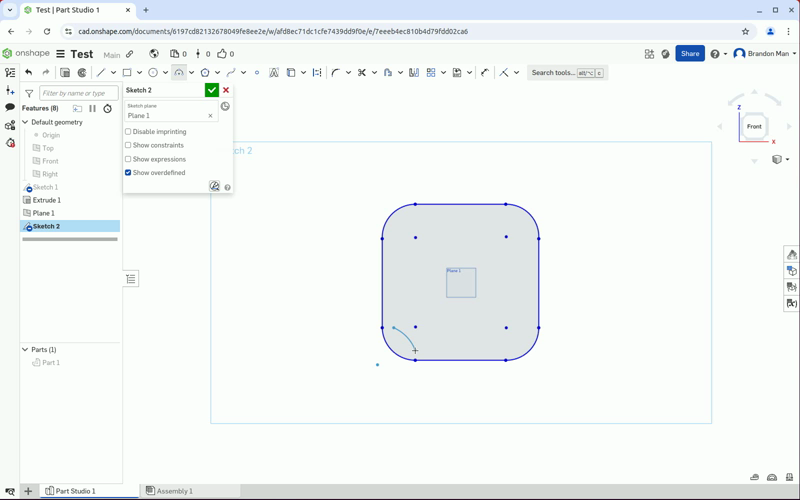
click(415, 350)
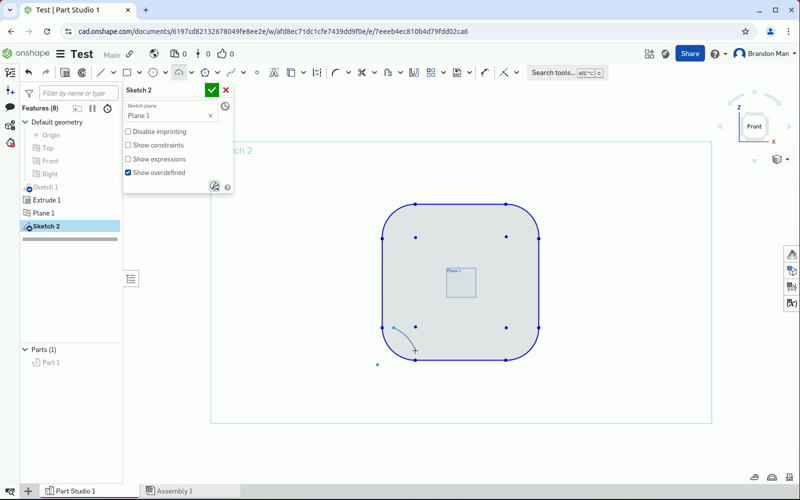
mouse_move(399, 343)
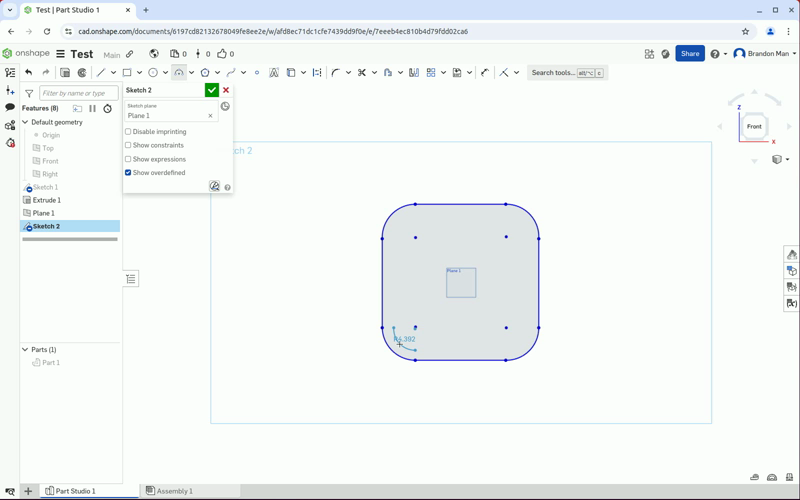
click(399, 343)
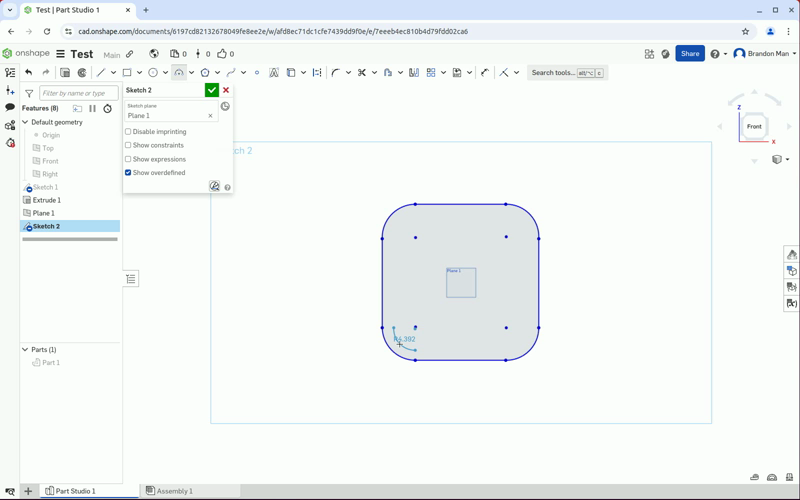
key_up(shift)
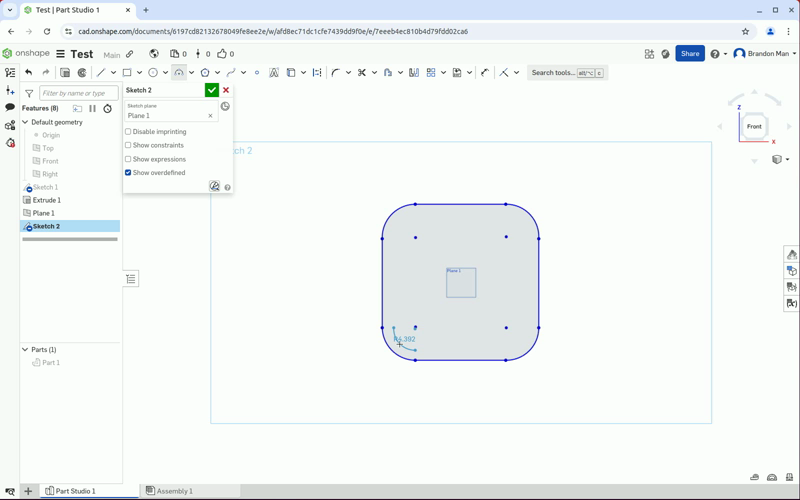
key(esc)
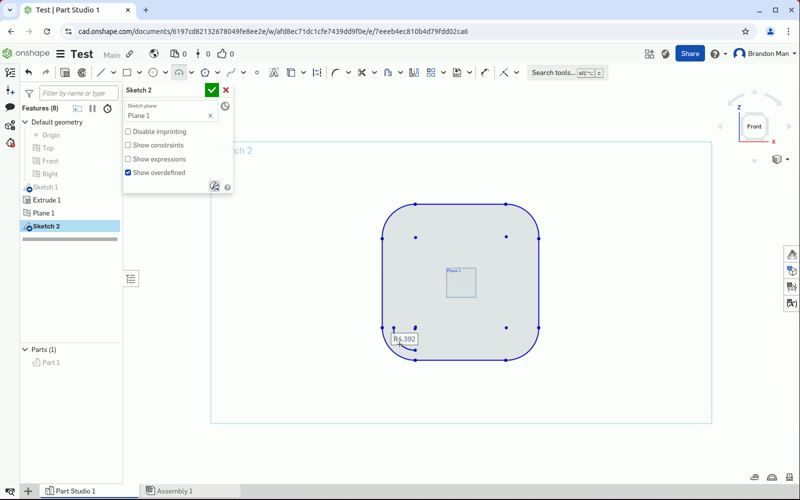
key(l)
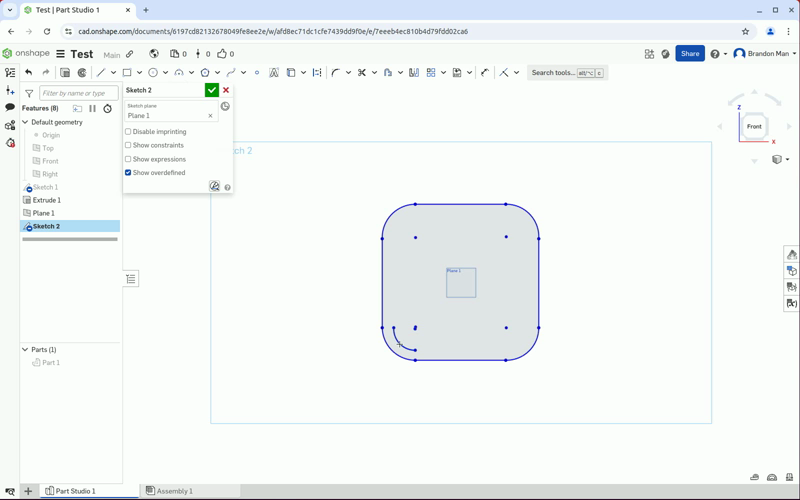
mouse_move(415, 350)
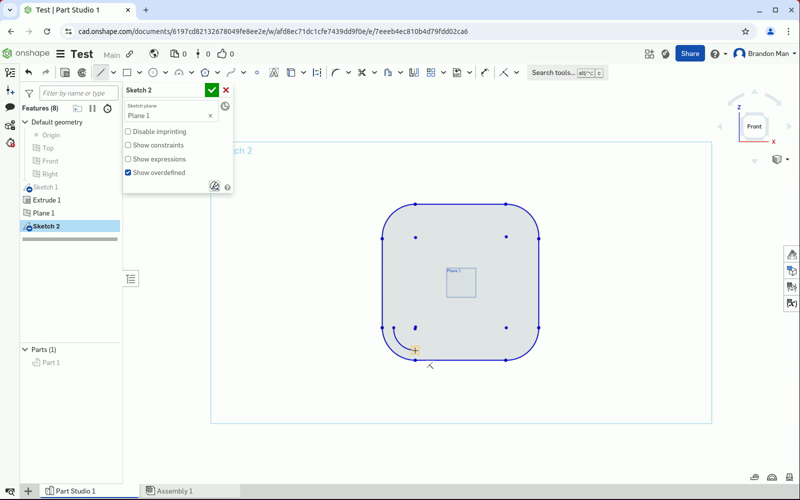
click(415, 350)
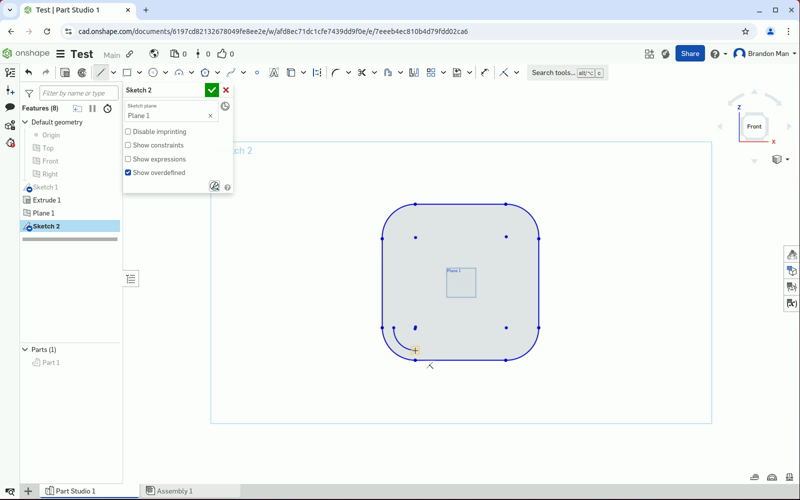
key_down(shift)
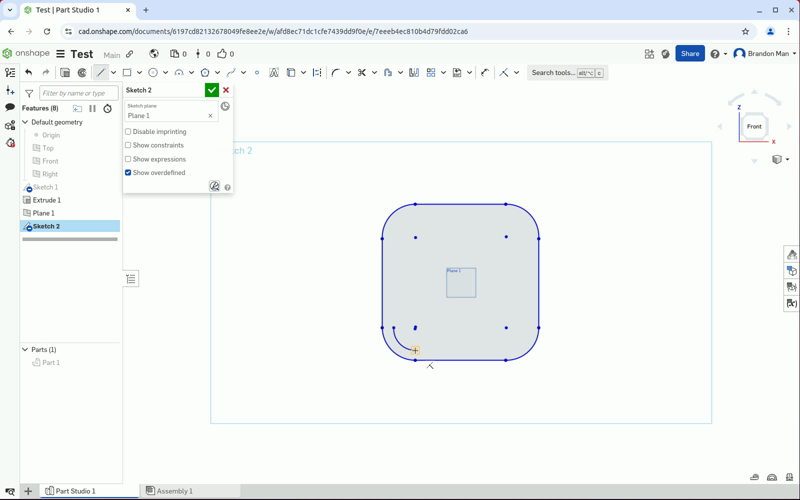
mouse_move(505, 350)
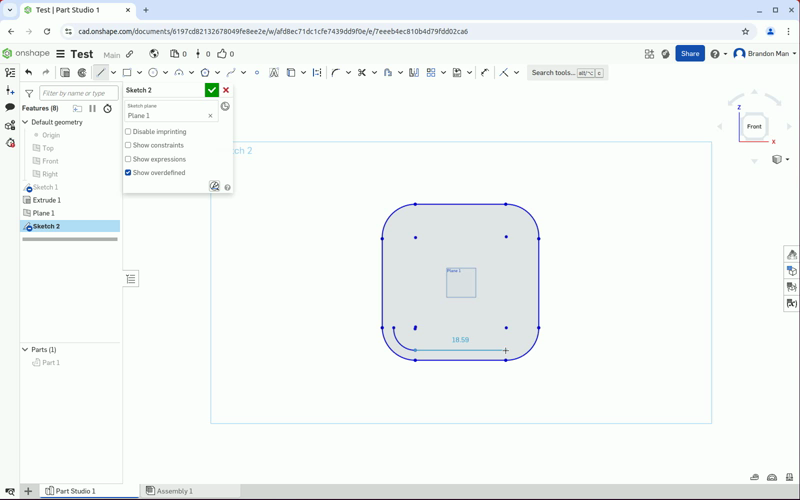
click(505, 350)
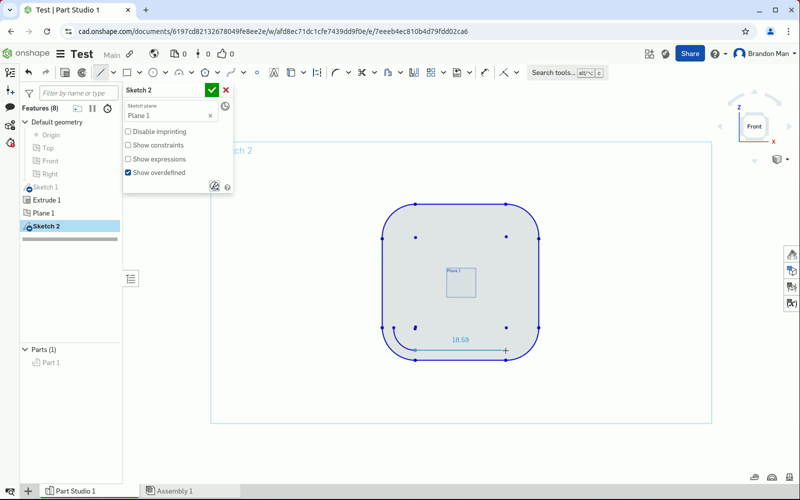
key_up(shift)
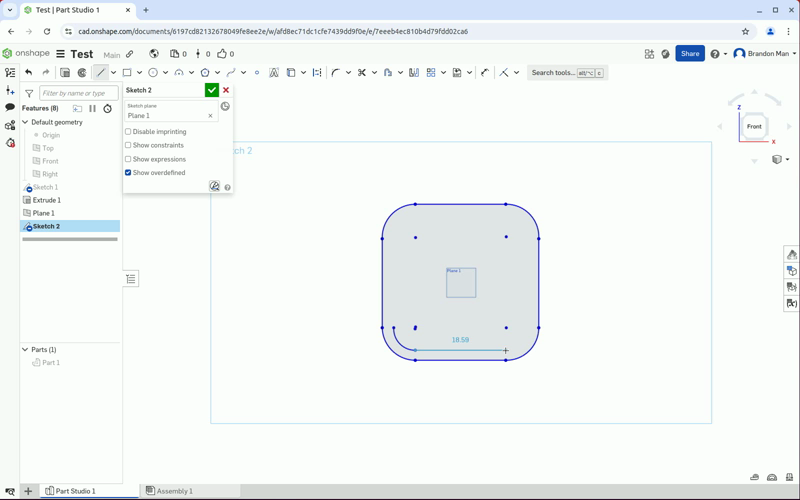
key(esc)
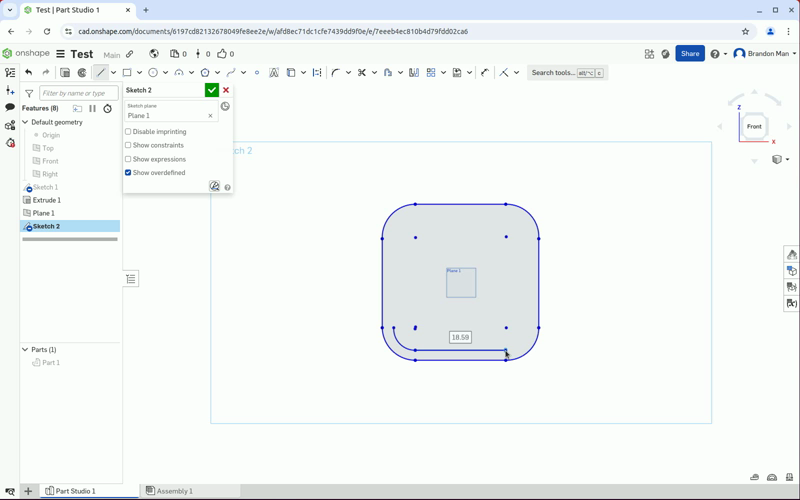
key(a)
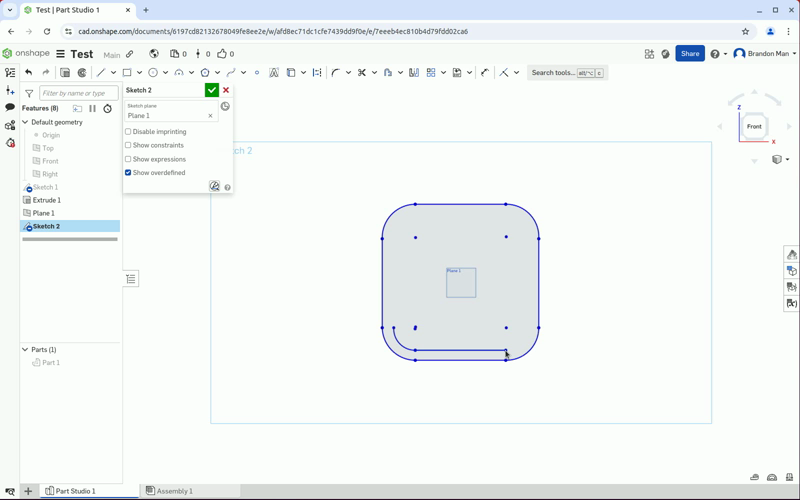
mouse_move(505, 350)
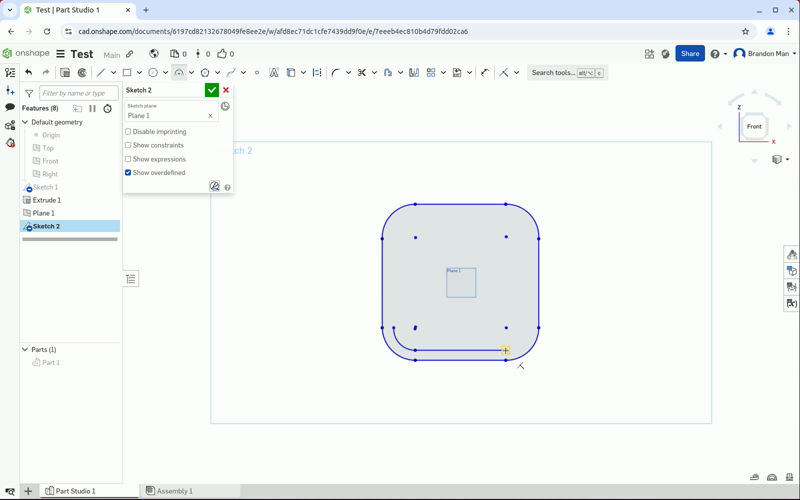
click(505, 350)
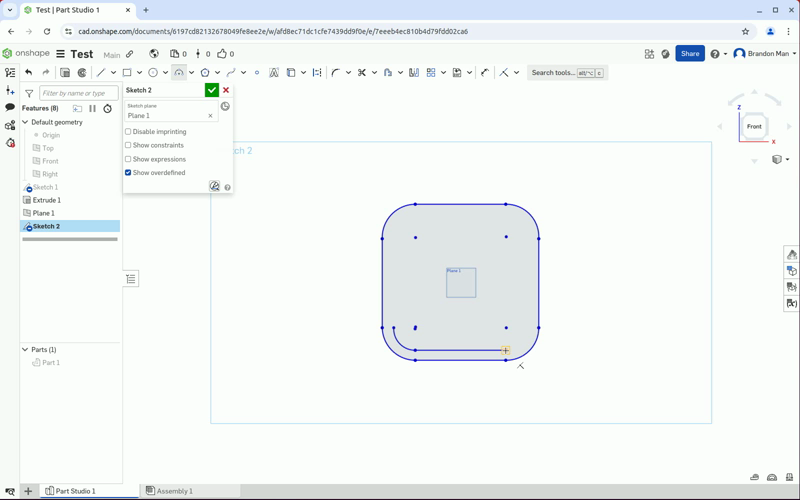
key_down(shift)
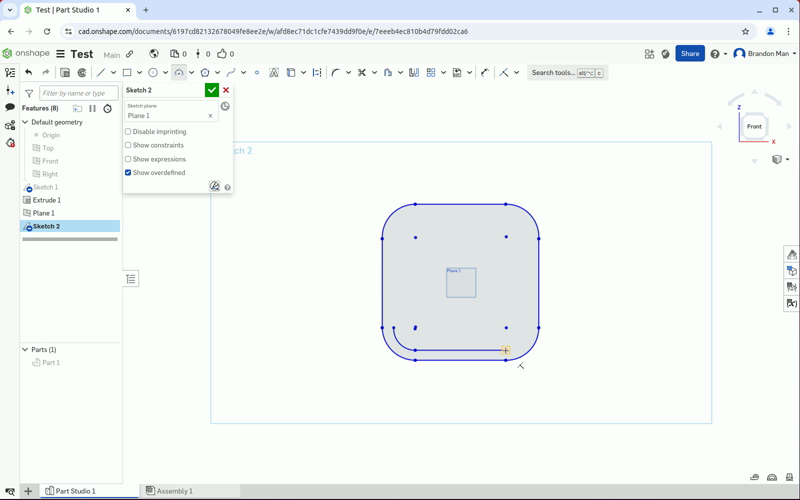
mouse_move(527, 327)
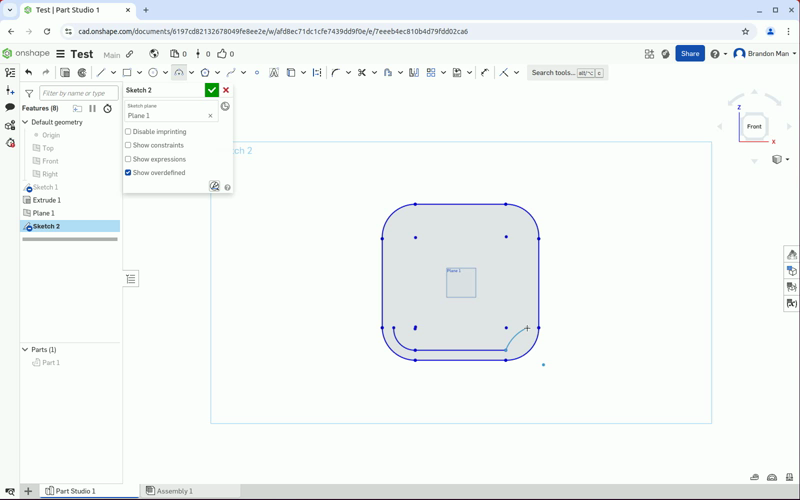
click(527, 327)
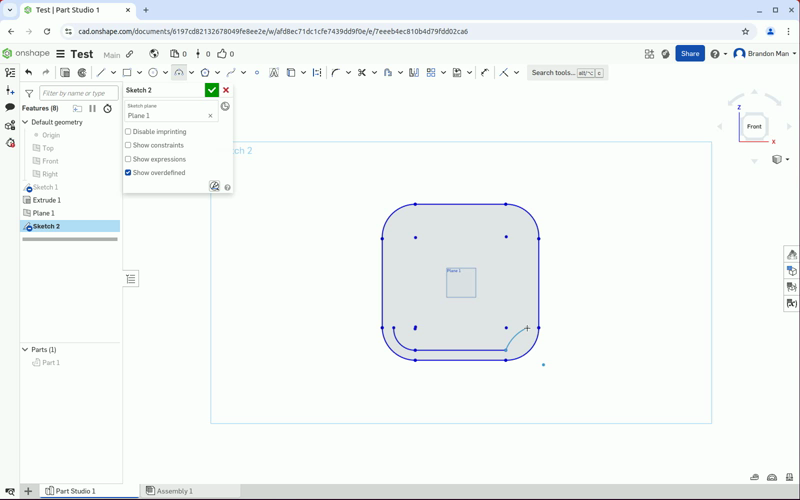
mouse_move(521, 343)
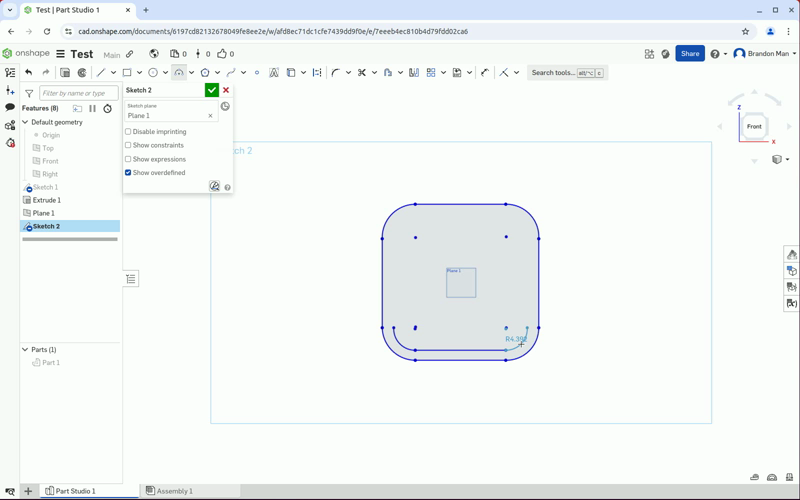
click(521, 343)
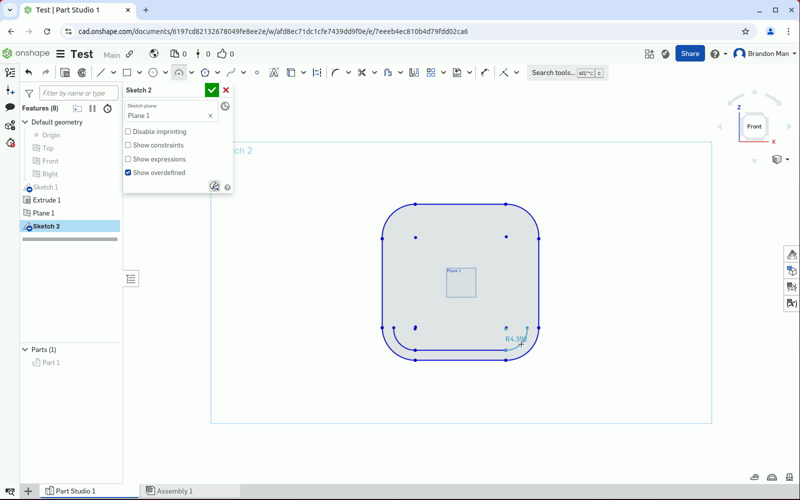
key_up(shift)
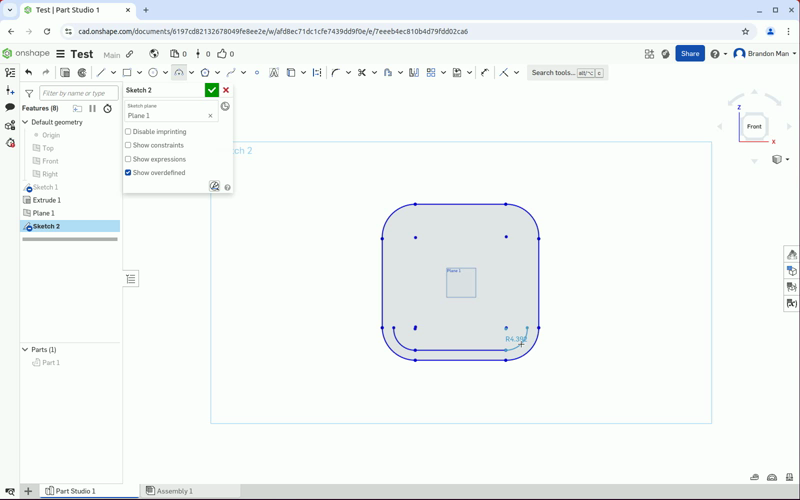
key(esc)
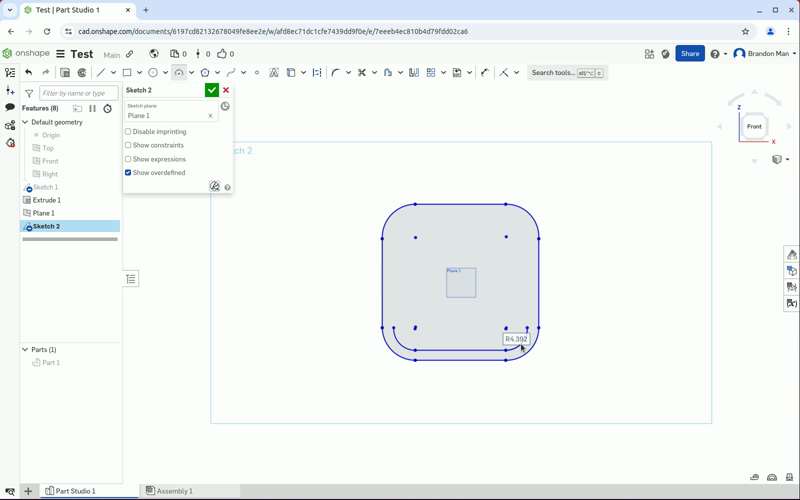
key(l)
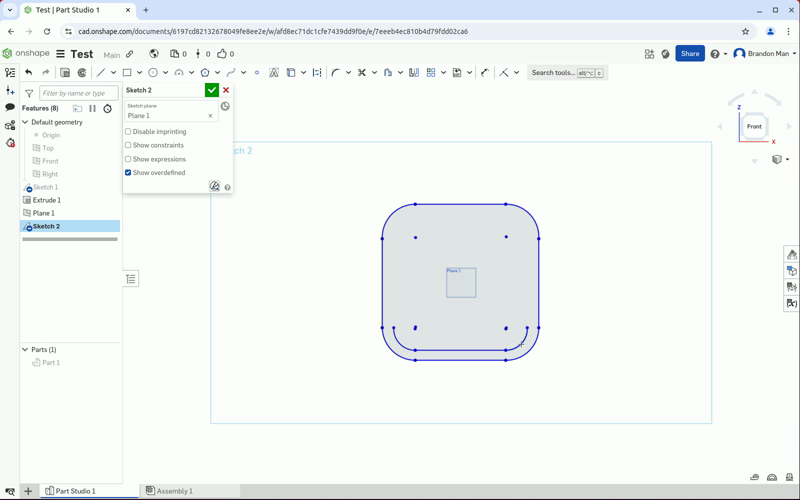
mouse_move(527, 327)
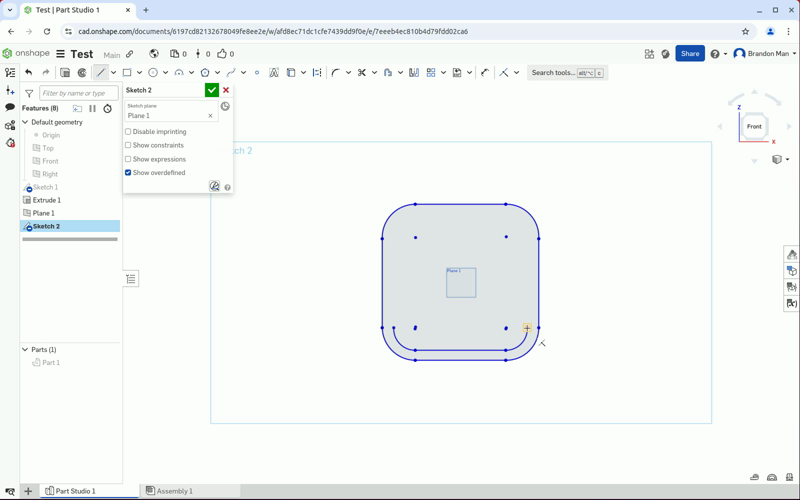
click(527, 327)
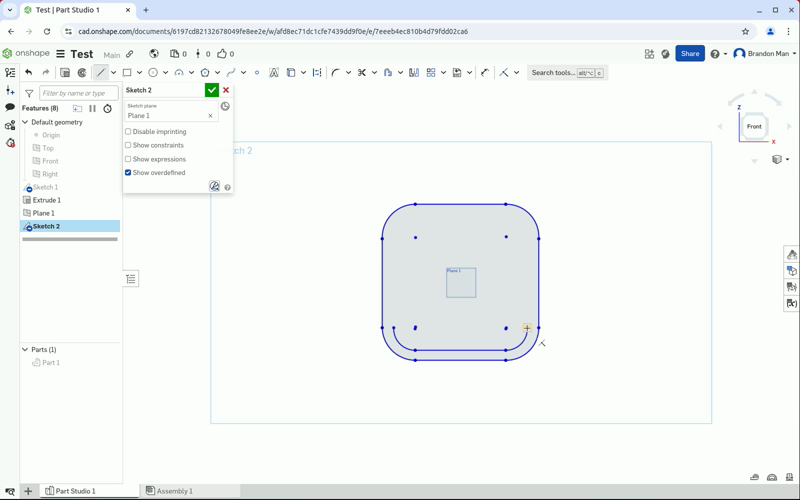
key_down(shift)
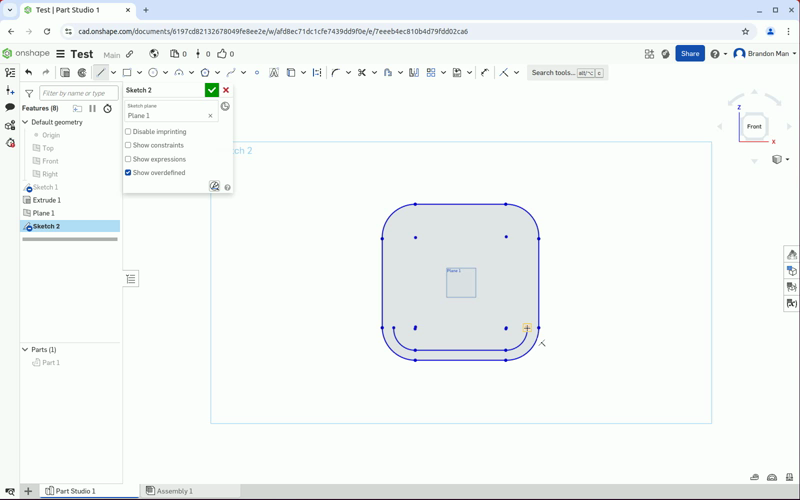
mouse_move(527, 238)
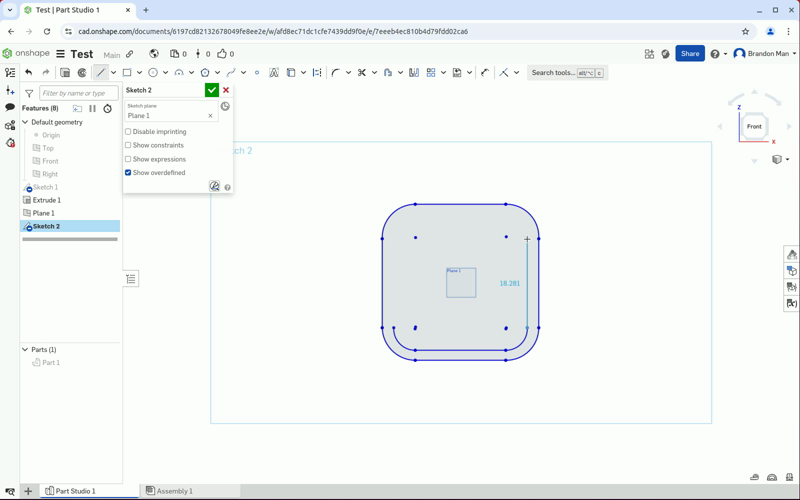
click(527, 238)
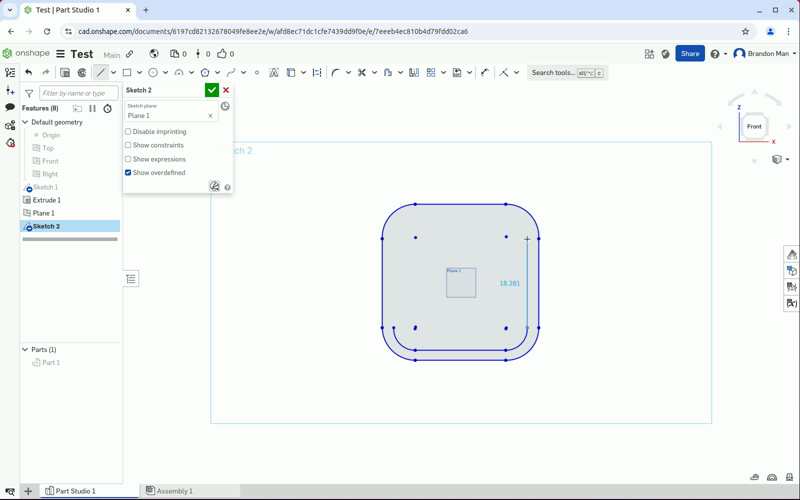
key_up(shift)
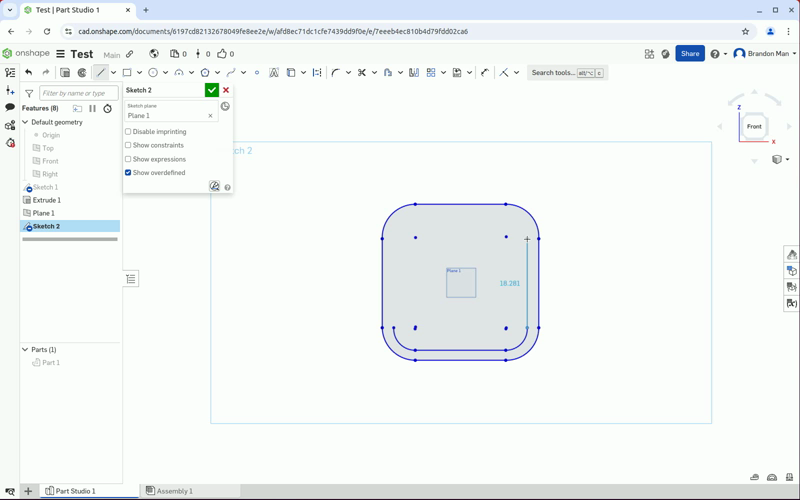
key(esc)
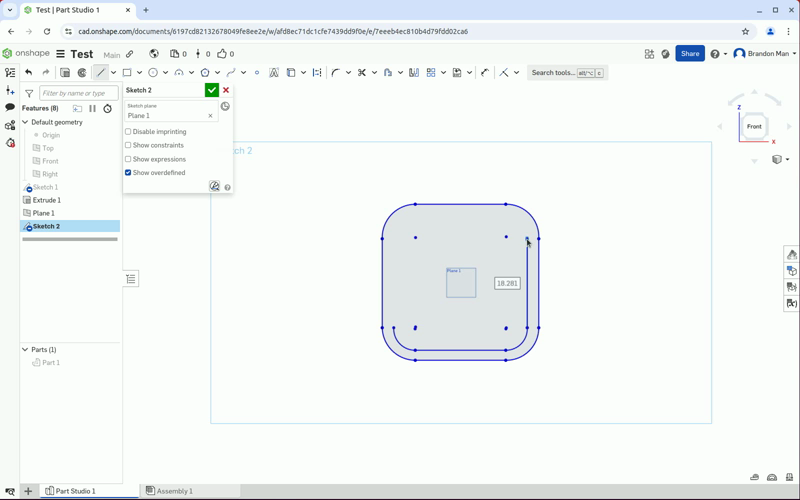
key(a)
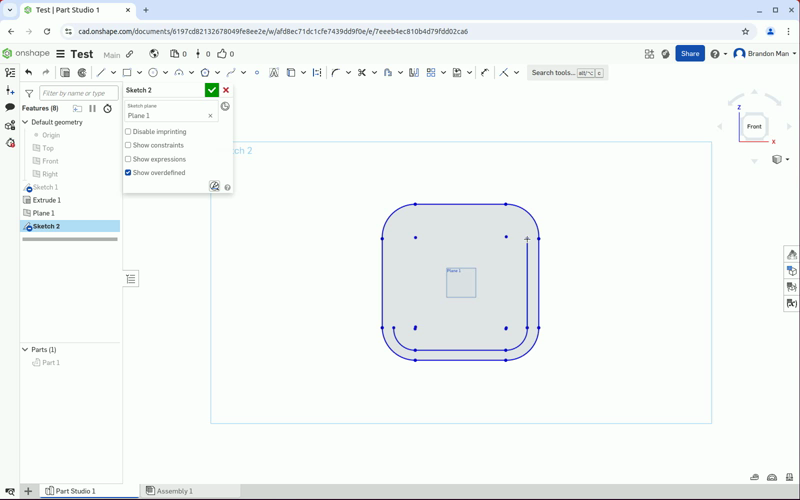
mouse_move(527, 238)
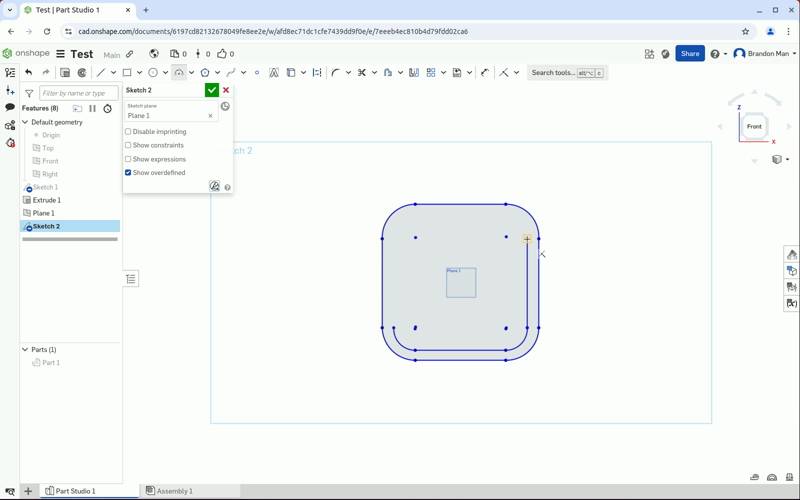
click(527, 238)
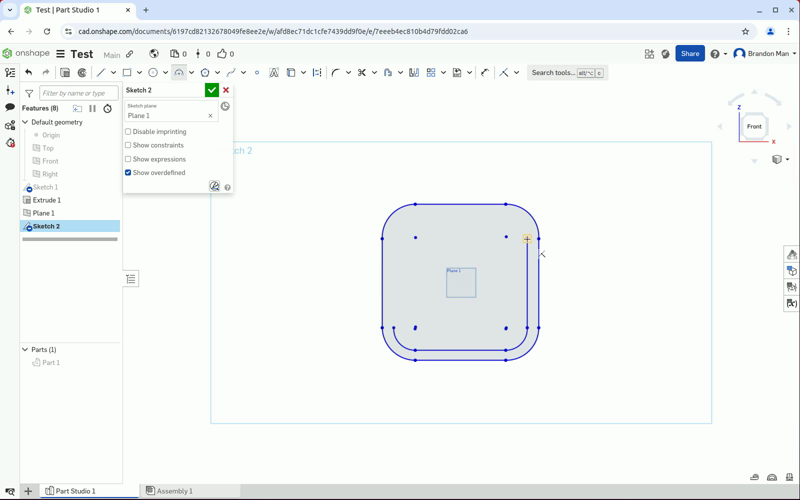
key_down(shift)
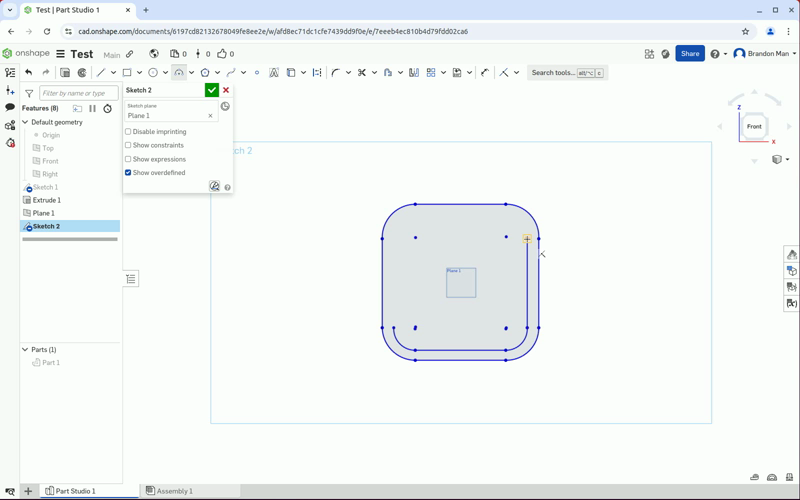
mouse_move(505, 215)
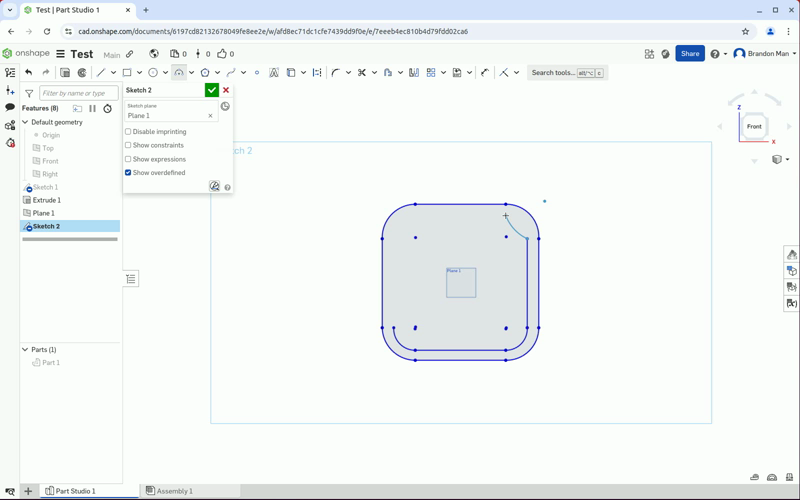
click(505, 215)
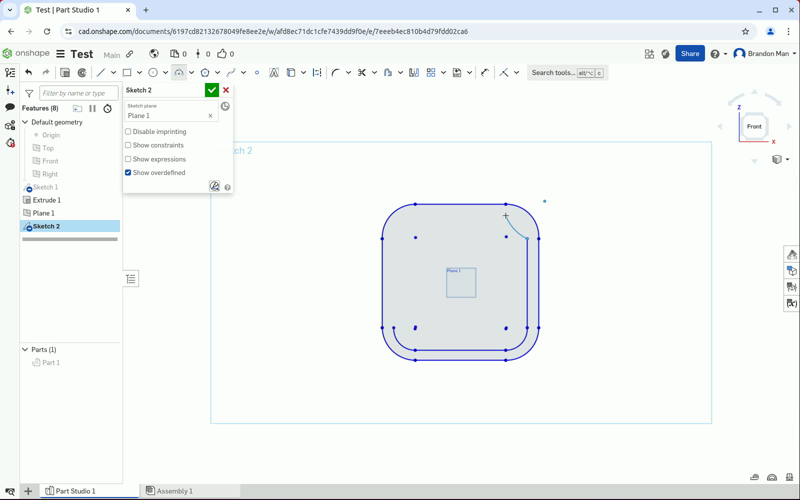
mouse_move(521, 222)
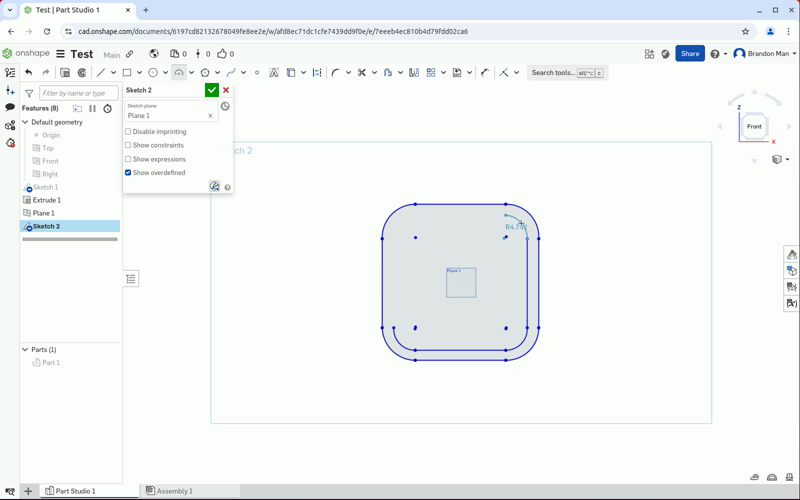
click(521, 222)
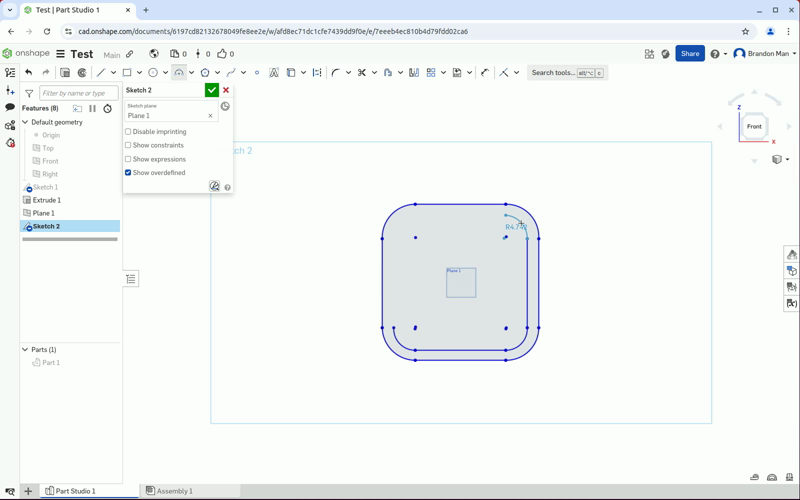
key_up(shift)
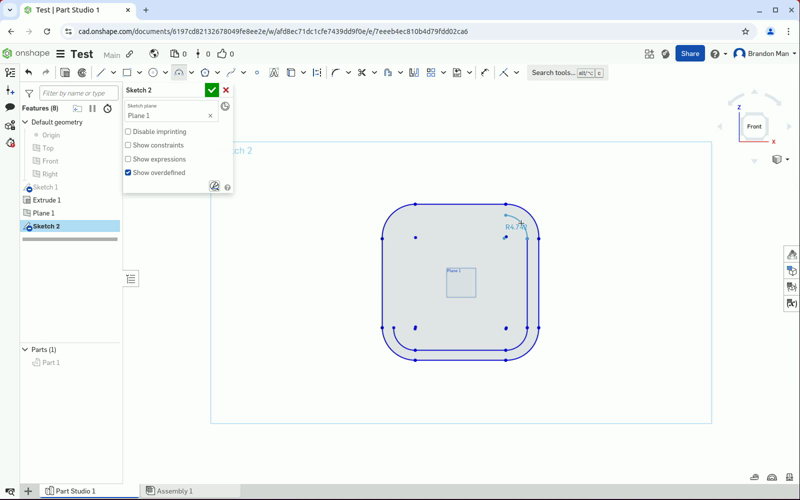
key(esc)
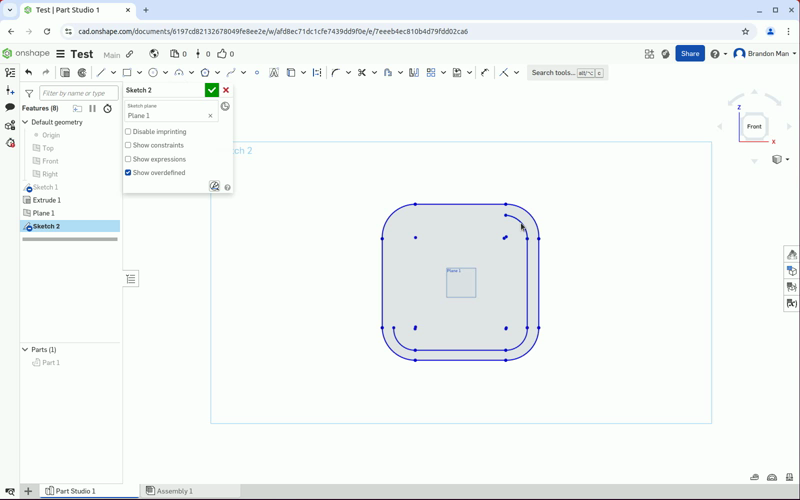
key(l)
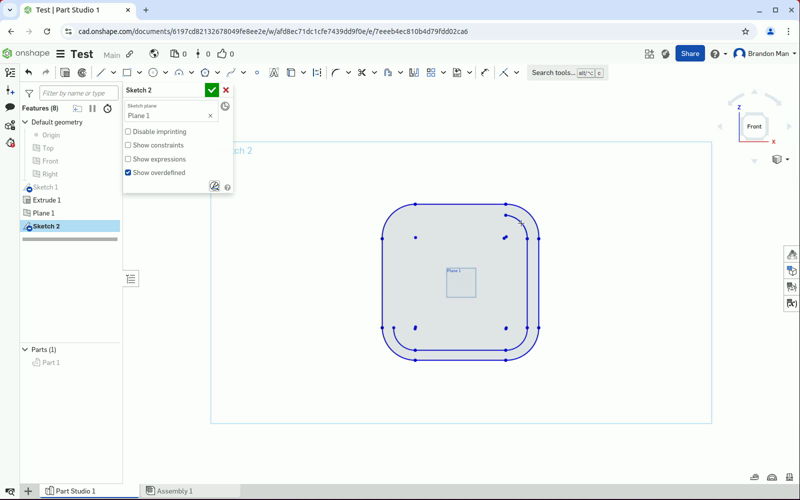
mouse_move(505, 215)
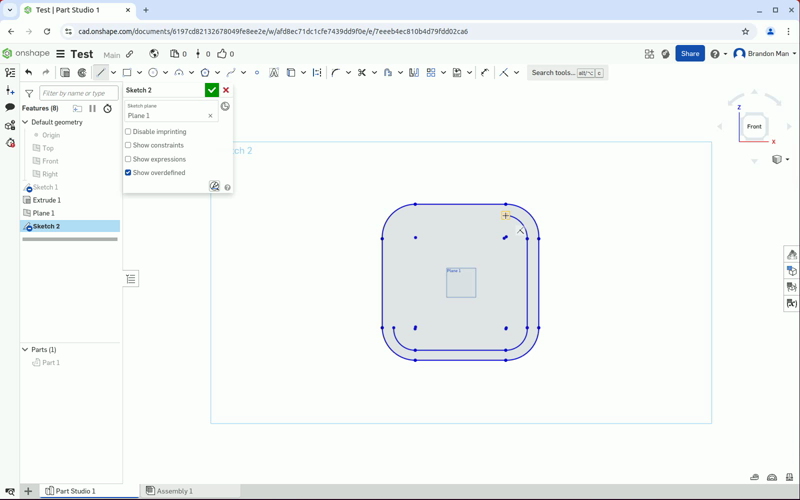
click(505, 215)
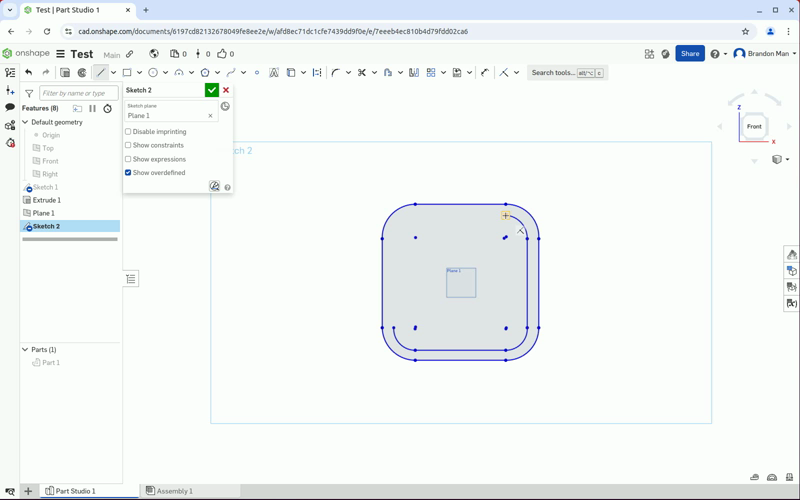
key_down(shift)
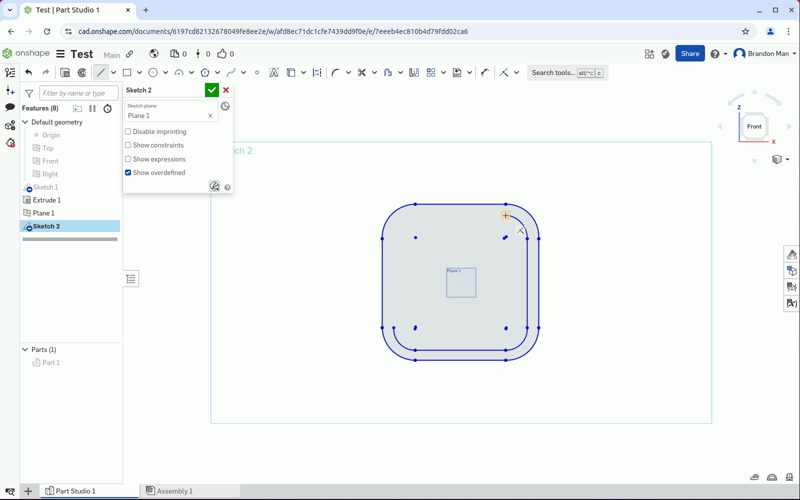
mouse_move(415, 215)
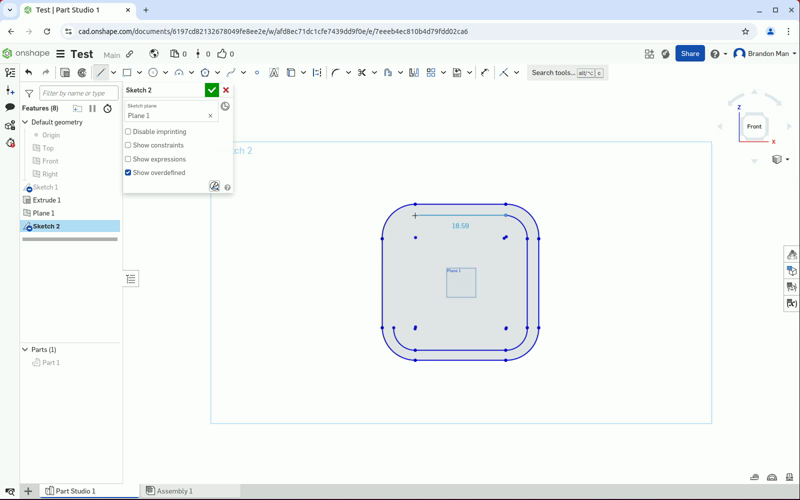
click(415, 215)
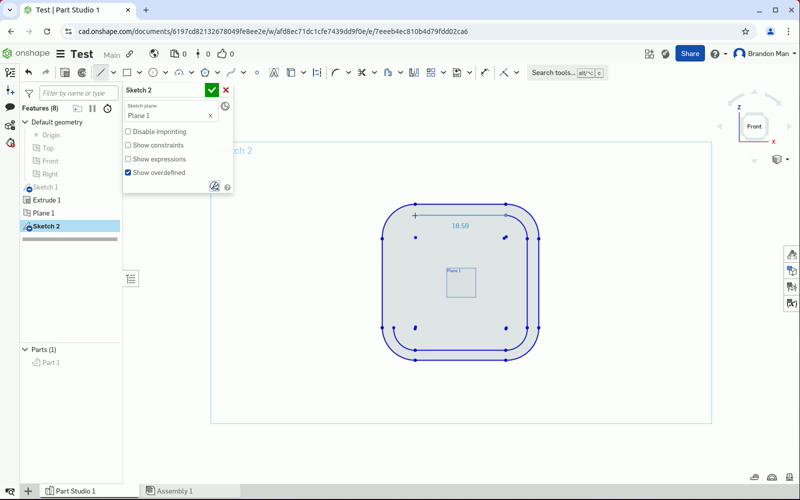
key_up(shift)
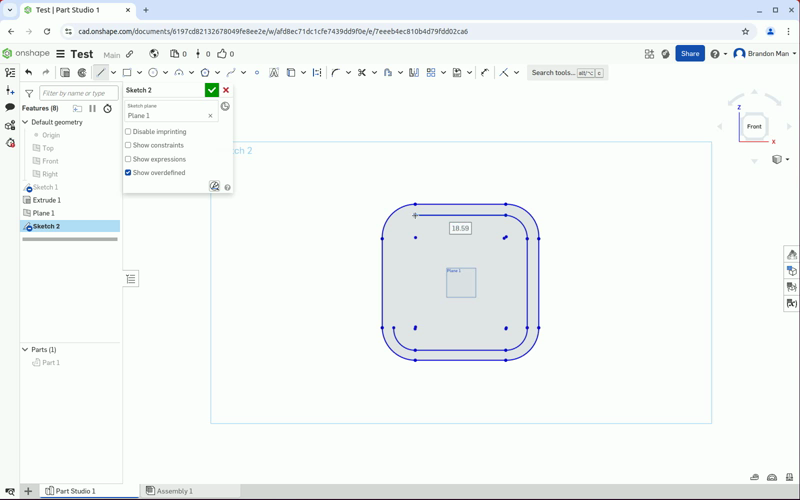
key(esc)
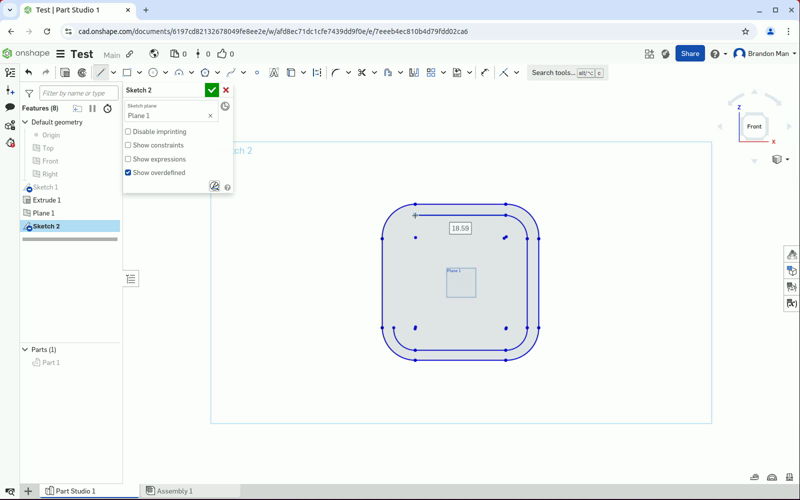
key(a)
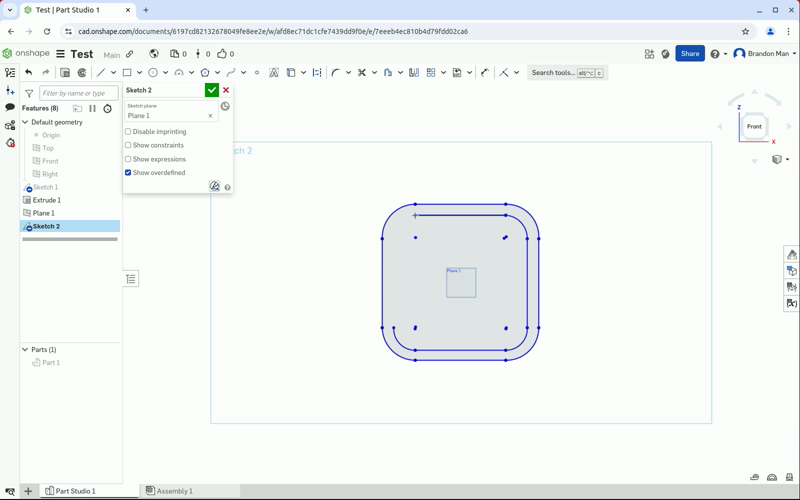
mouse_move(415, 215)
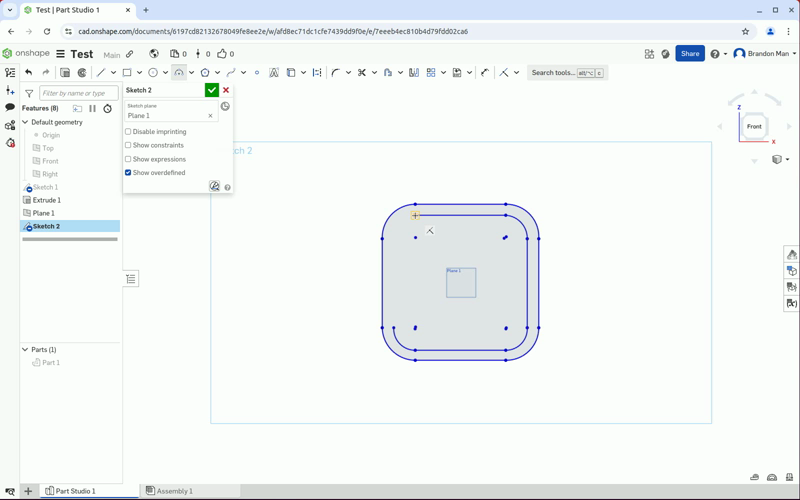
click(415, 215)
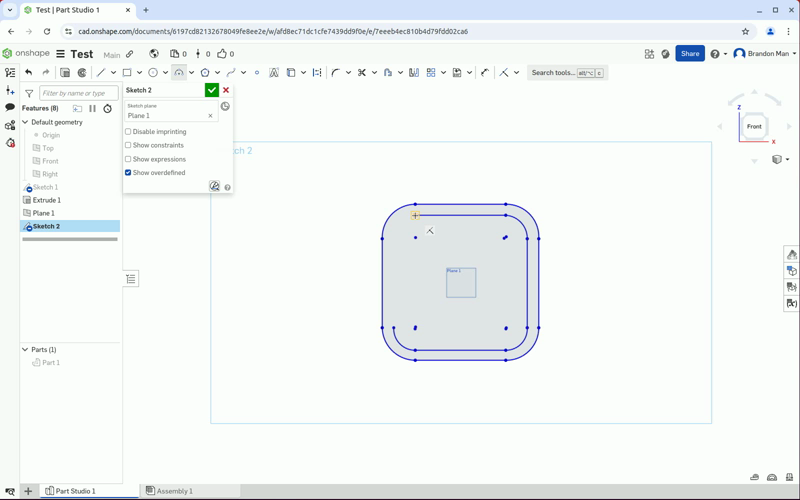
key_down(shift)
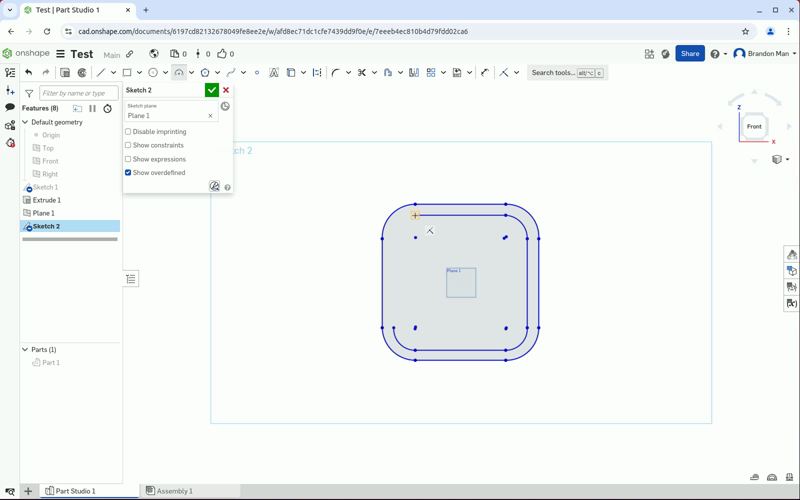
mouse_move(393, 238)
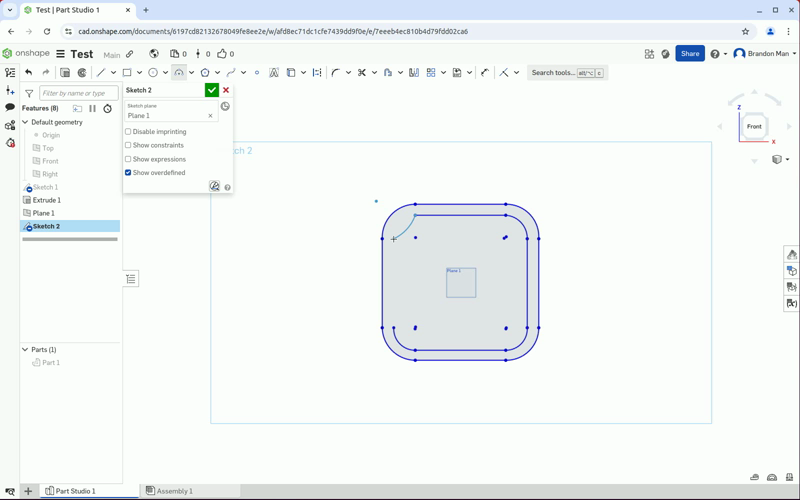
click(393, 238)
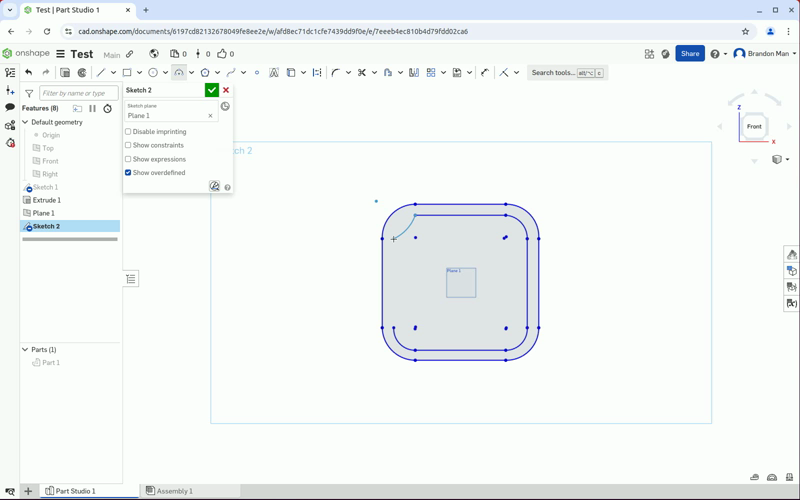
mouse_move(399, 222)
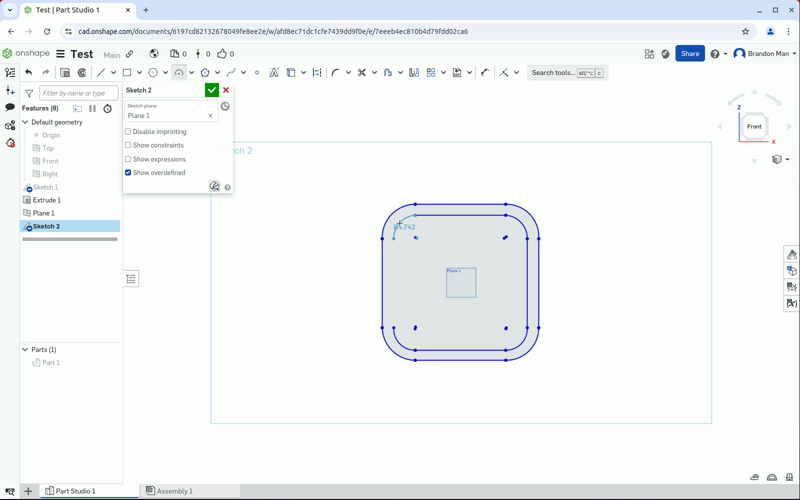
click(399, 222)
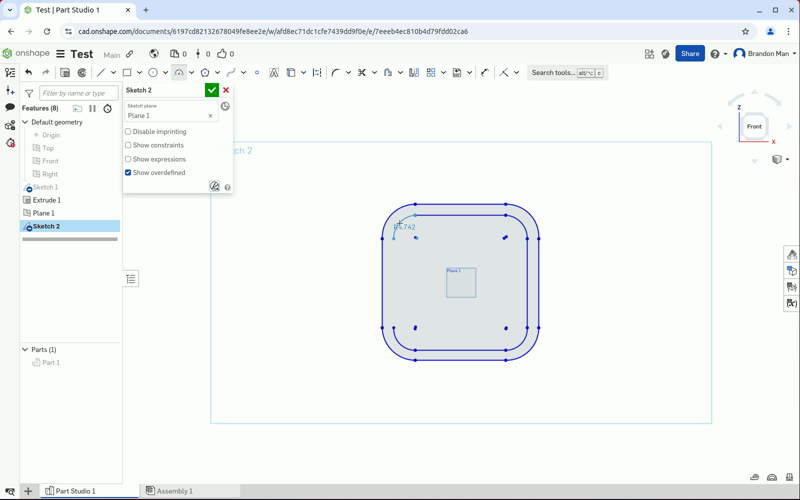
key_up(shift)
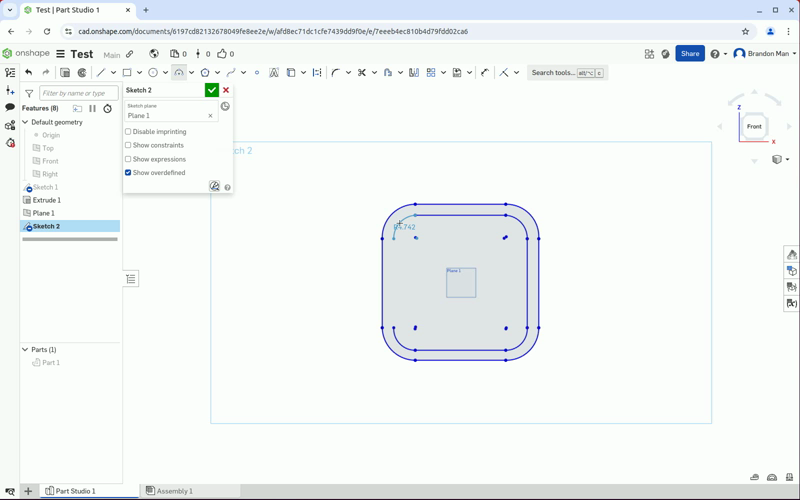
key(esc)
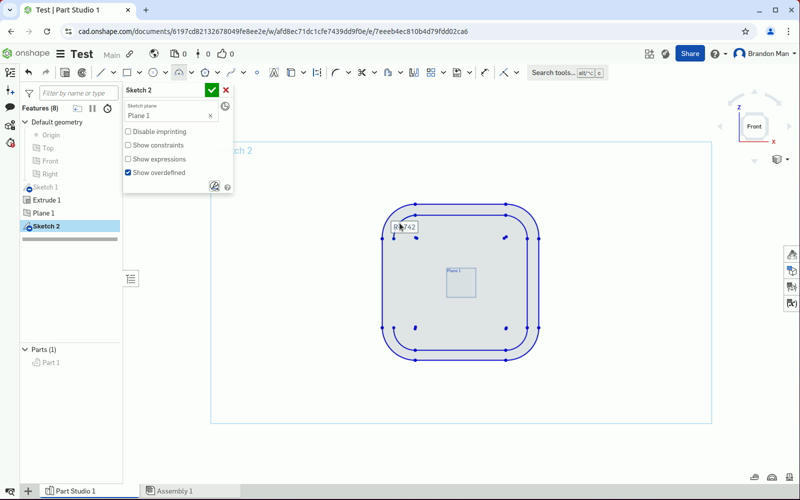
key(l)
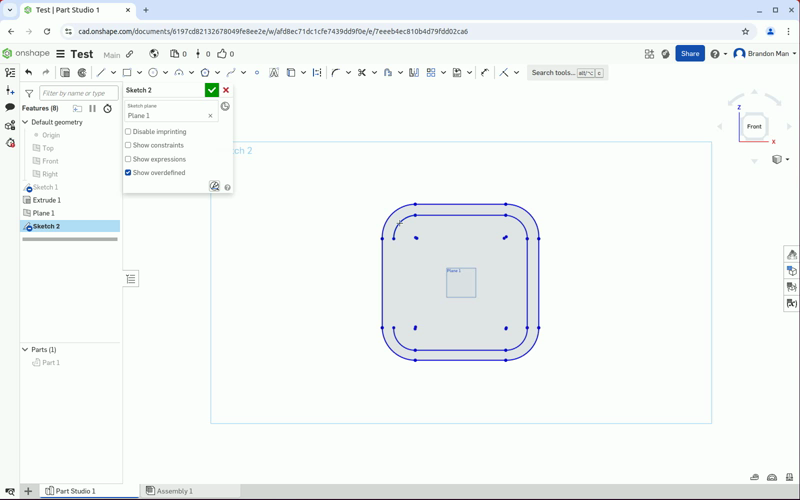
mouse_move(393, 238)
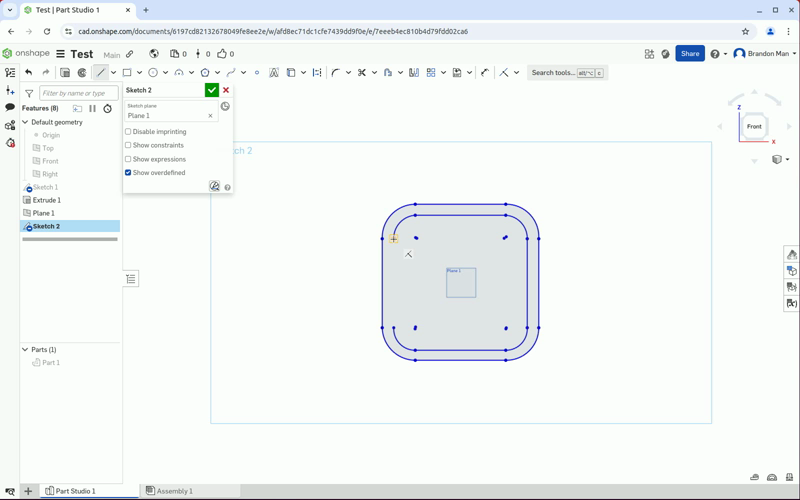
click(393, 238)
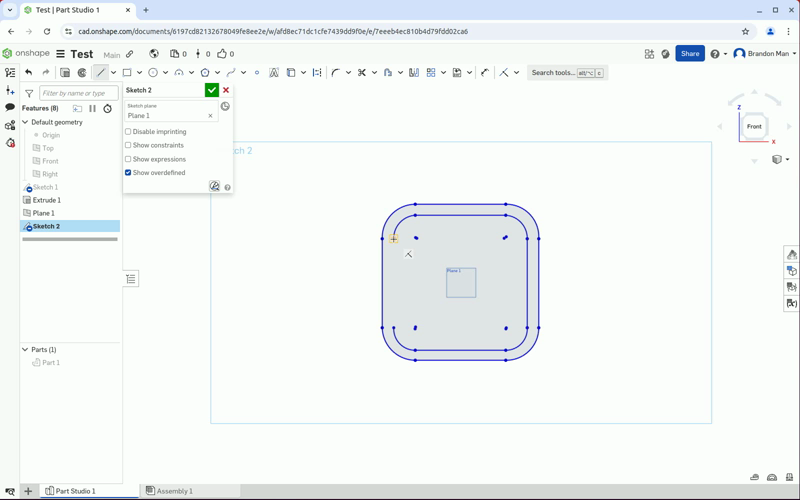
key_down(shift)
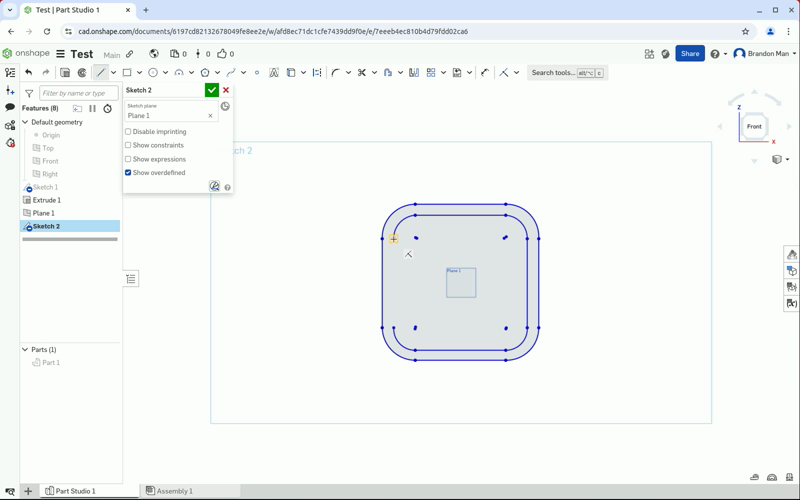
mouse_move(393, 327)
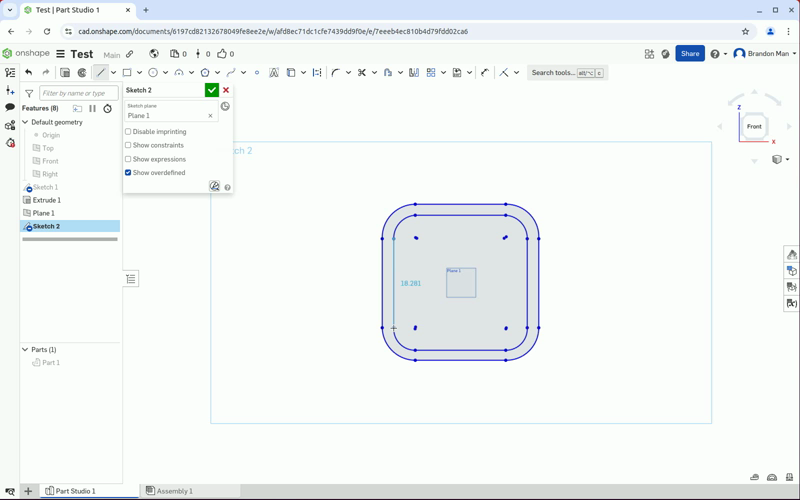
key_up(shift)
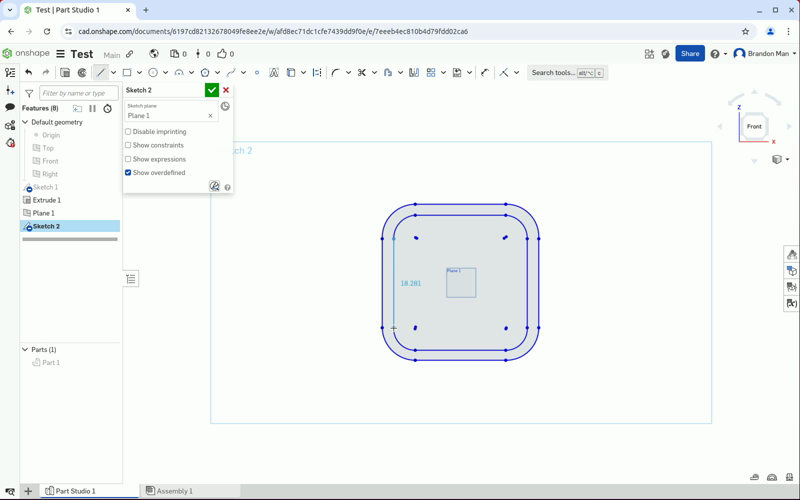
click(393, 327)
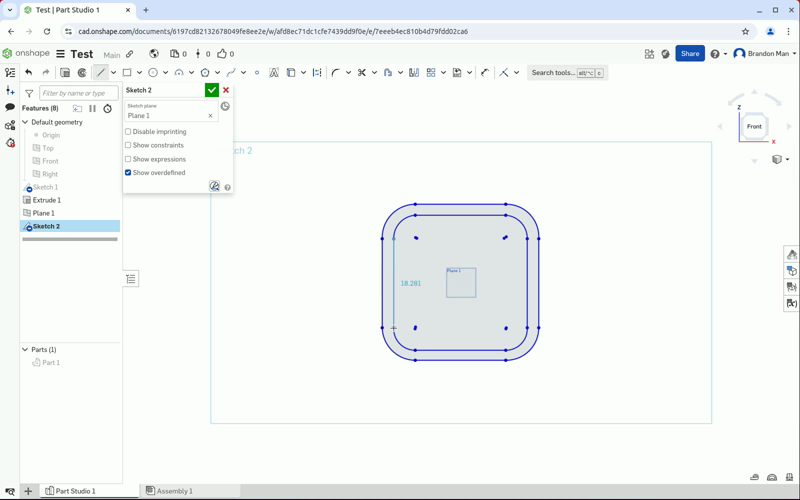
key(esc)
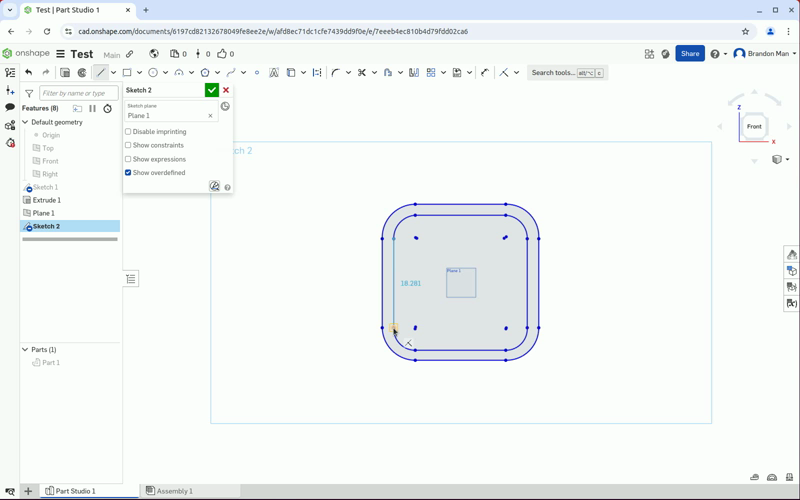
mouse_move(439, 355)
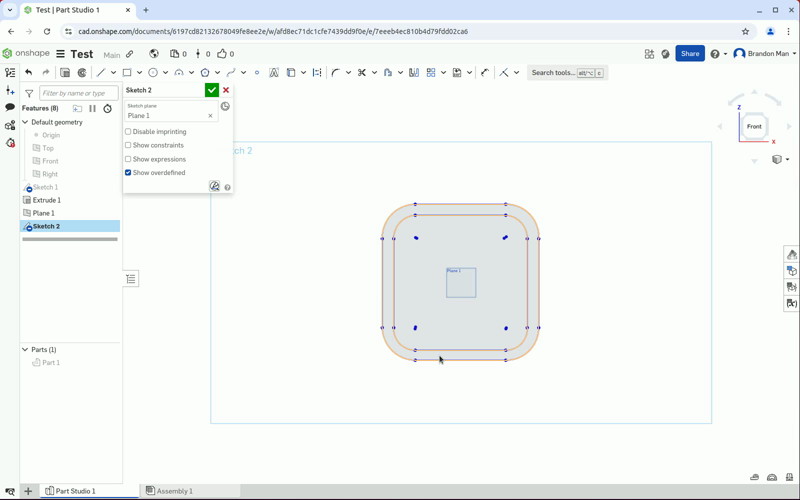
click(439, 355)
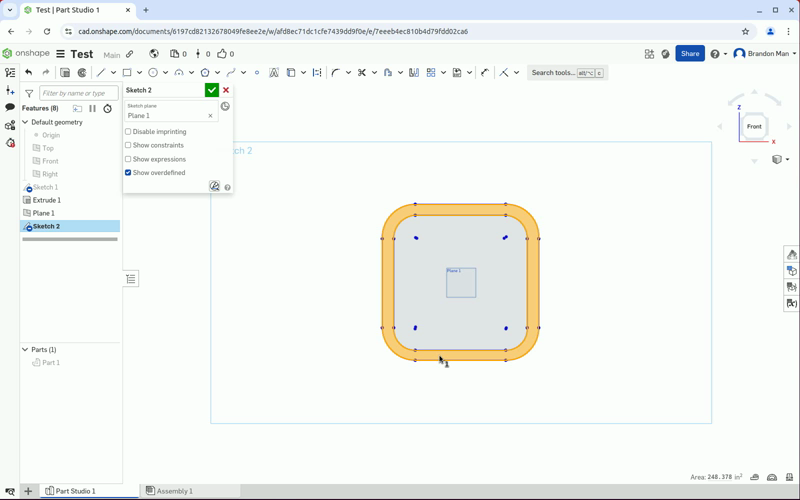
mouse_move(73, 352)
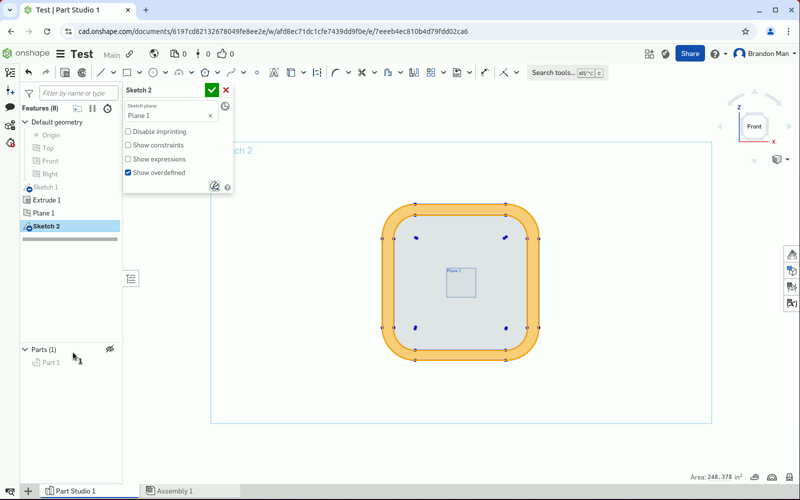
key(shift+y)
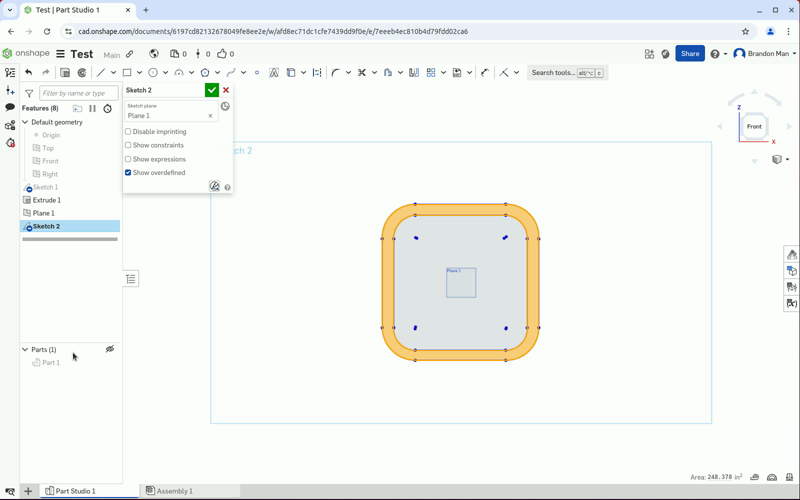
key(shift+e)
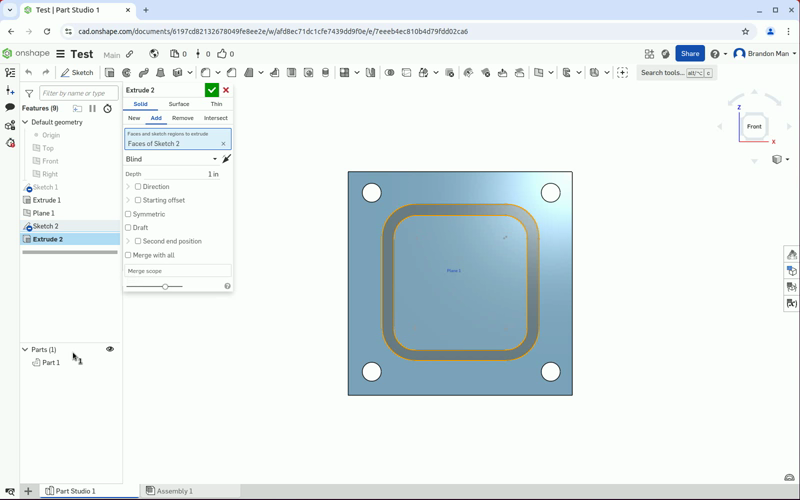
mouse_move(143, 106)
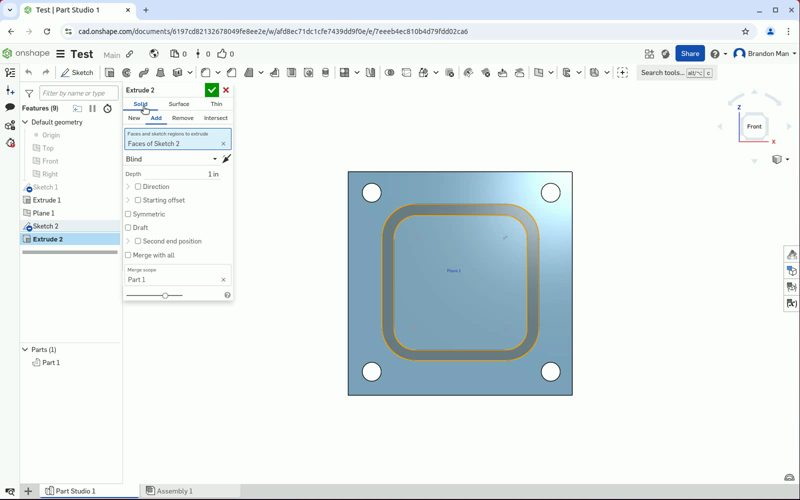
click(143, 106)
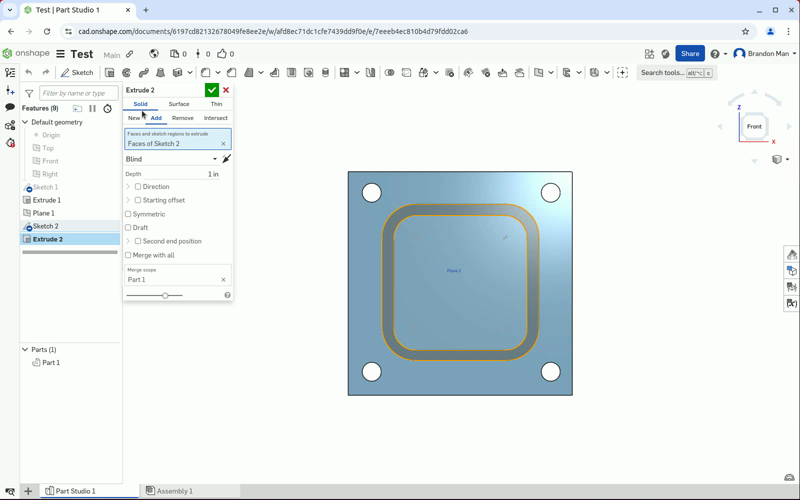
mouse_move(137, 120)
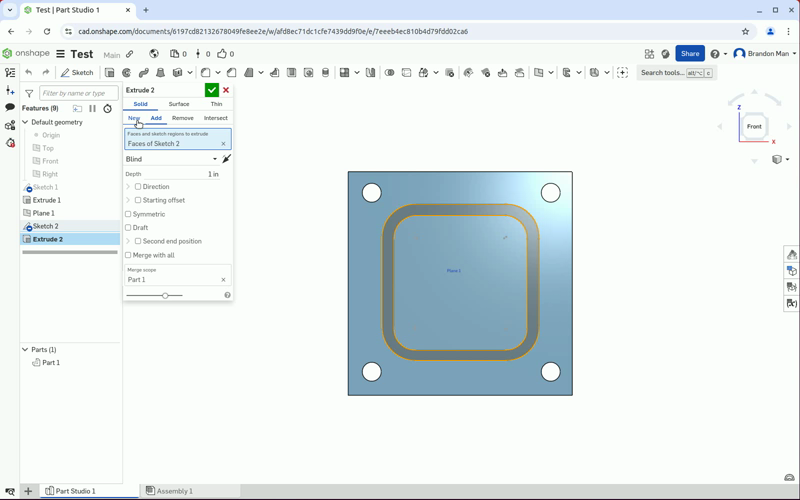
click(137, 120)
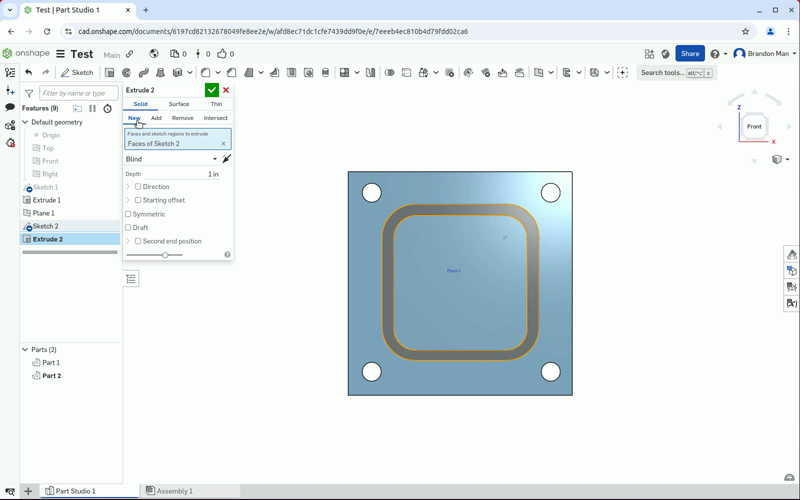
key(tab, 4)
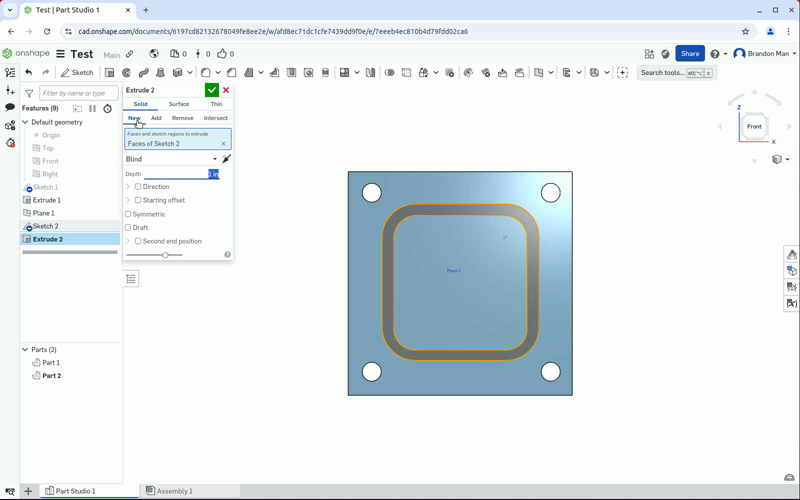
text(5.536)
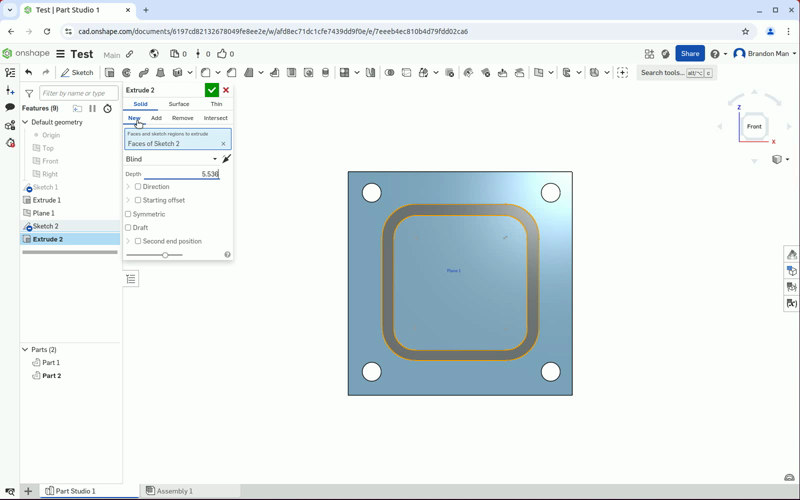
key(enter)
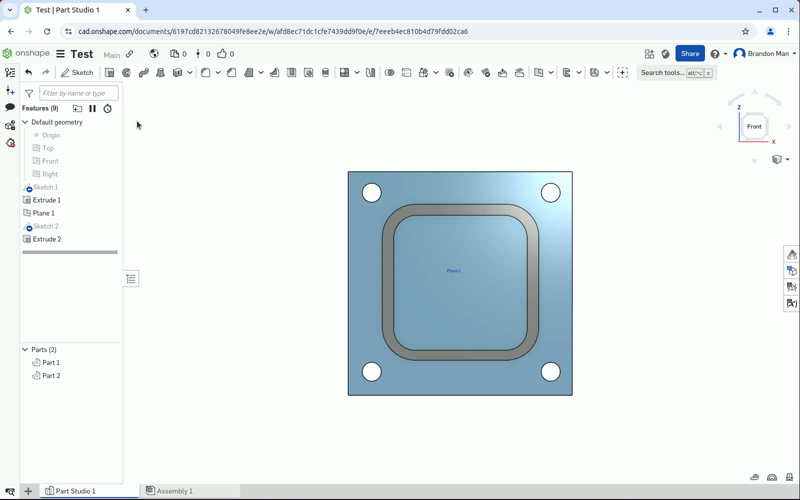
key(shift+h)
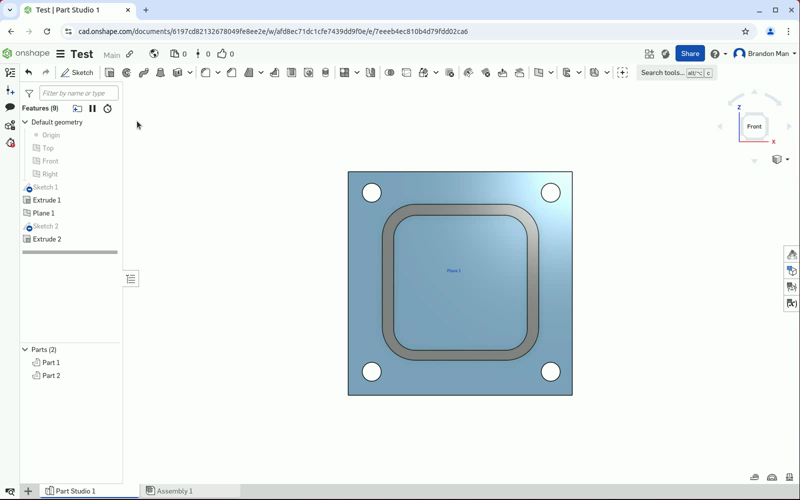
key(shift+h)
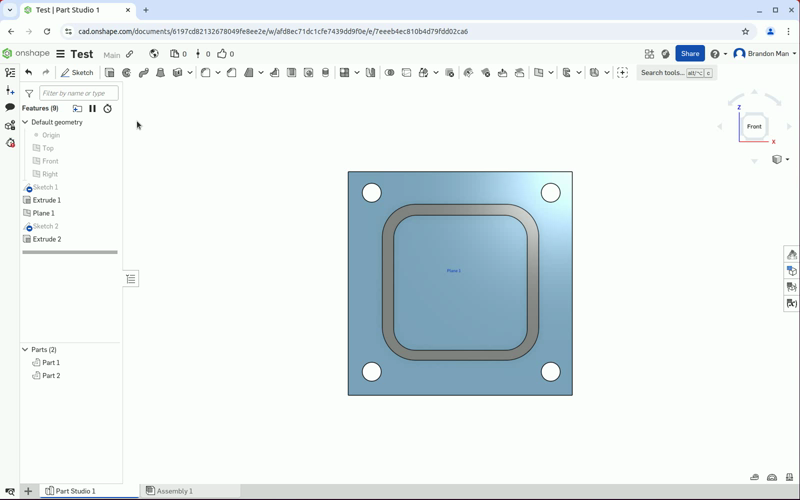
mouse_move(73, 189)
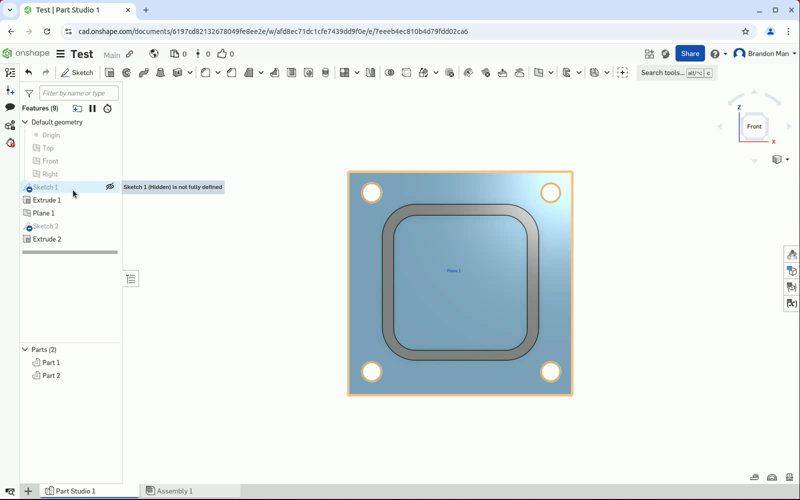
click(73, 189)
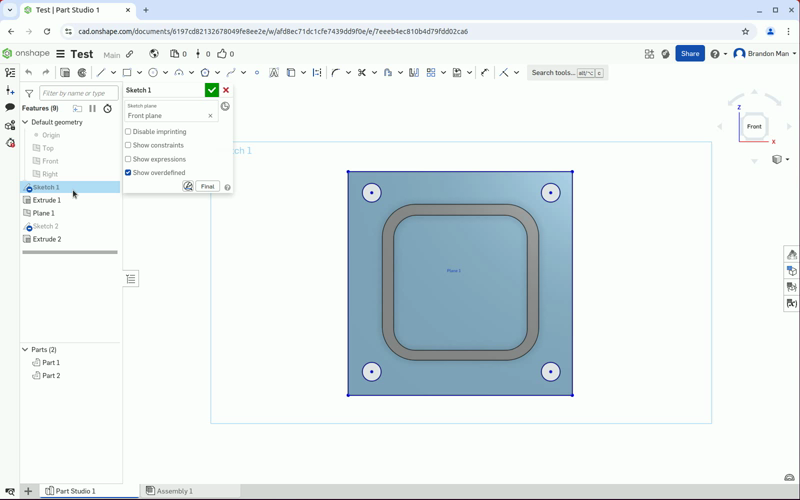
mouse_move(229, 92)
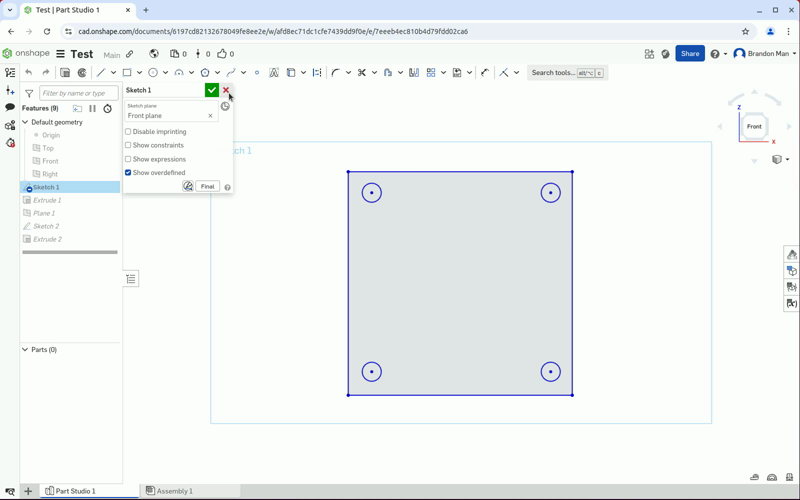
click(229, 92)
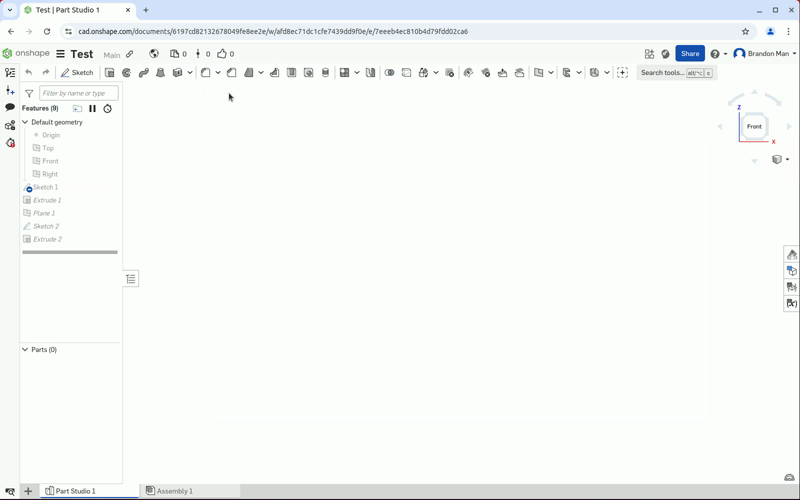
key(shift+s)
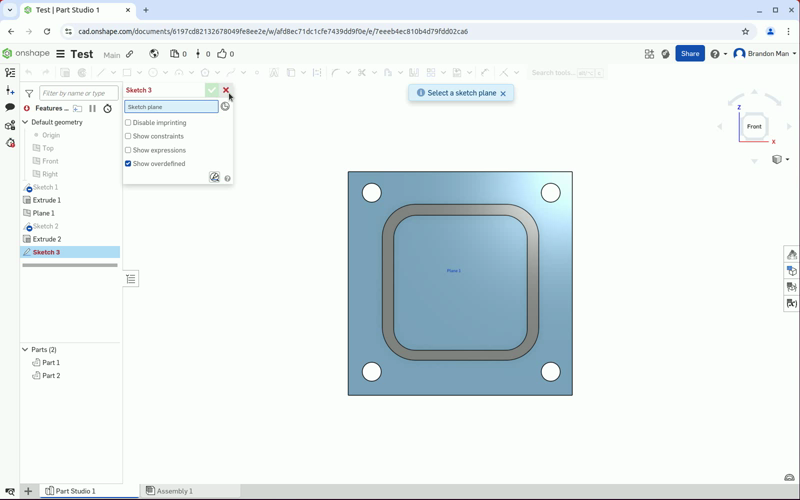
mouse_move(73, 215)
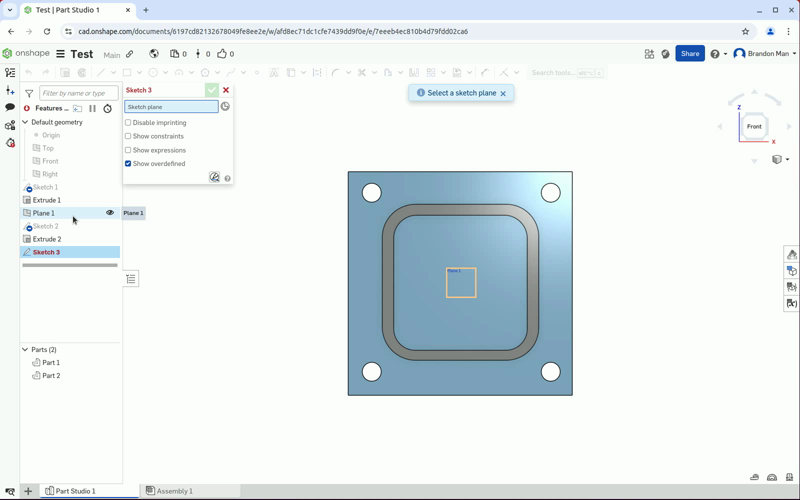
click(73, 215)
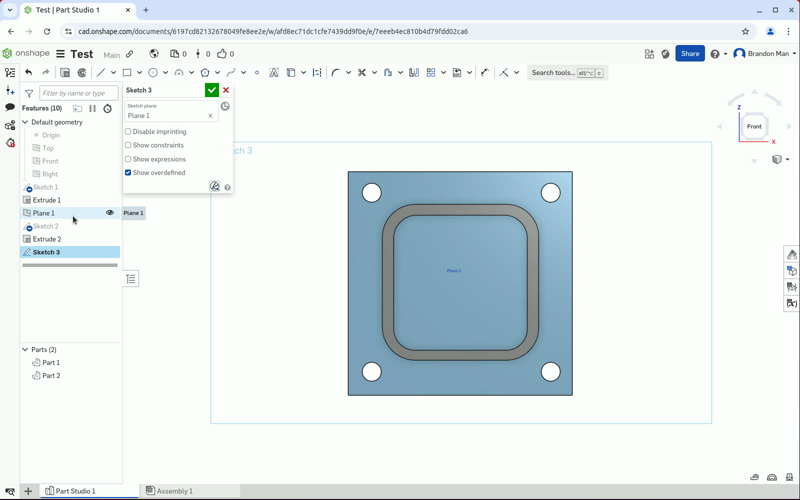
mouse_move(73, 352)
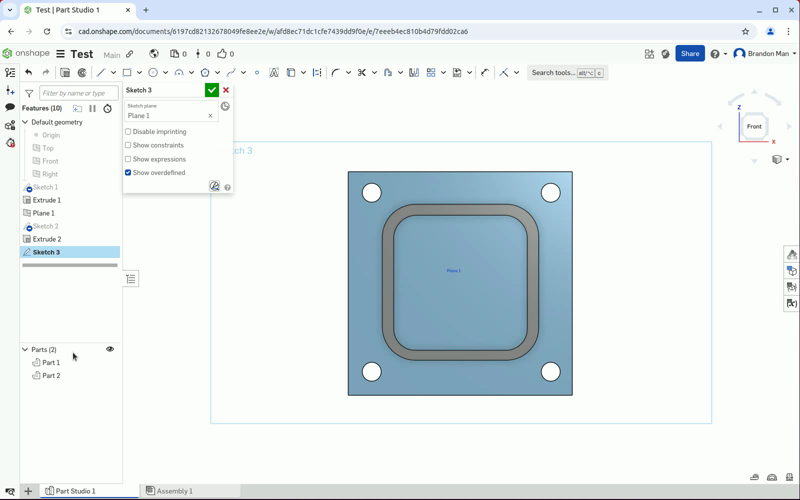
key(y)
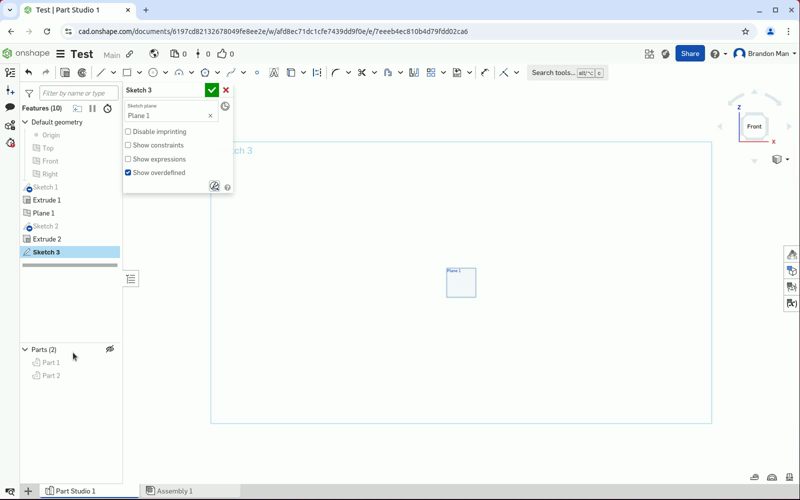
key(c)
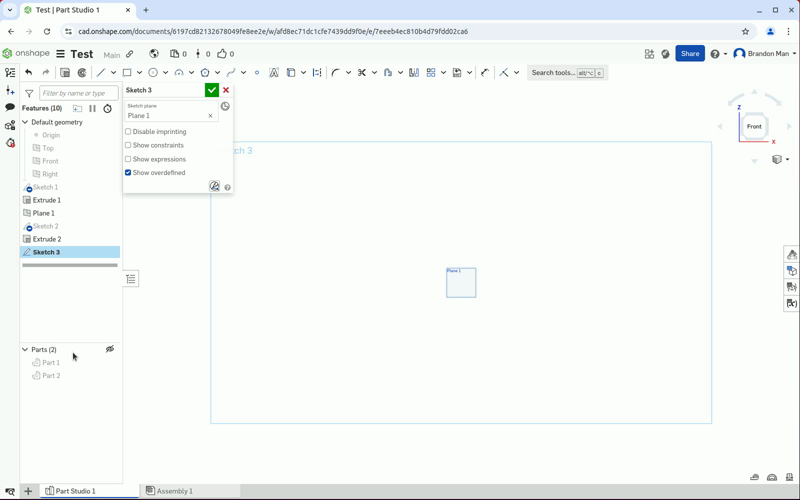
key_down(shift)
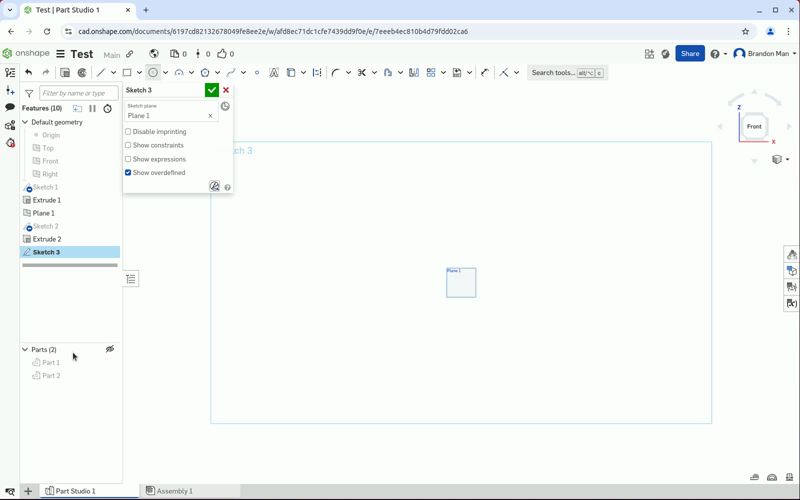
mouse_move(461, 282)
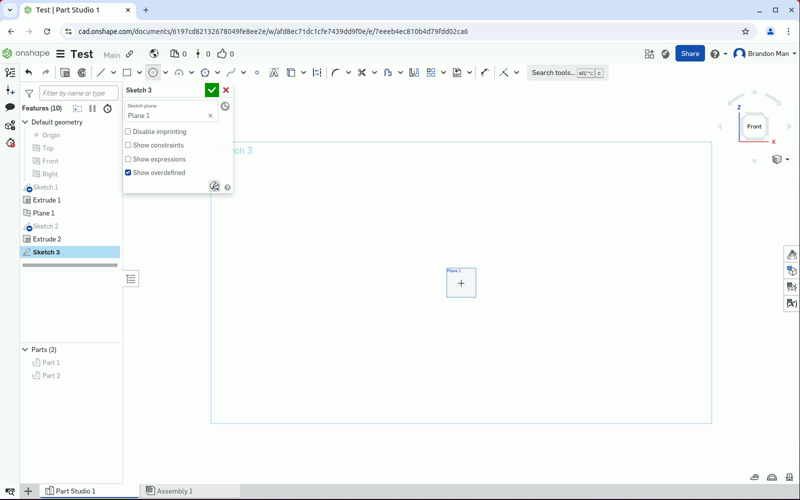
click(461, 282)
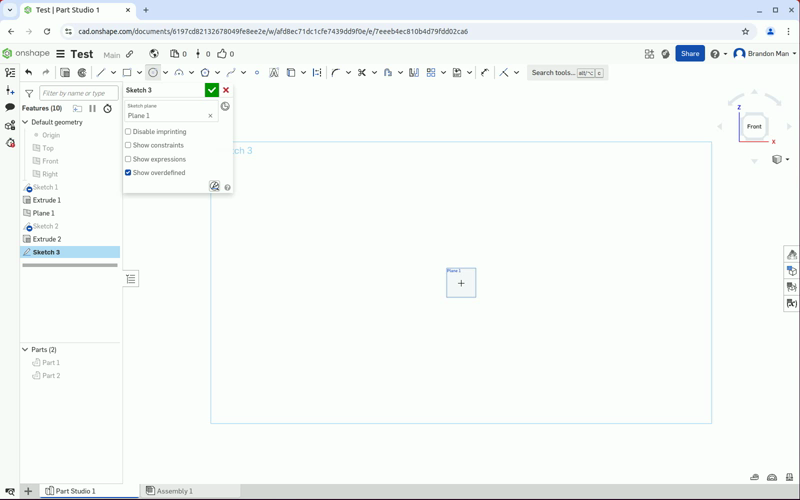
key_up(shift)
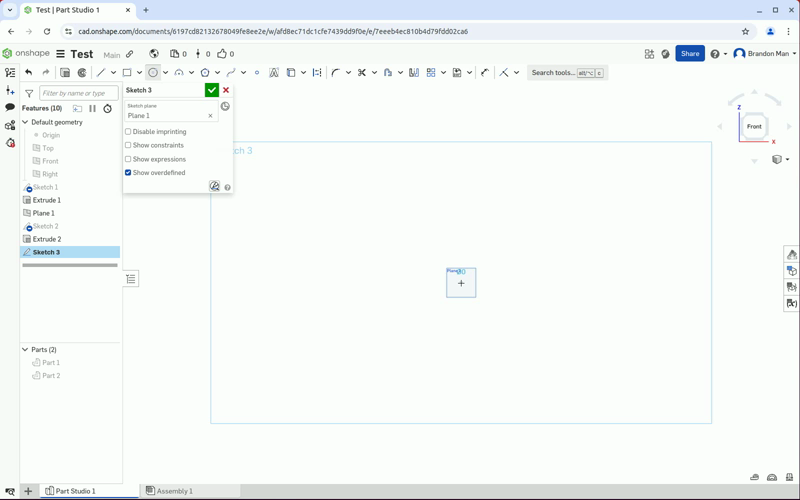
mouse_move(484, 282)
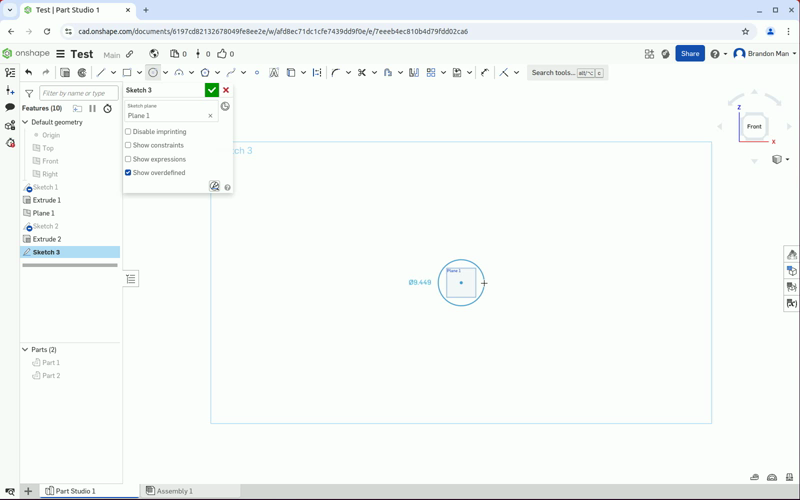
click(484, 282)
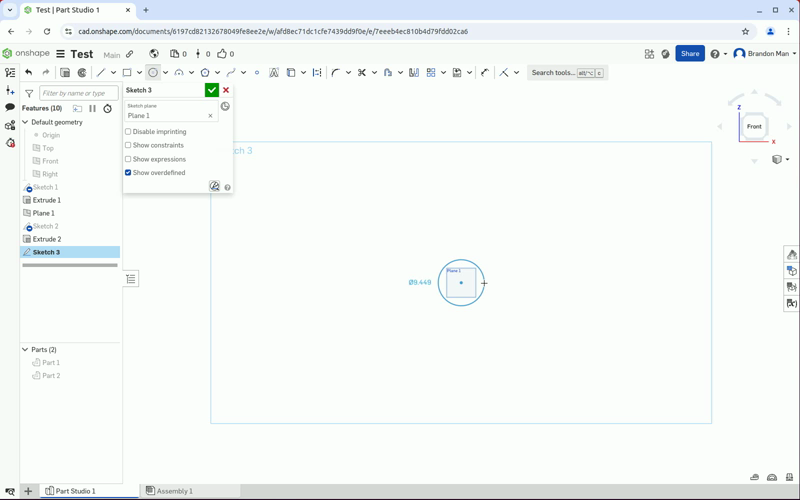
key(esc)
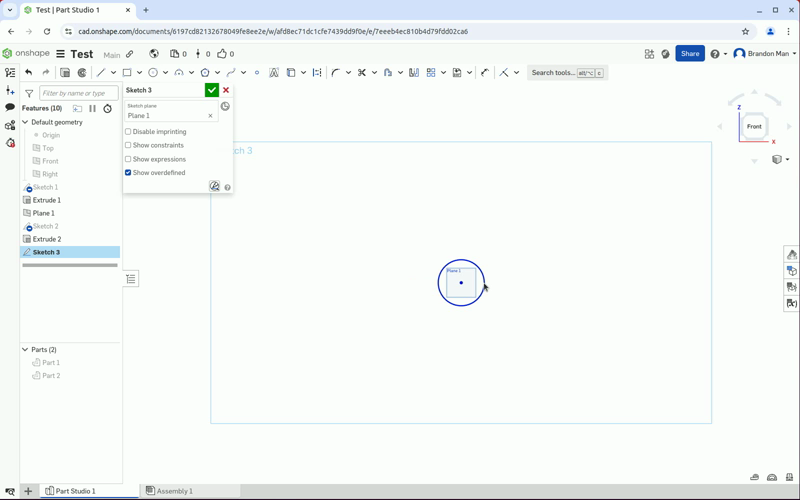
mouse_move(475, 282)
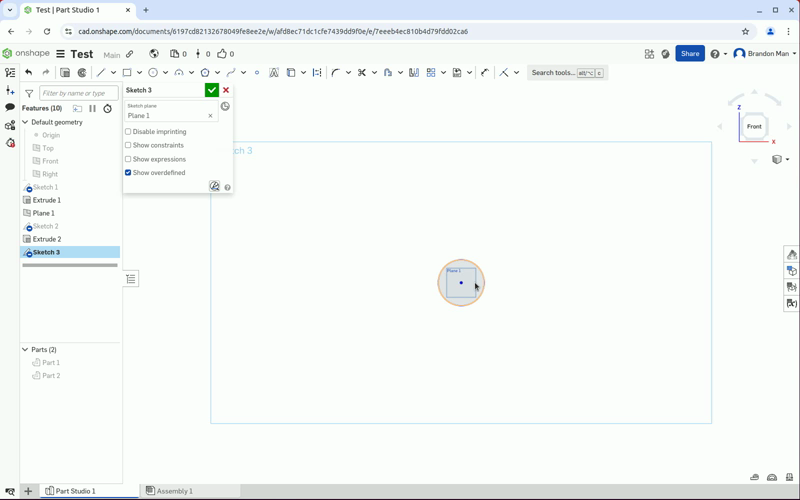
scroll(6)
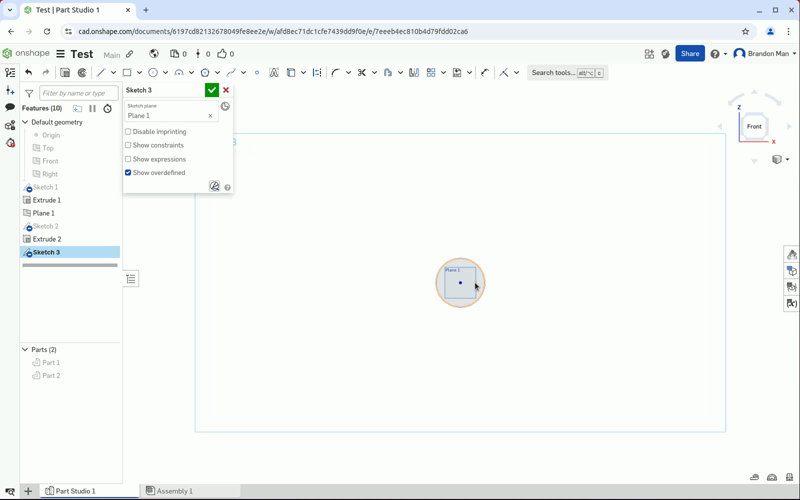
scroll(6)
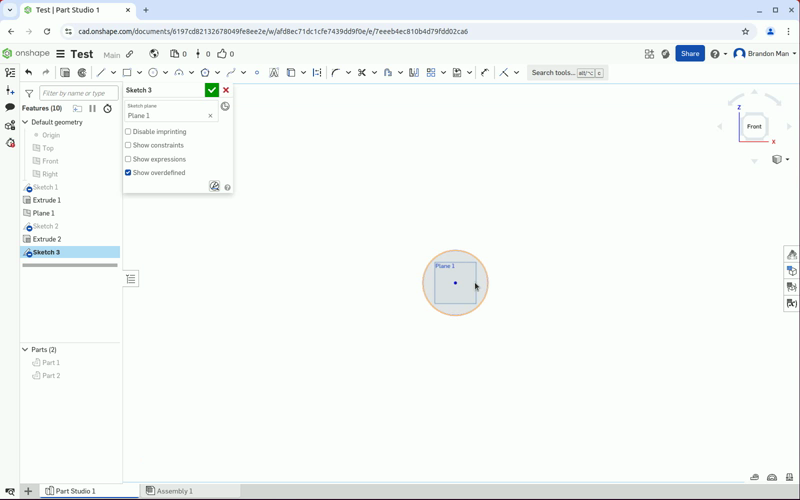
scroll(6)
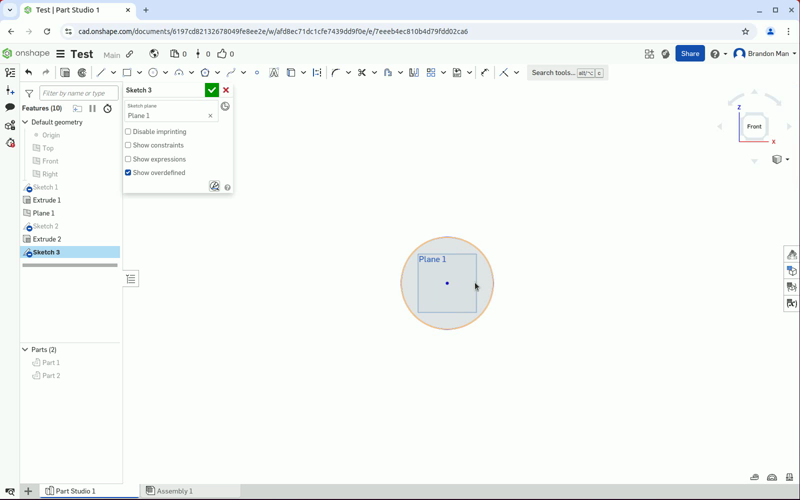
scroll(6)
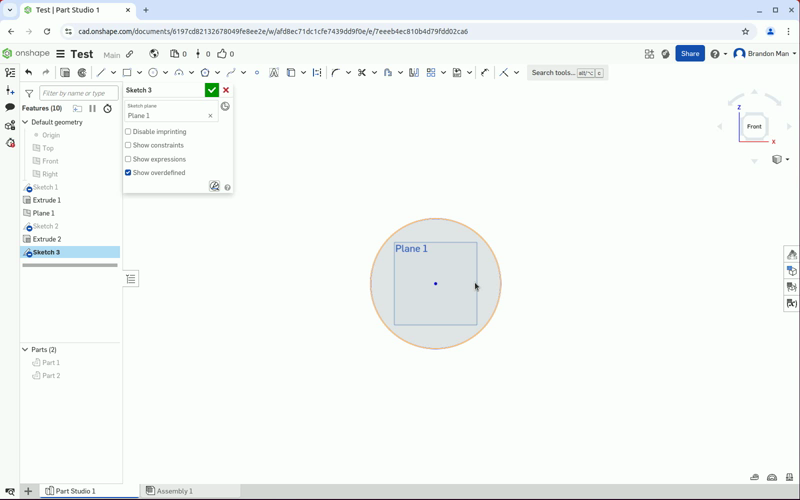
scroll(6)
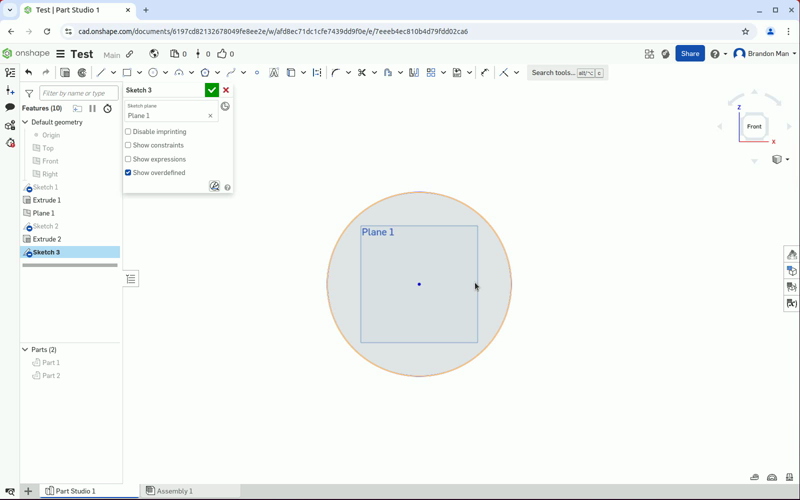
scroll(6)
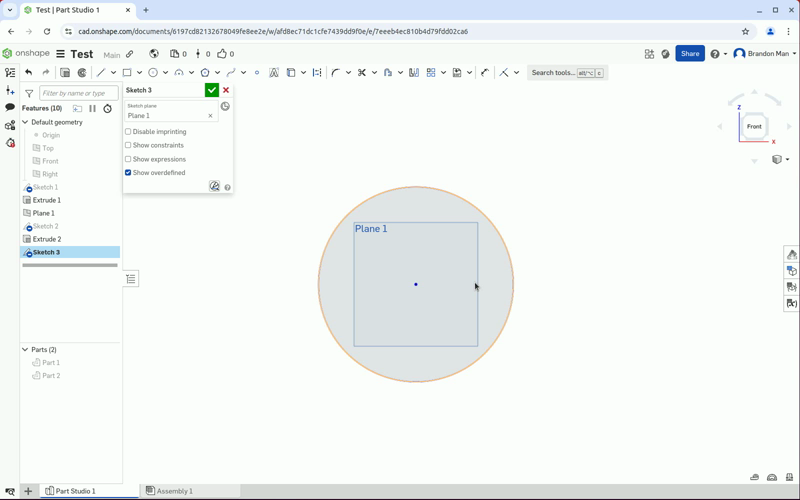
scroll(6)
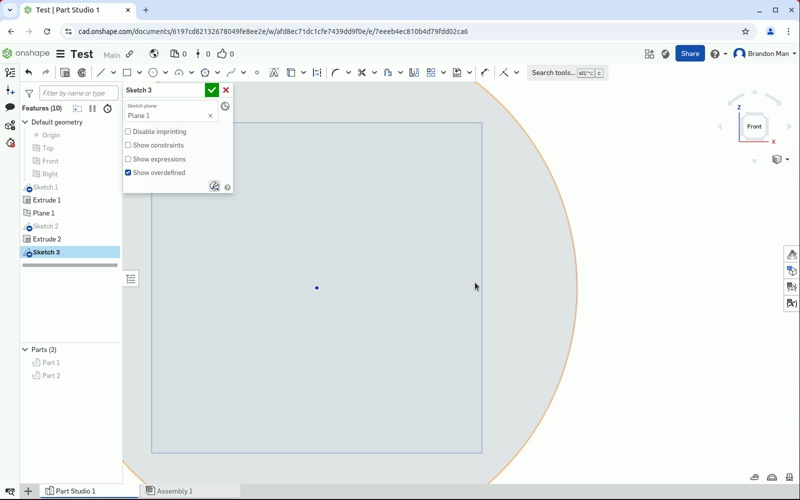
click(475, 282)
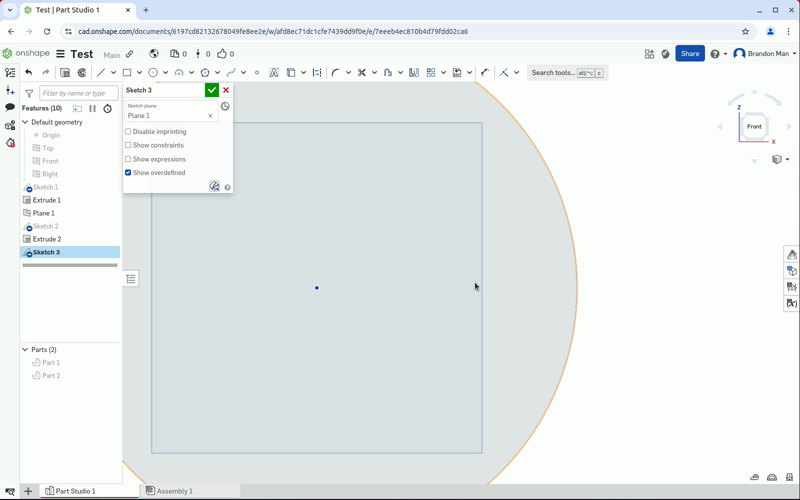
scroll(-6)
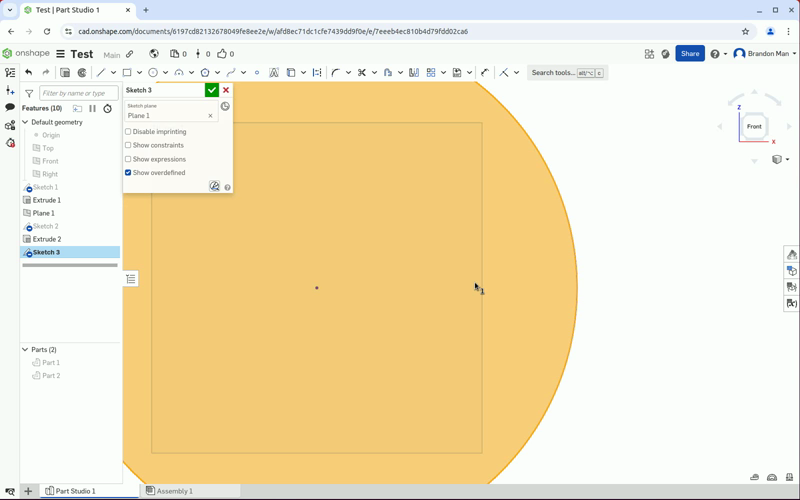
scroll(-6)
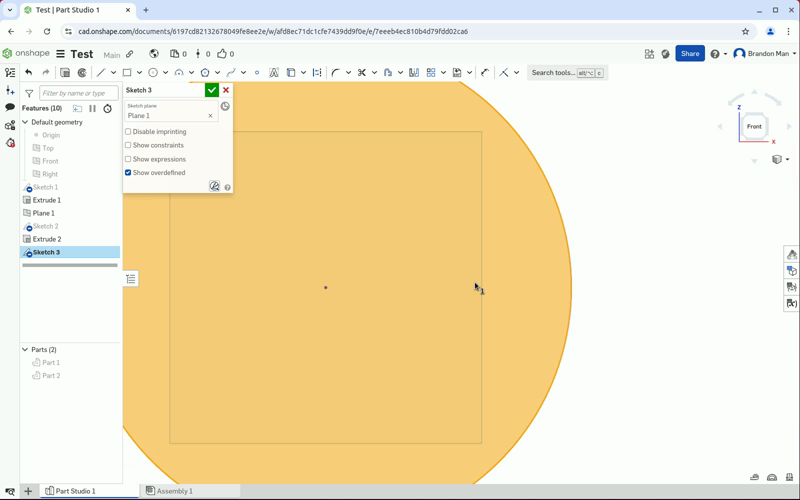
scroll(-6)
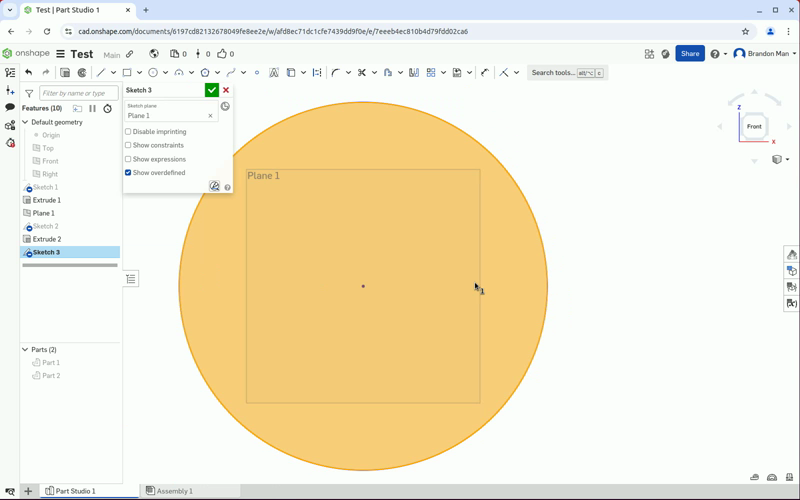
scroll(-6)
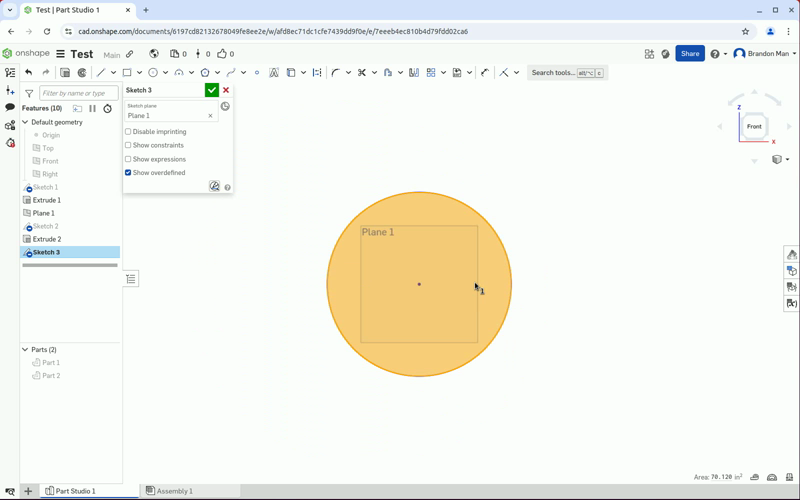
scroll(-6)
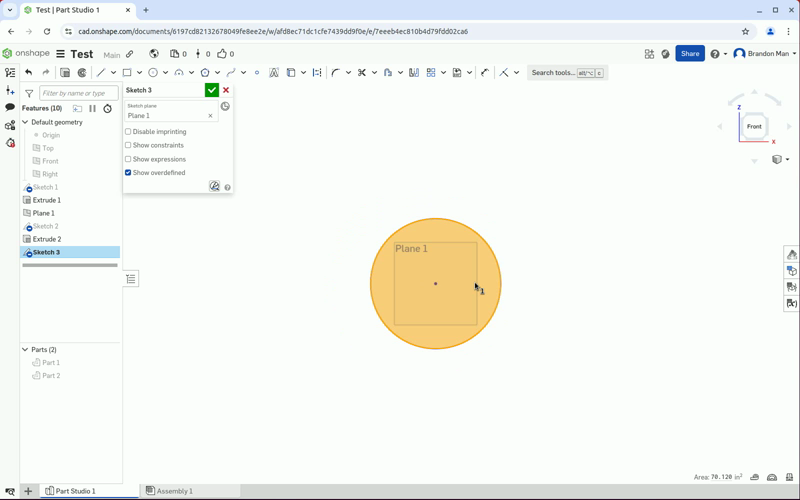
scroll(-6)
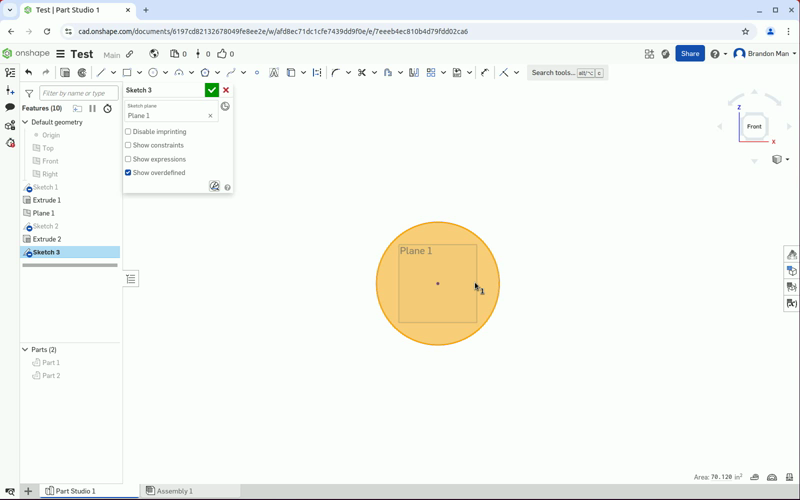
scroll(-6)
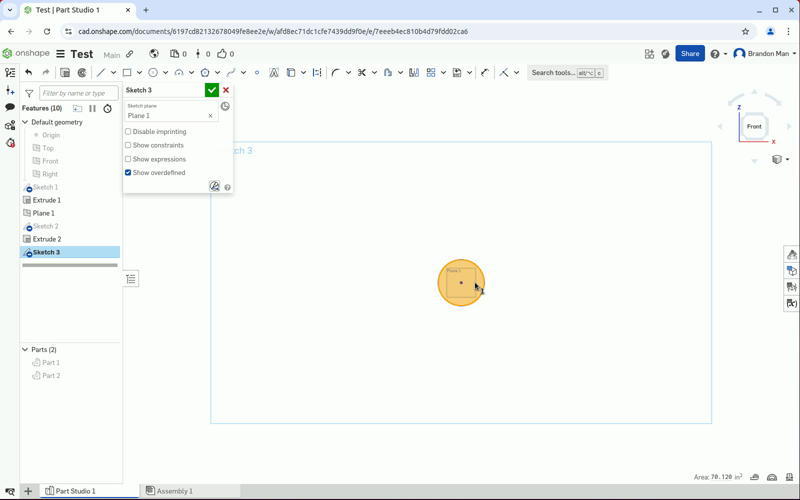
mouse_move(73, 352)
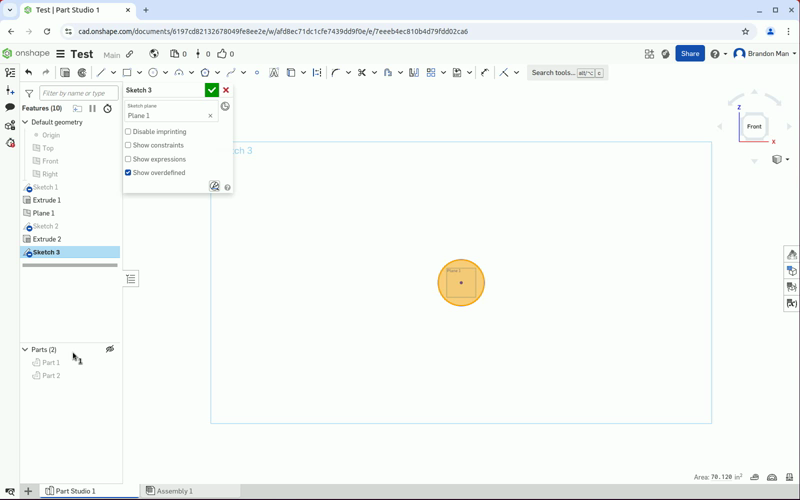
key(shift+y)
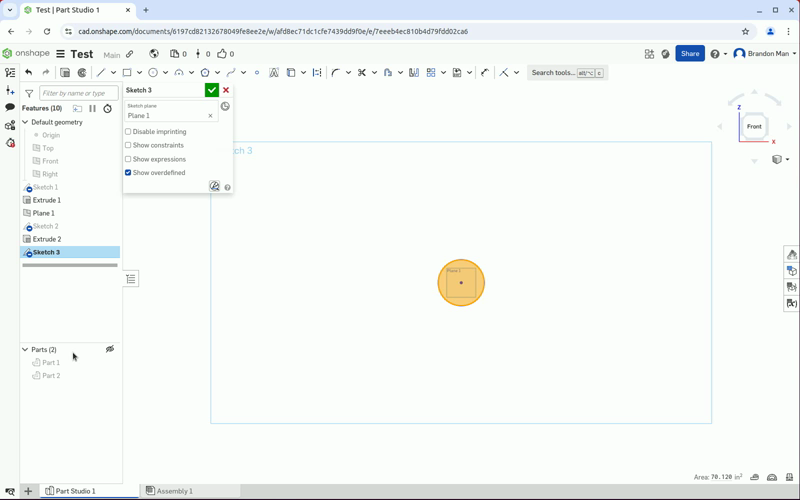
key(shift+e)
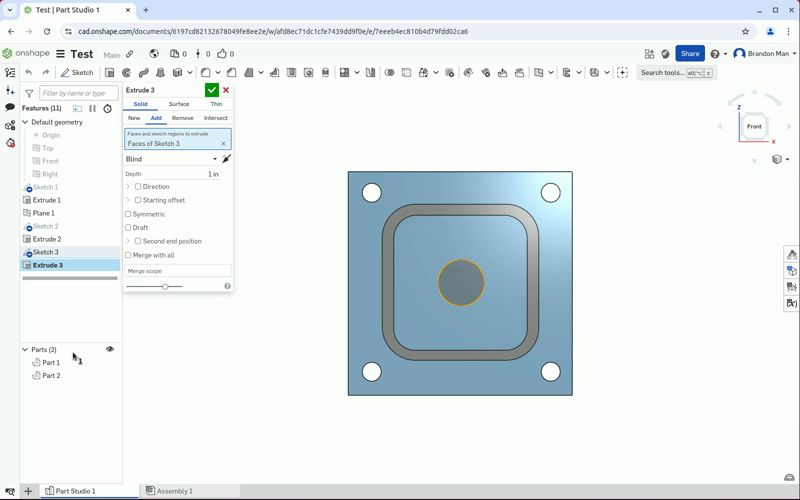
mouse_move(143, 106)
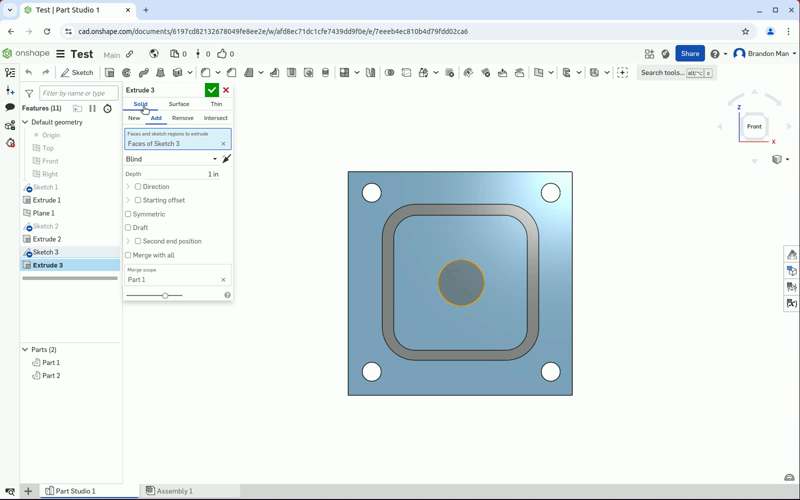
click(143, 106)
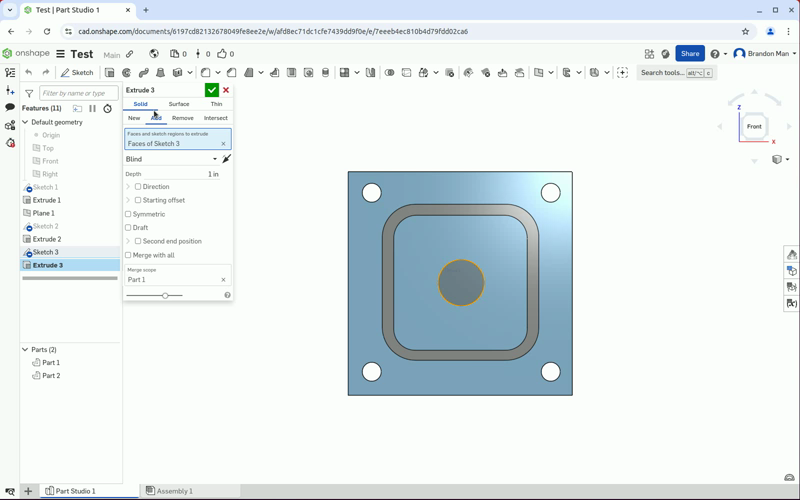
mouse_move(186, 120)
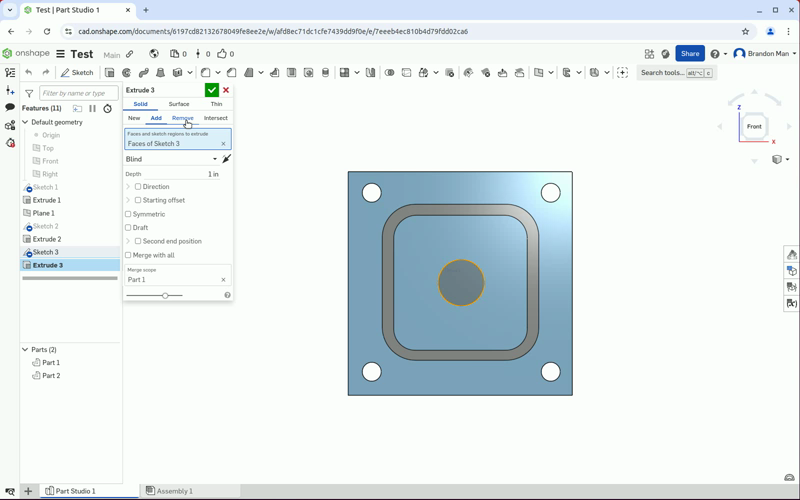
click(186, 120)
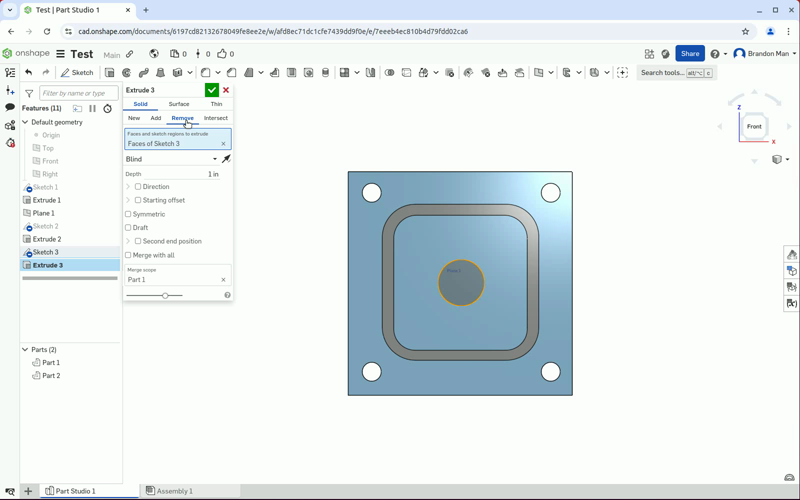
key(tab, 4)
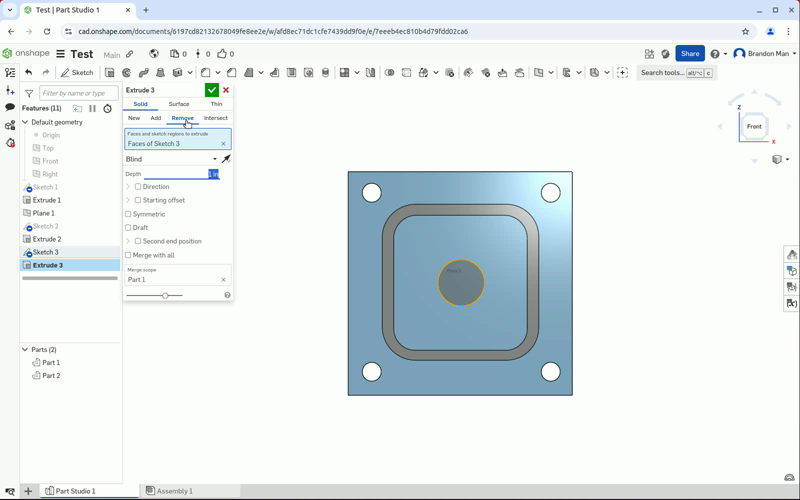
text(13.961)
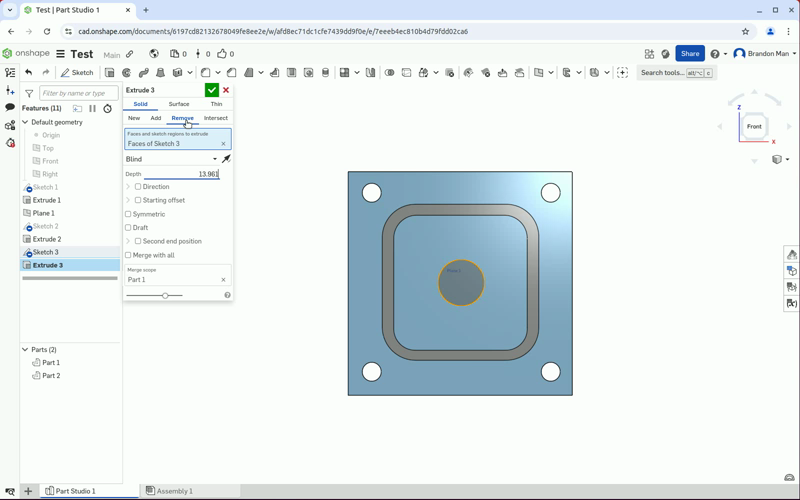
key(tab, 6)
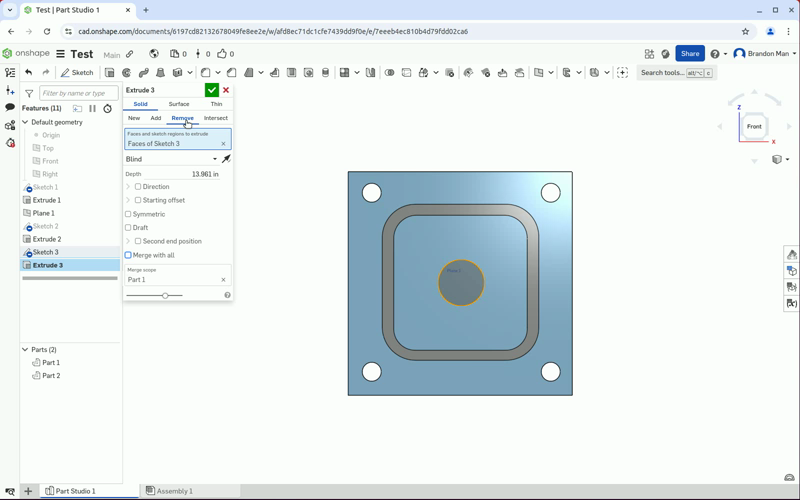
key(space)
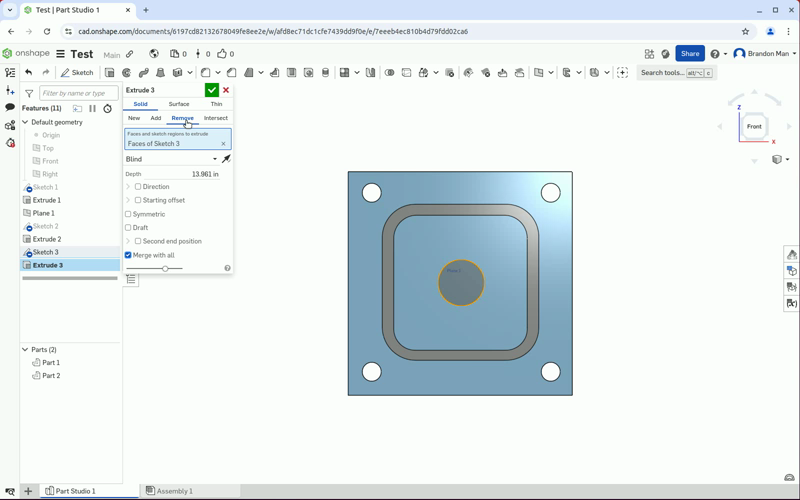
key(enter)
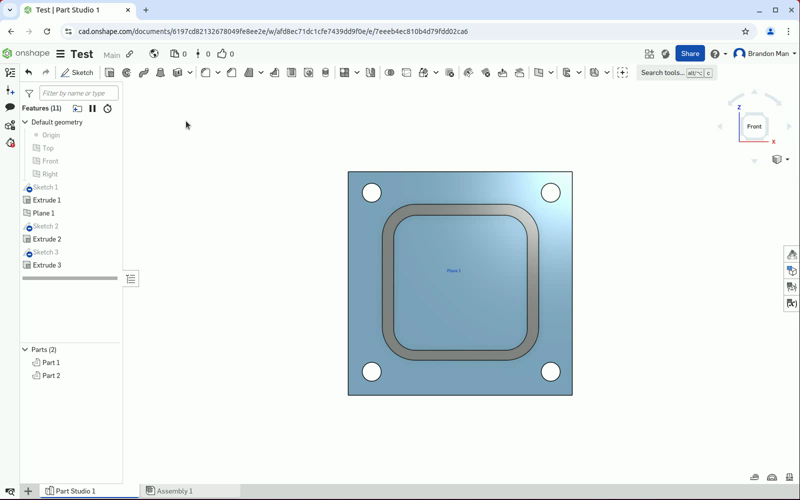
key(shift+h)
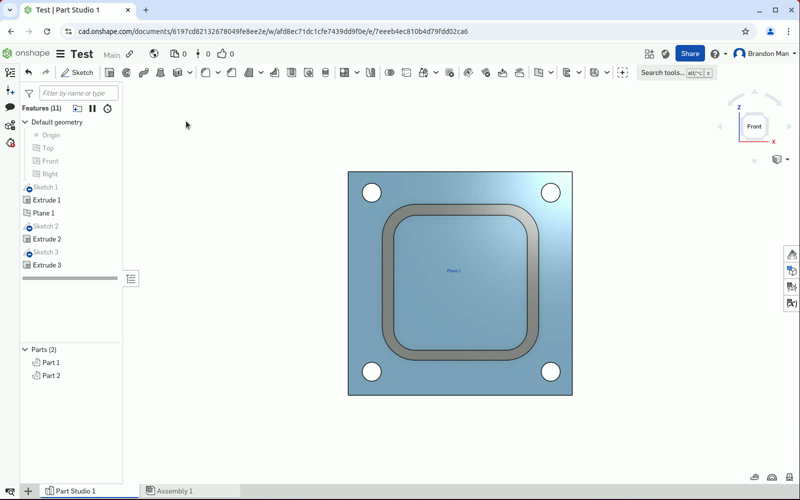
key(shift+h)
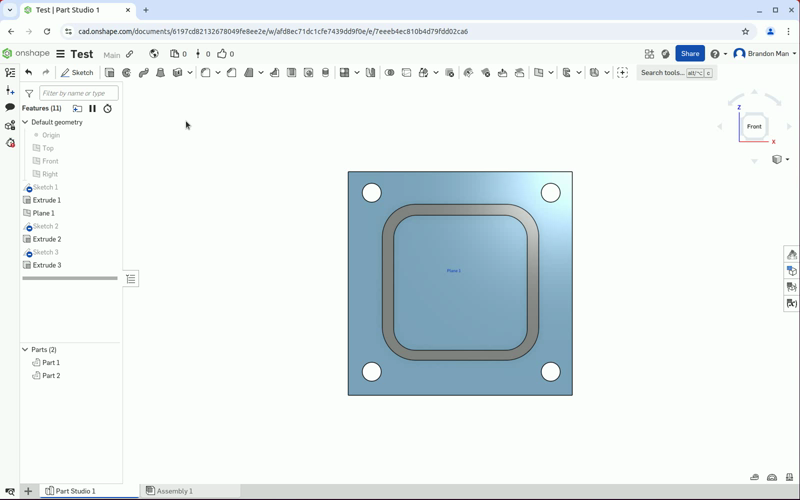
key(shift+7)
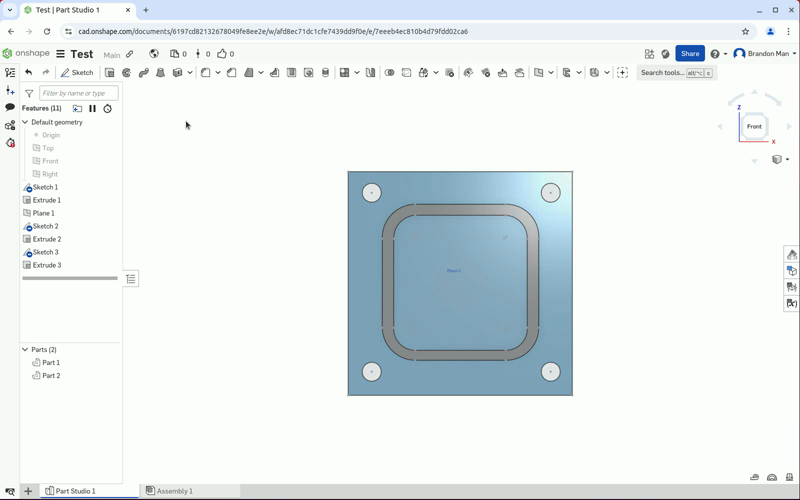
key(left, 2)
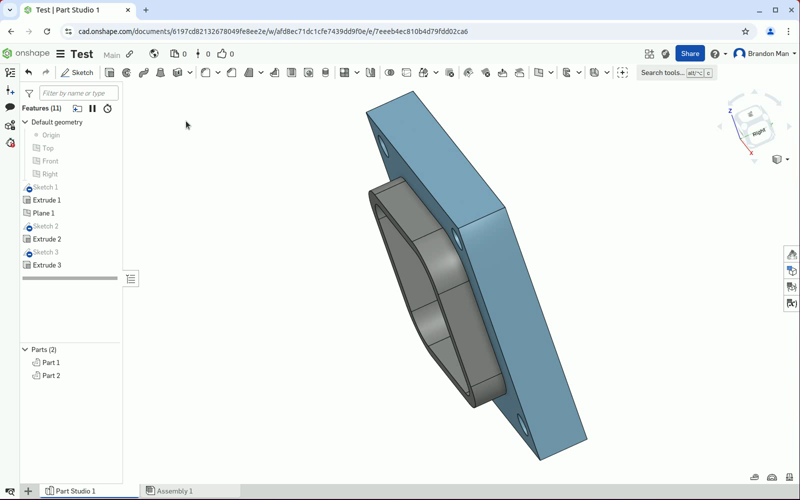
key(down, 2)
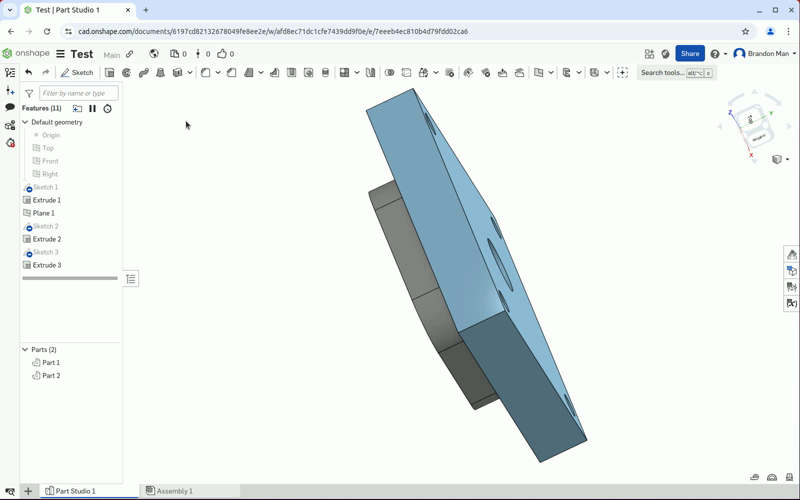
key(up, 2)
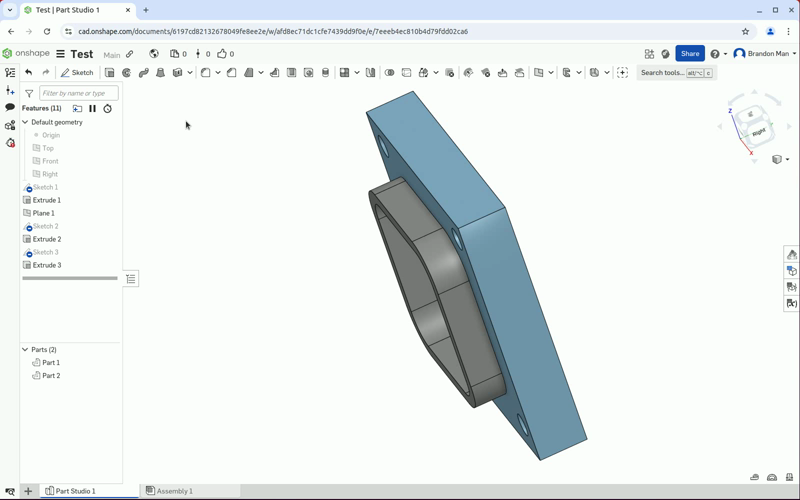
key(right, 2)
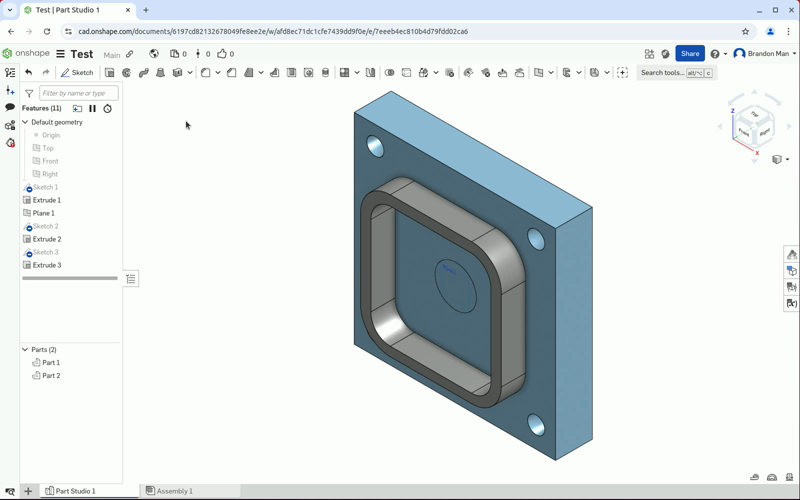
mouse_move(73, 189)
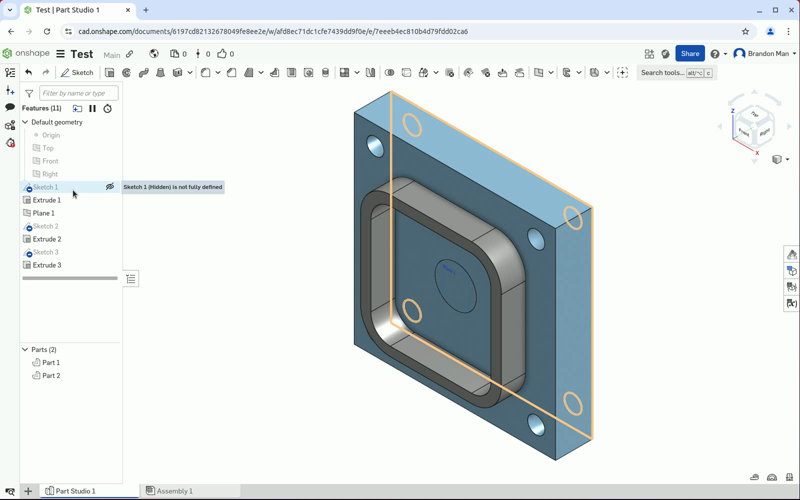
click(73, 189)